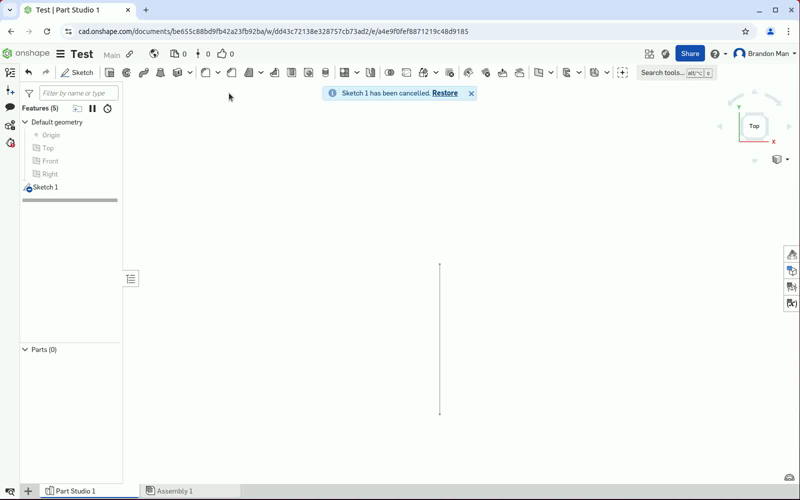
key(shift+h)
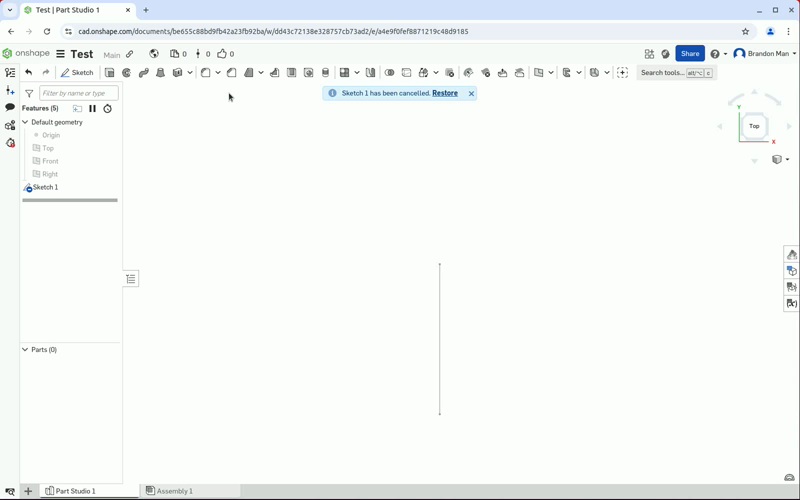
key(shift+s)
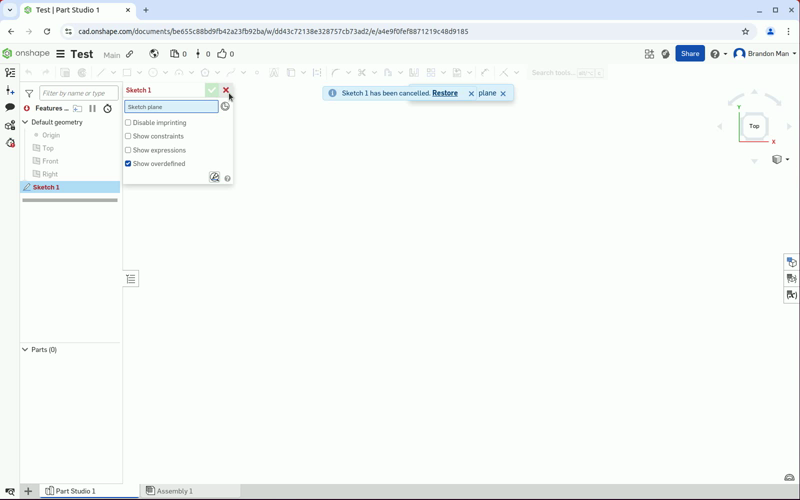
mouse_move(73, 150)
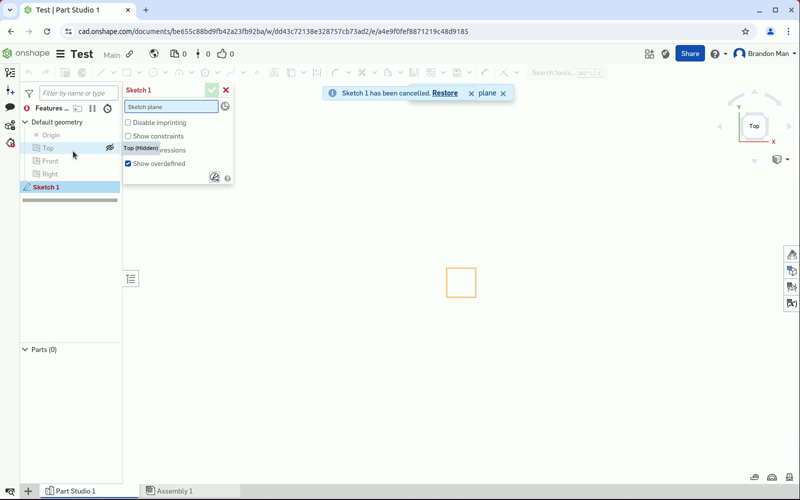
click(73, 150)
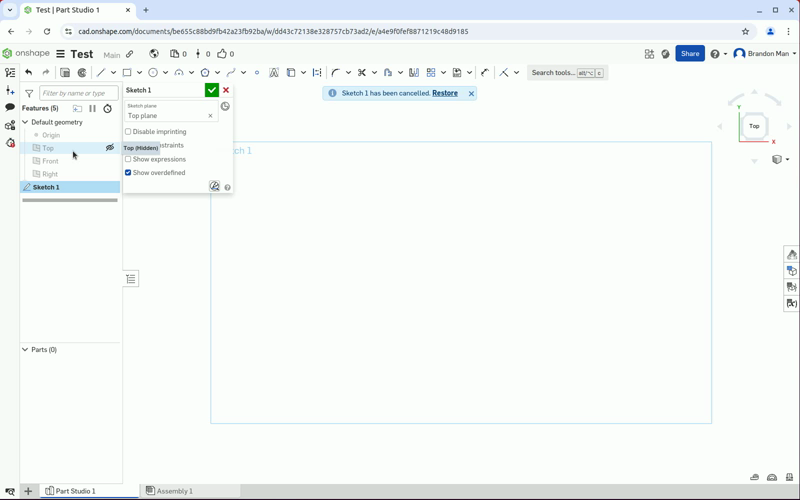
mouse_move(73, 352)
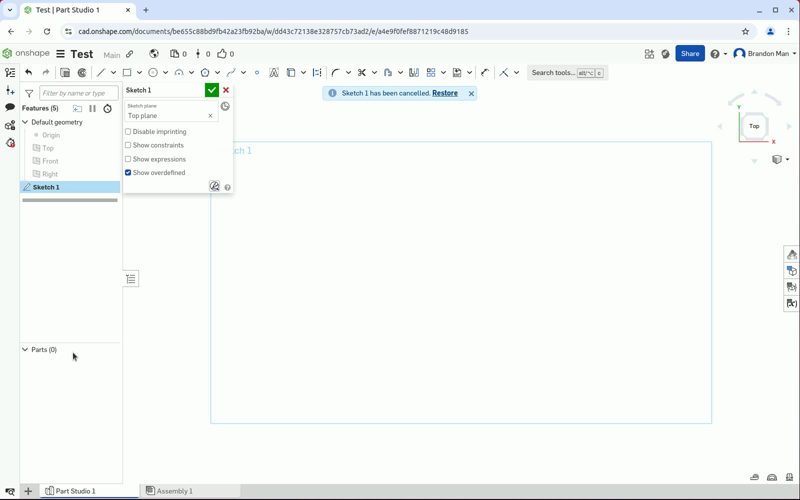
key(y)
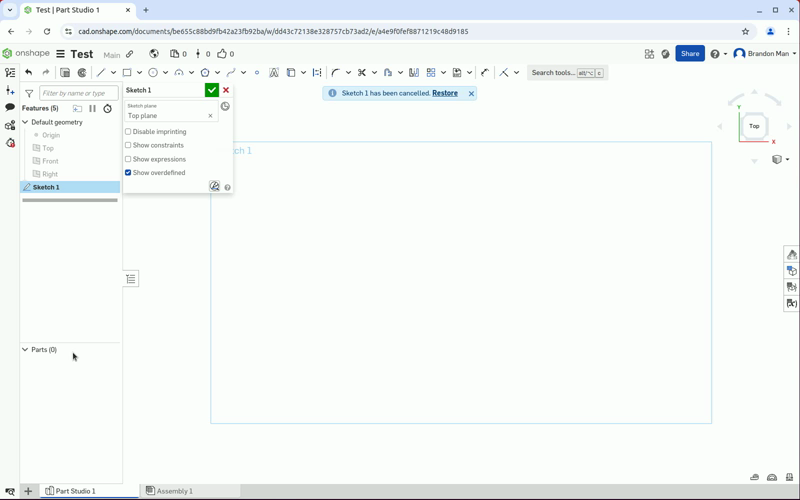
key(l)
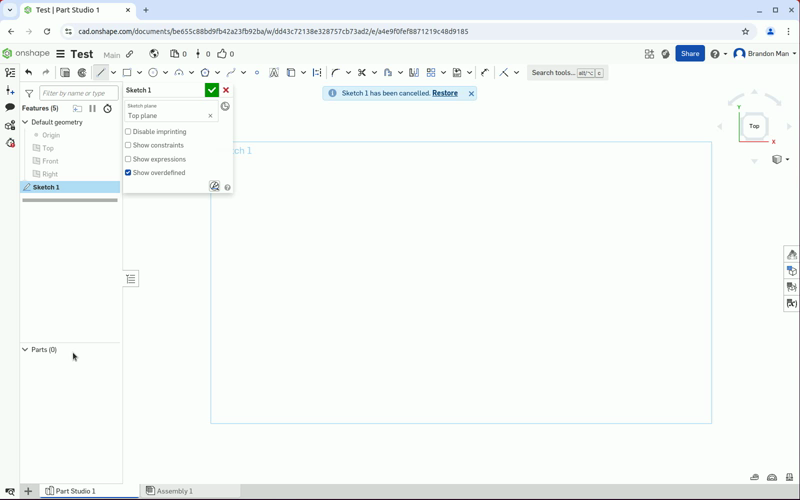
key_down(shift)
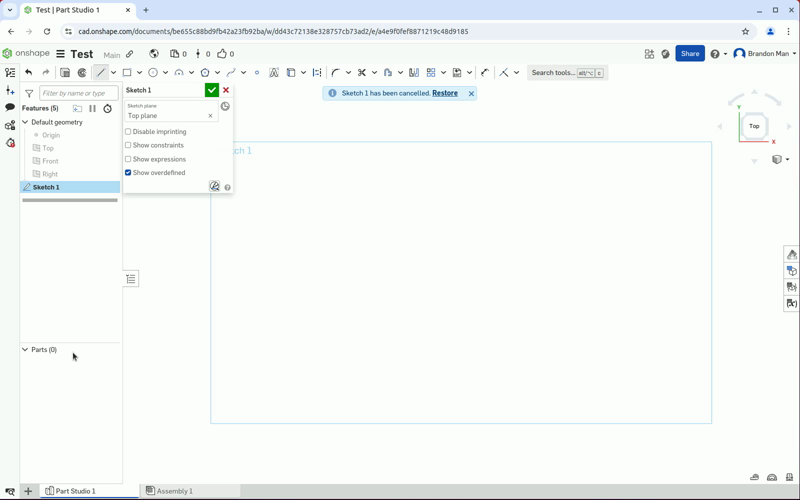
mouse_move(348, 301)
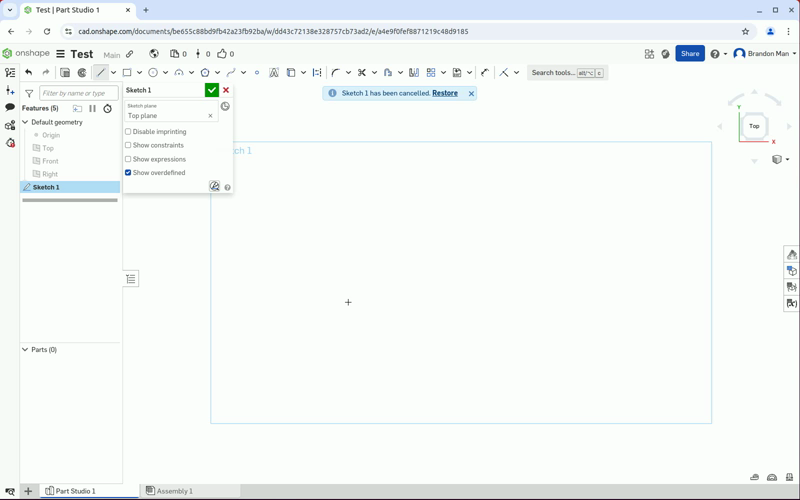
click(348, 301)
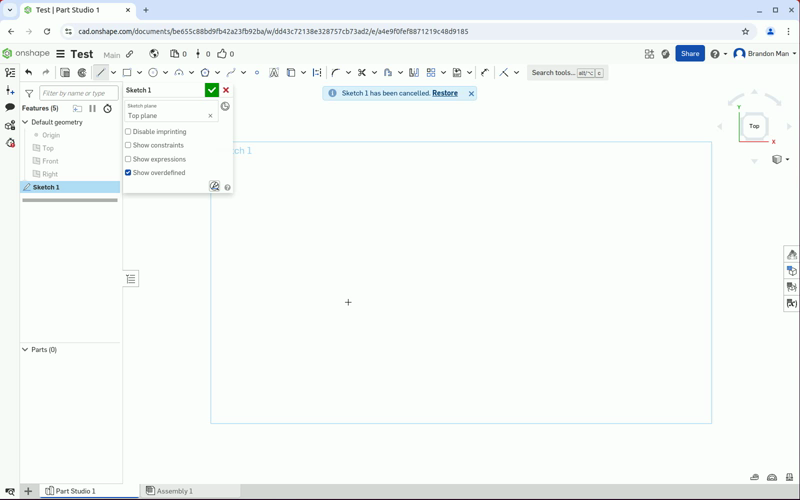
key_up(shift)
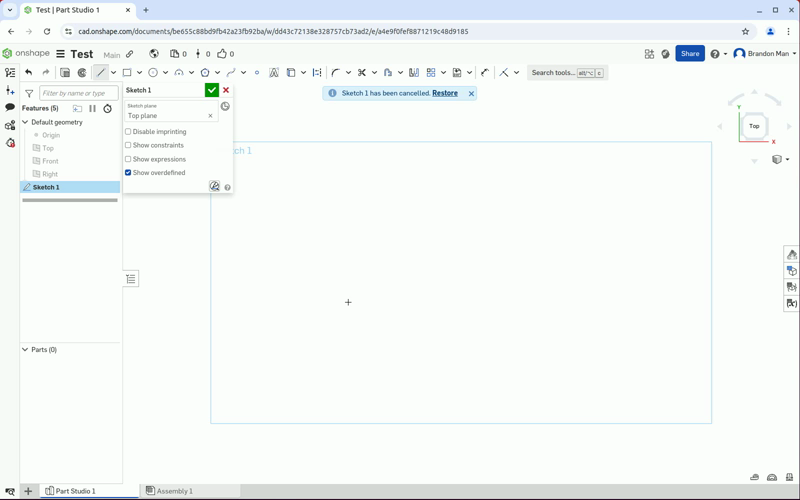
key_down(shift)
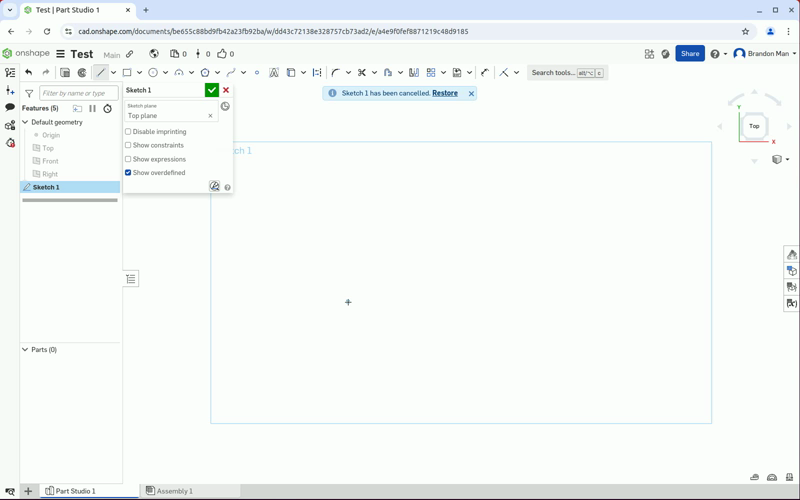
mouse_move(429, 301)
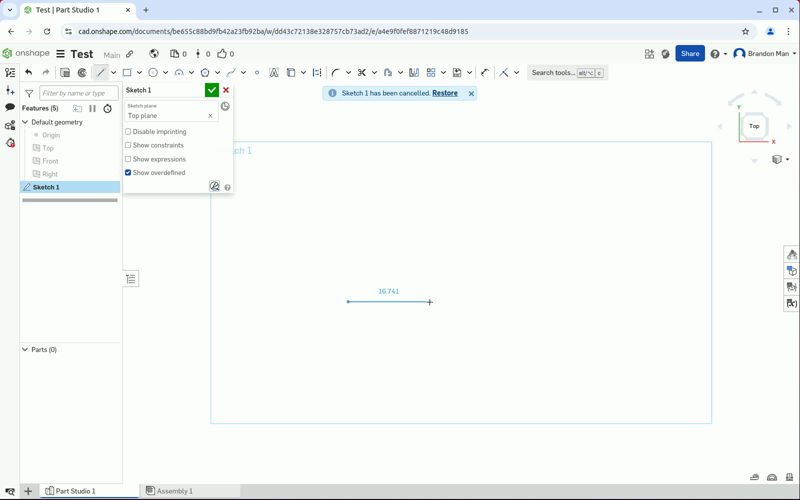
click(429, 301)
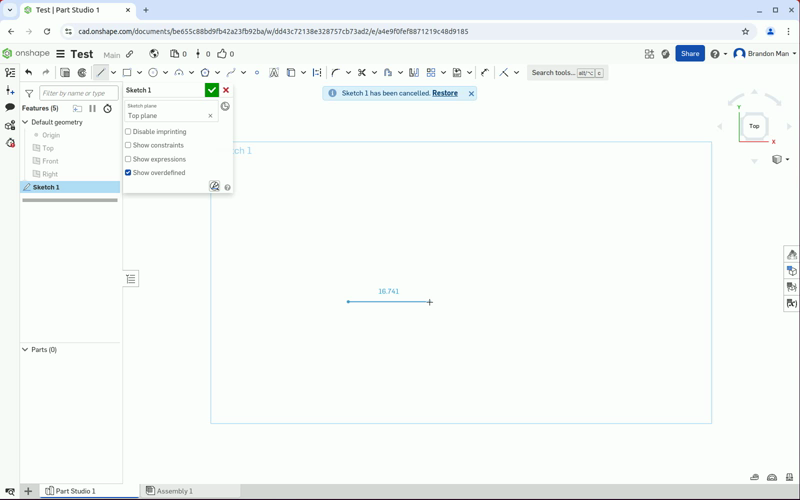
key_up(shift)
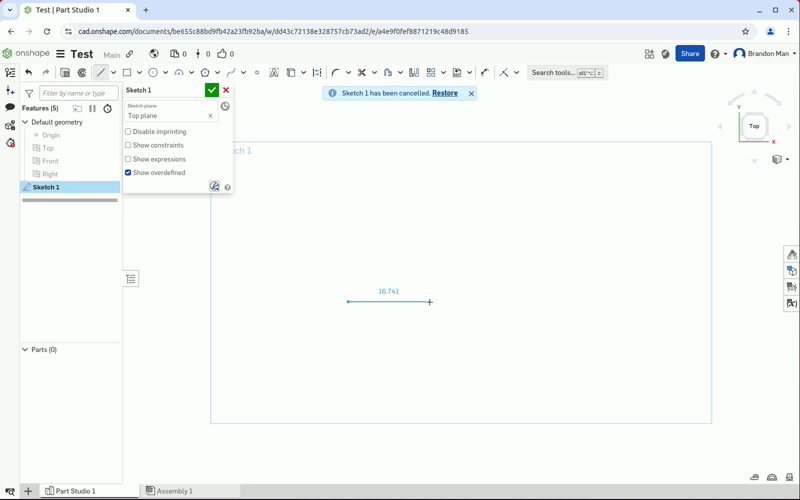
key_down(shift)
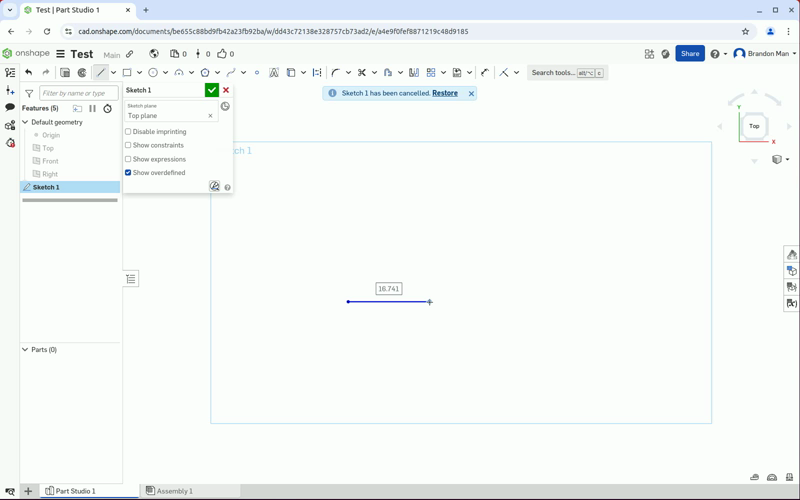
mouse_move(459, 301)
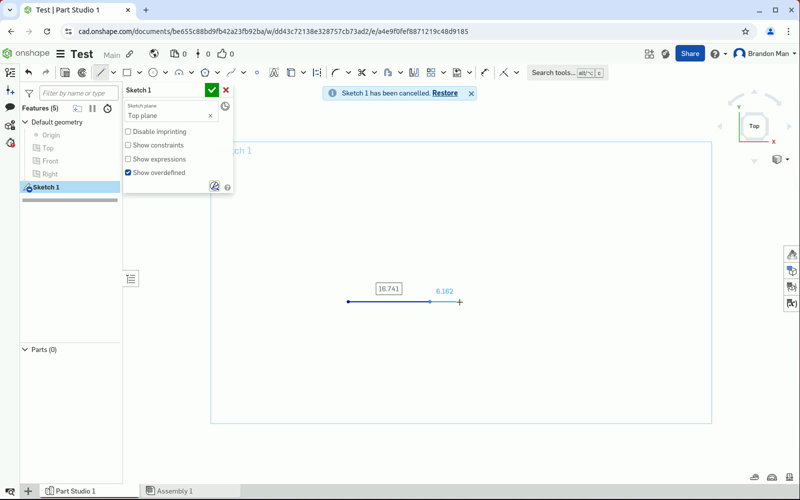
mouse_move(429, 260)
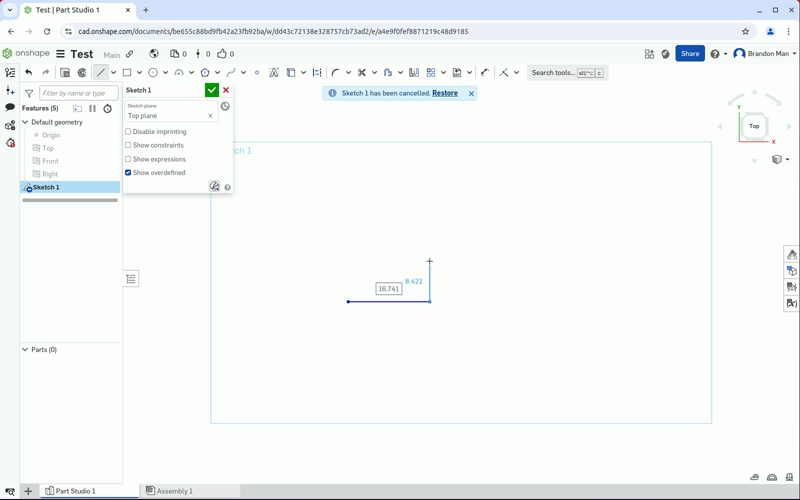
click(429, 260)
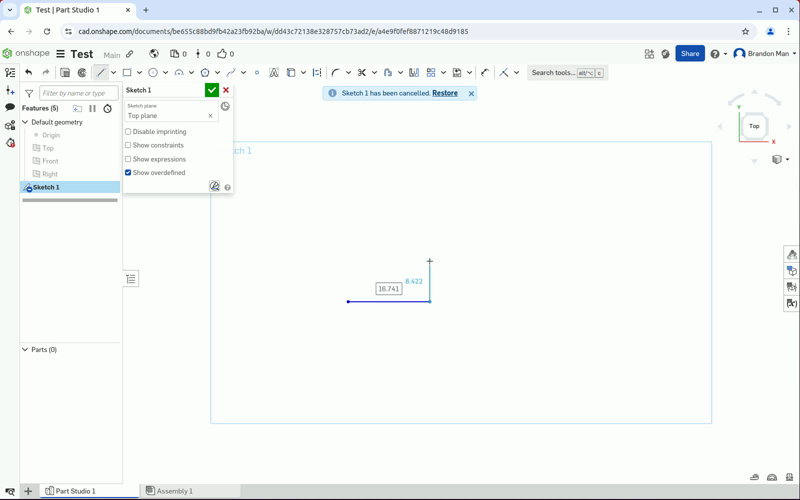
key_up(shift)
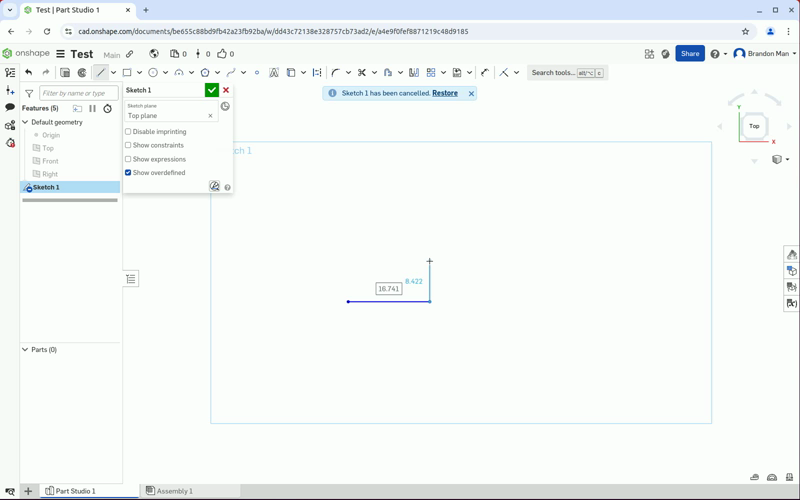
key_down(shift)
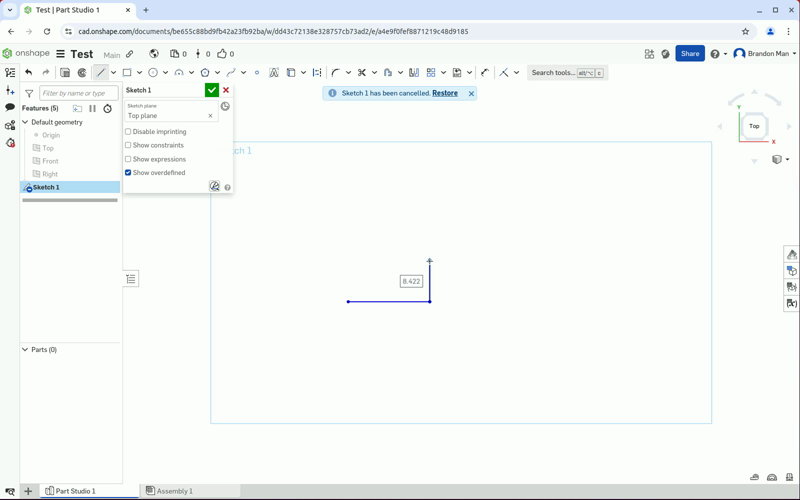
mouse_move(348, 260)
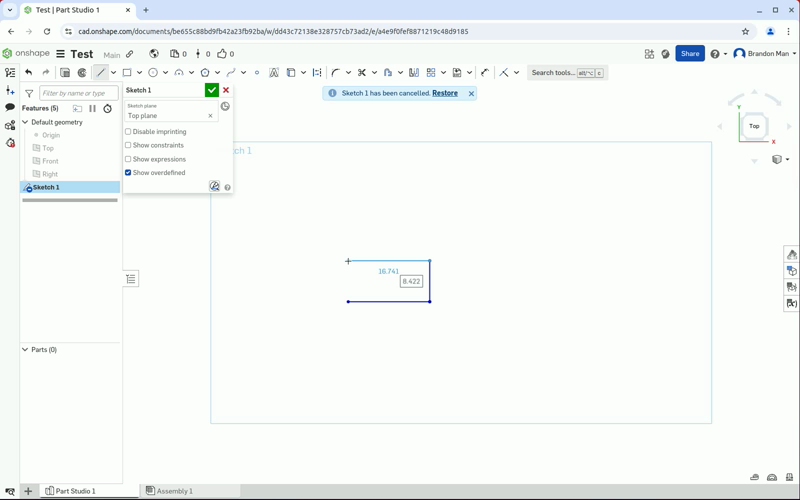
click(348, 260)
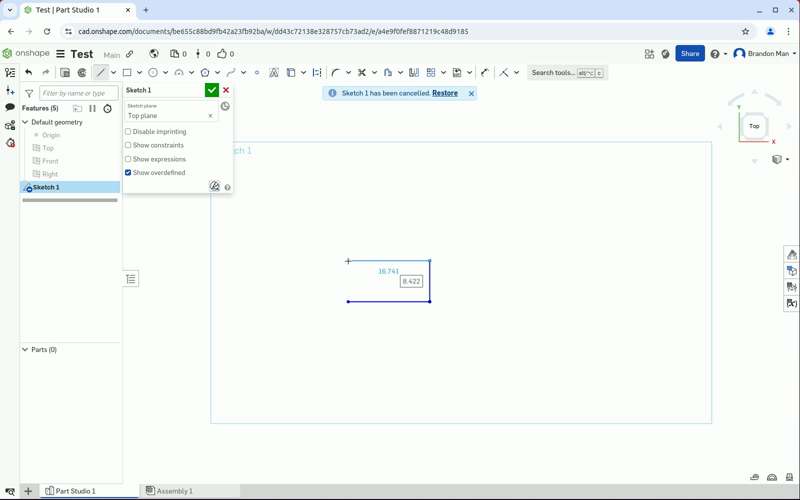
key_up(shift)
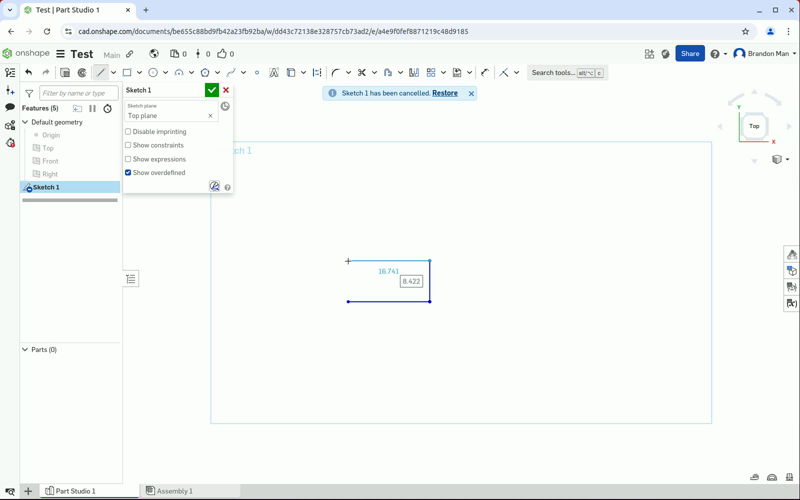
mouse_move(378, 260)
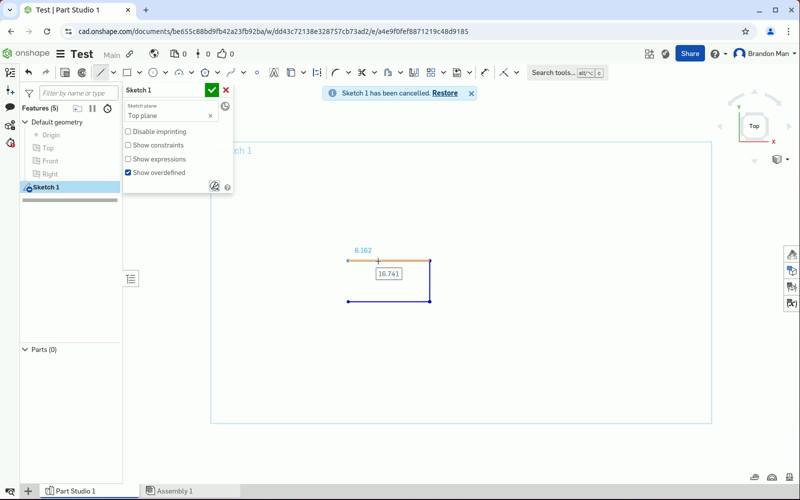
key_down(shift)
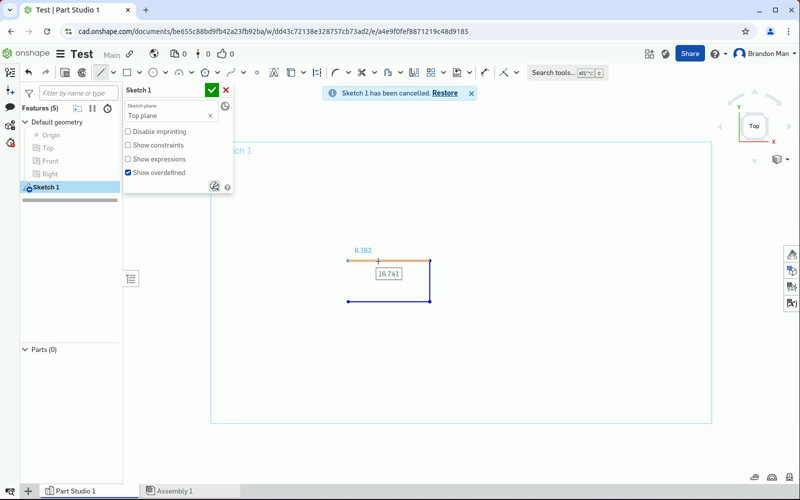
mouse_move(348, 301)
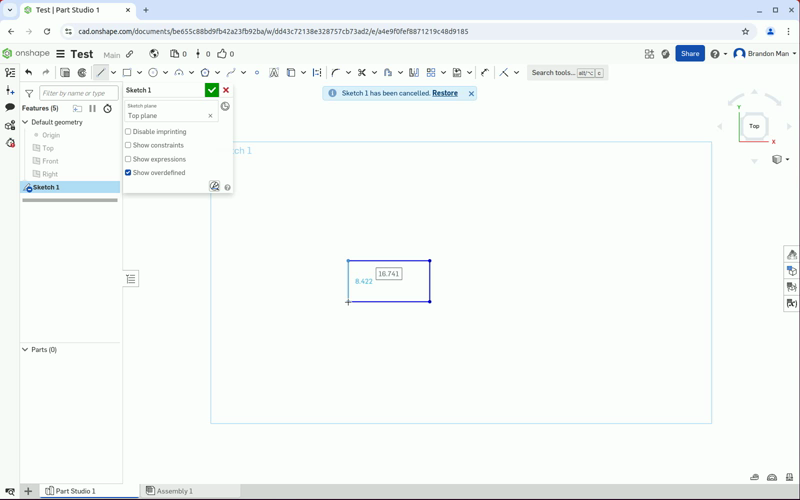
key_up(shift)
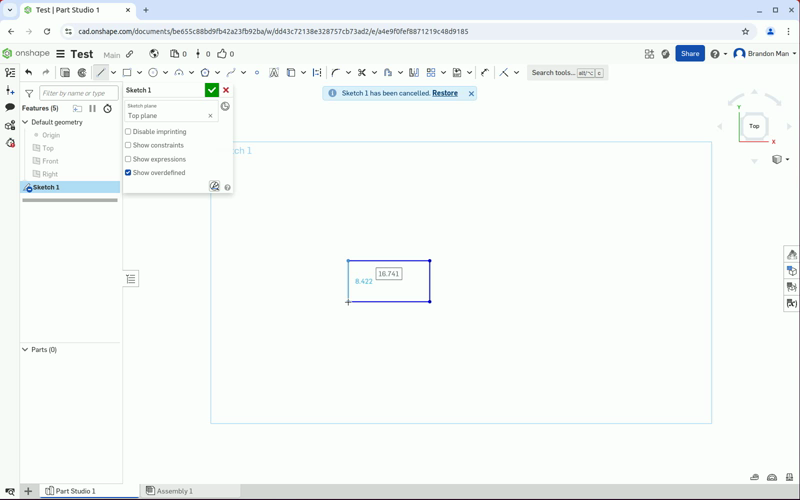
click(348, 301)
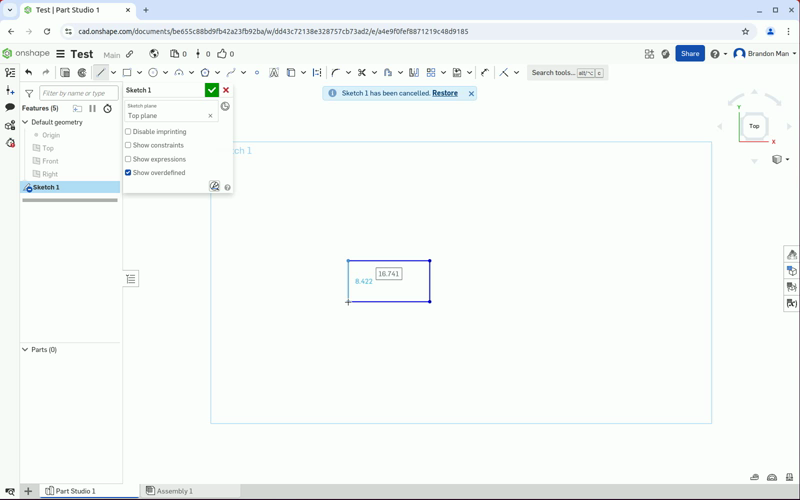
key(esc)
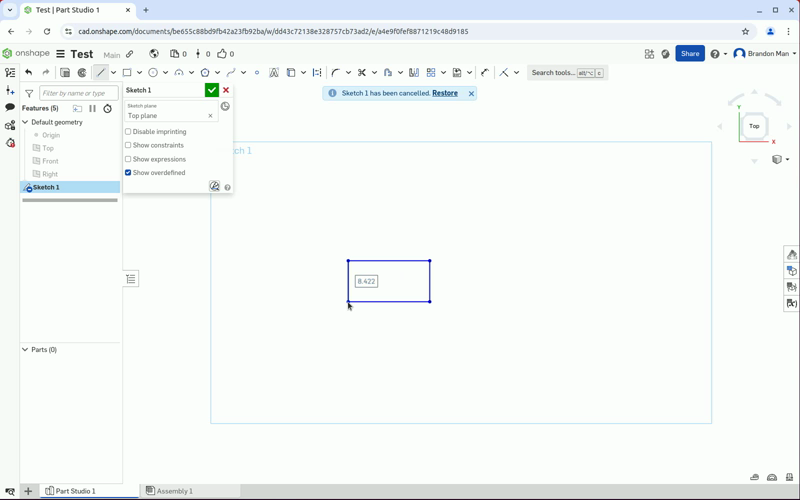
mouse_move(424, 290)
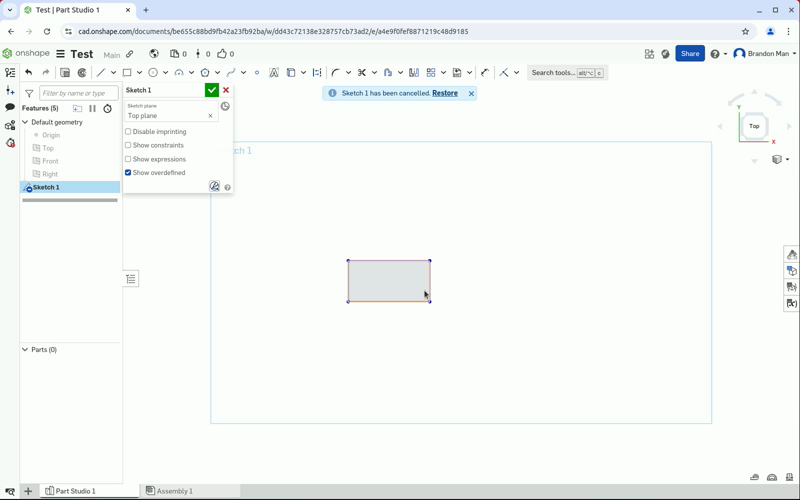
click(424, 290)
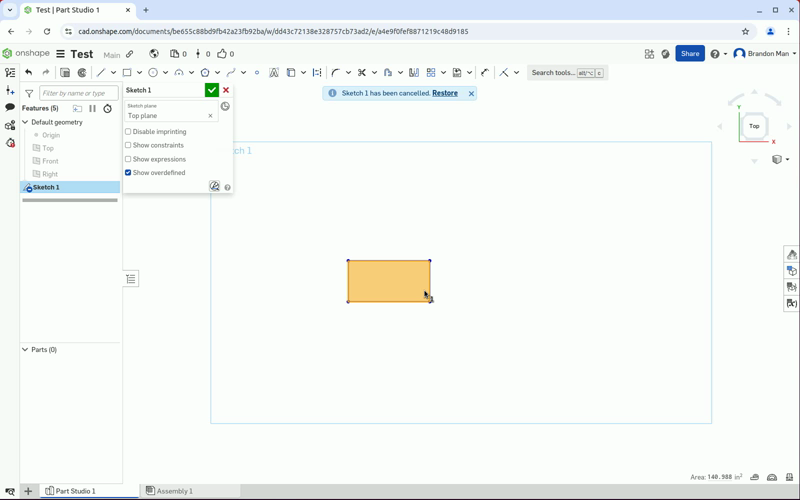
mouse_move(73, 352)
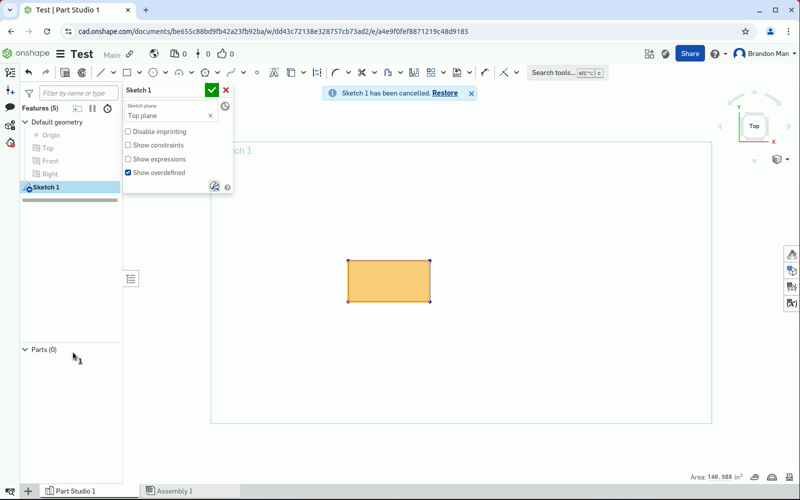
key(shift+y)
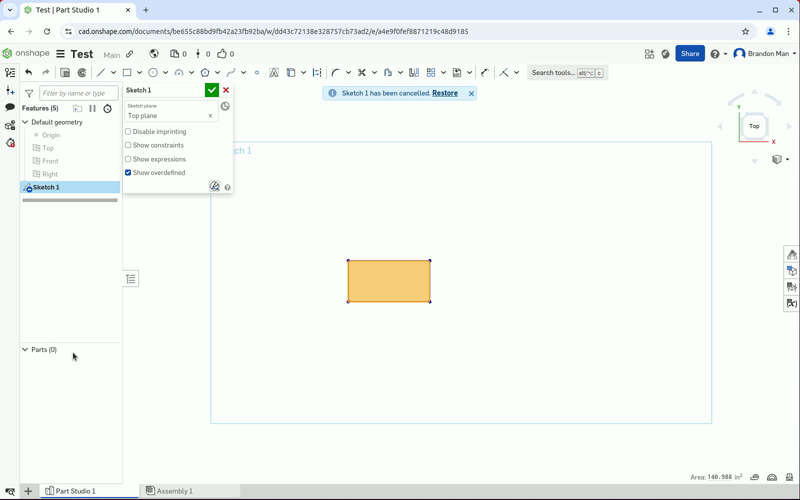
key(shift+e)
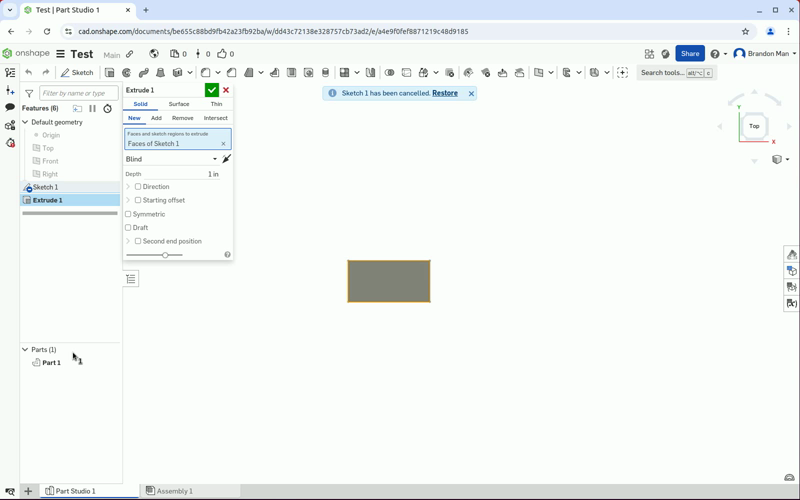
mouse_move(143, 106)
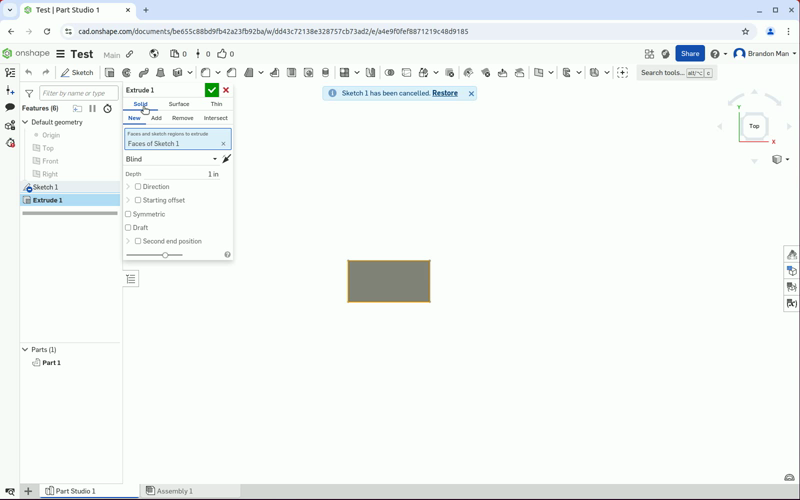
click(143, 106)
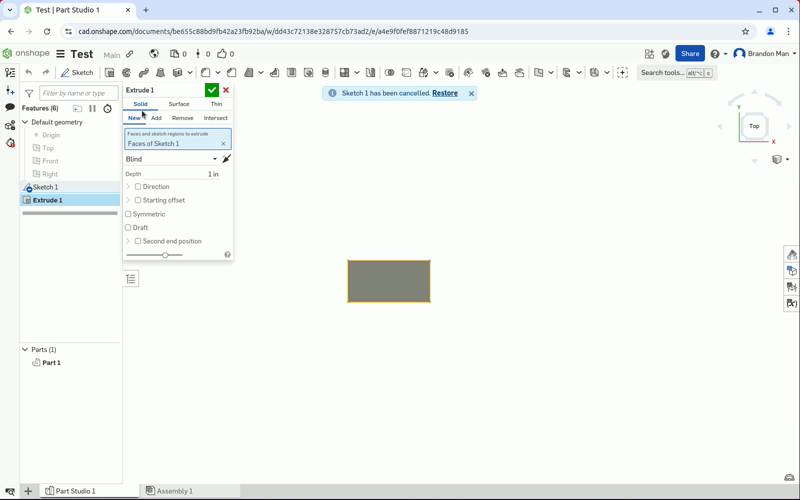
mouse_move(137, 120)
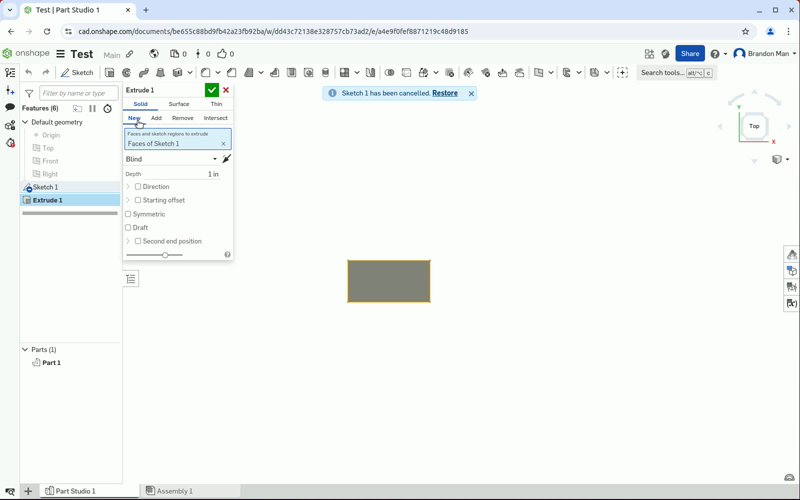
click(137, 120)
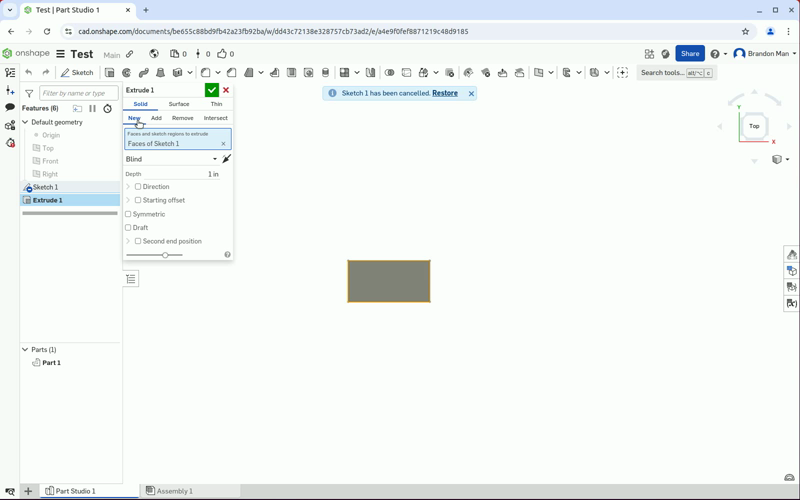
key(tab, 4)
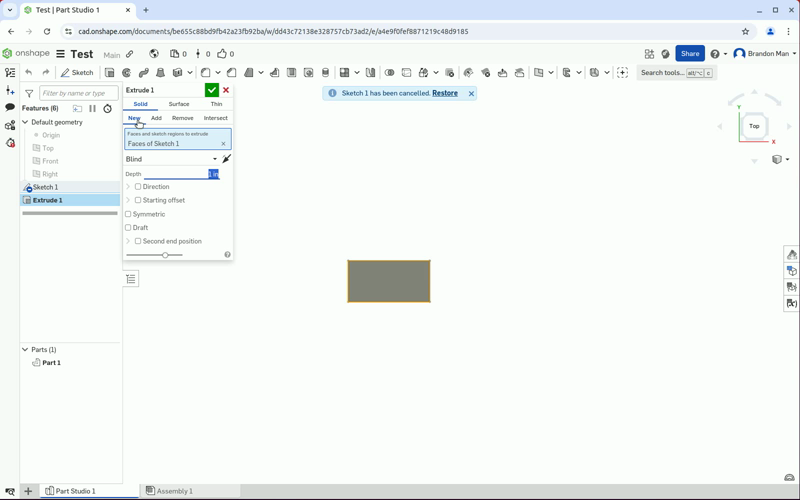
text(0.241)
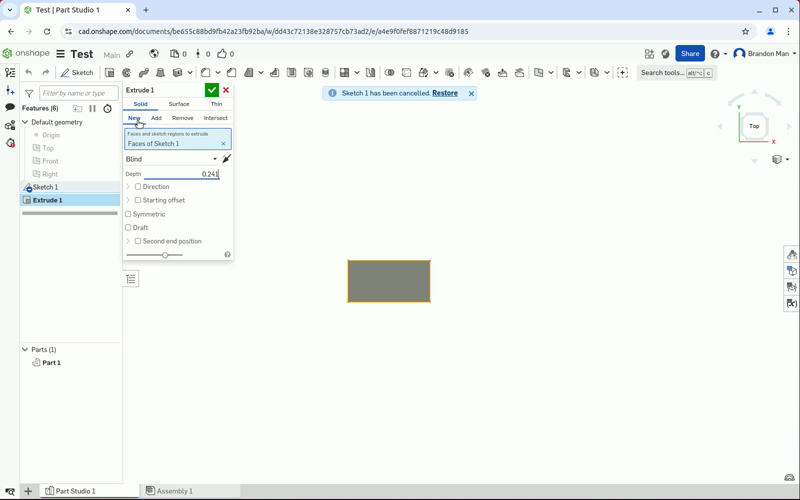
key(enter)
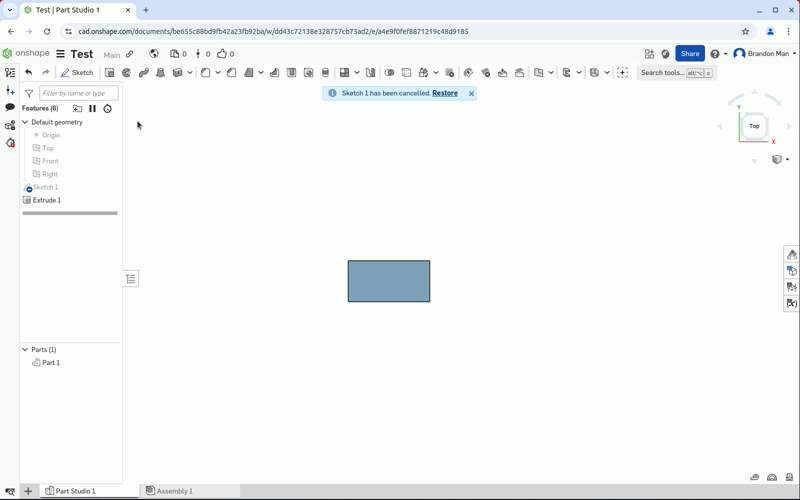
key(shift+h)
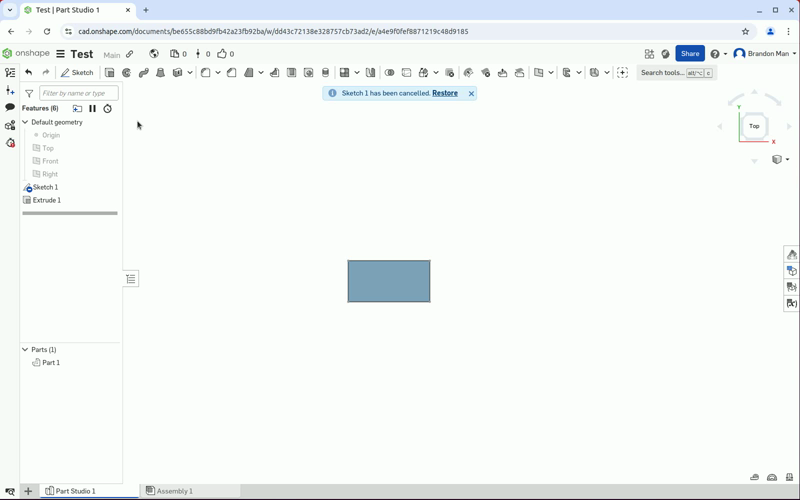
key(shift+h)
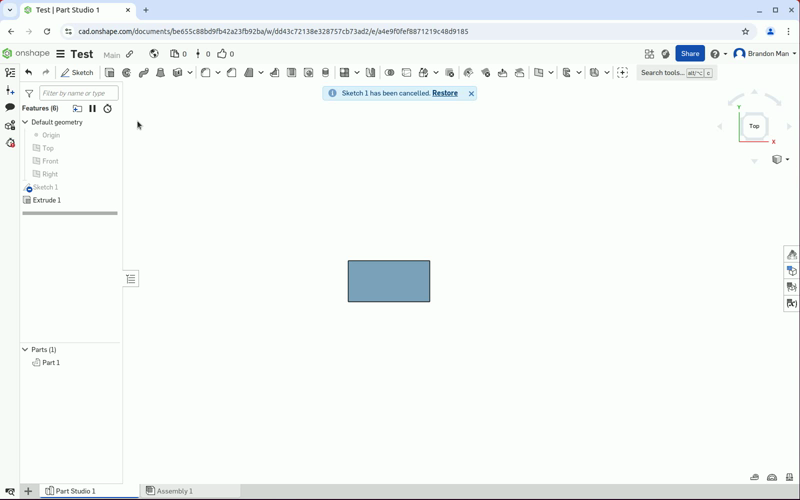
mouse_move(73, 189)
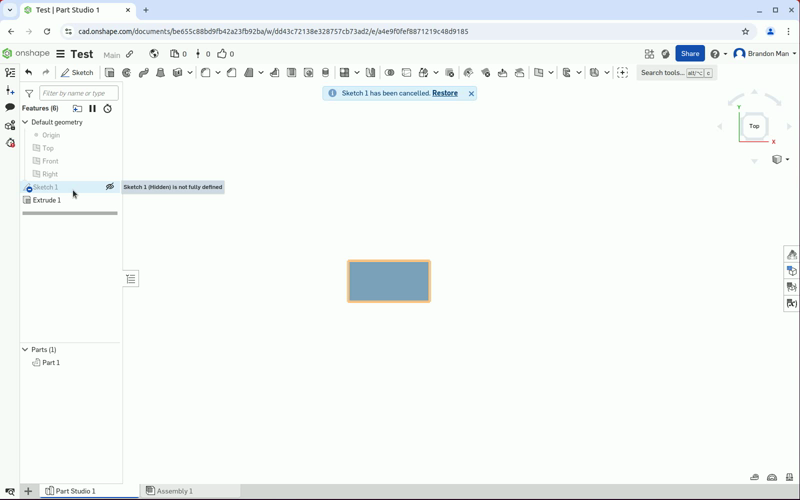
click(73, 189)
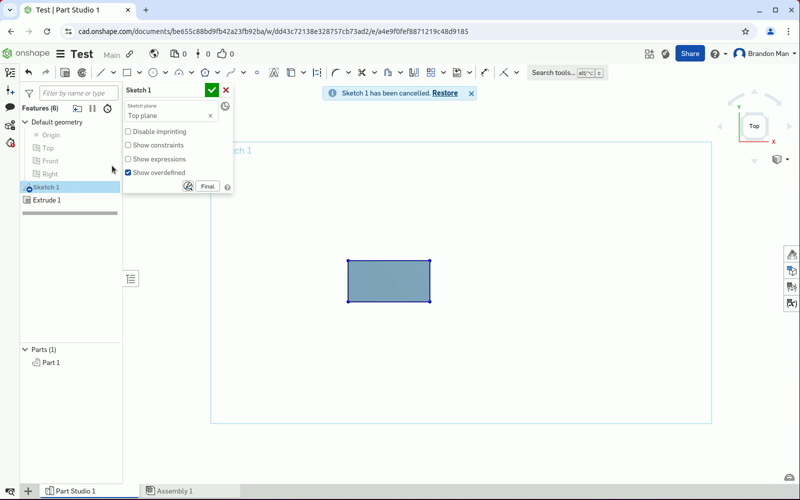
mouse_move(229, 92)
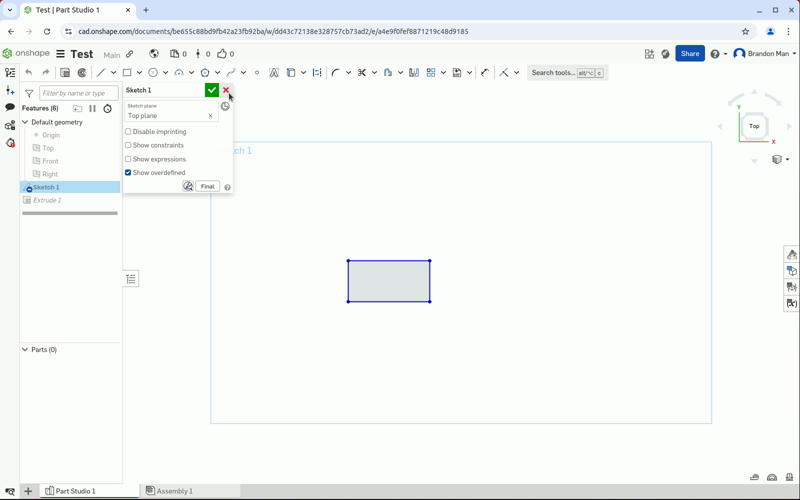
click(229, 92)
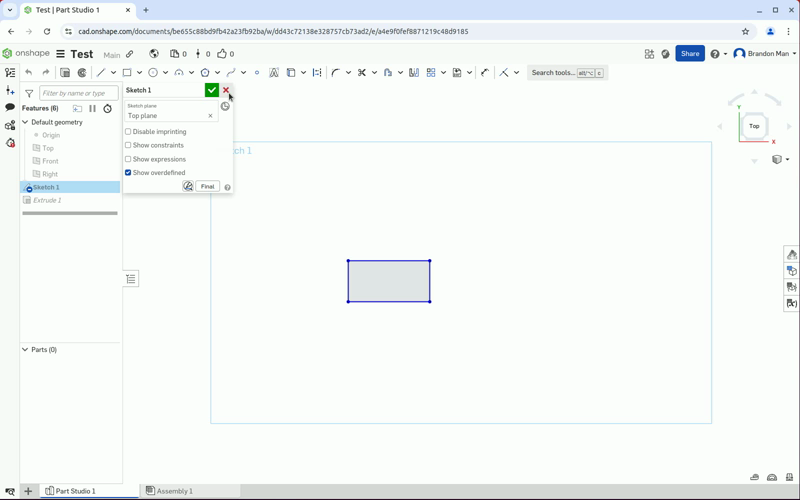
key(shift+s)
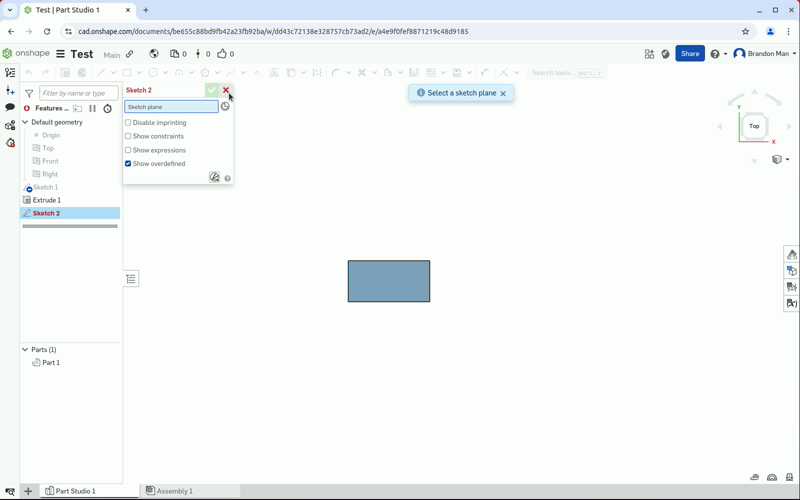
mouse_move(73, 150)
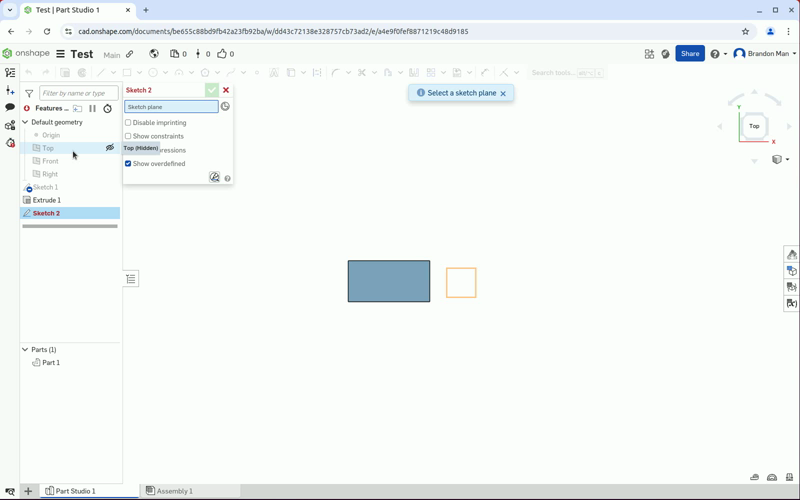
click(73, 150)
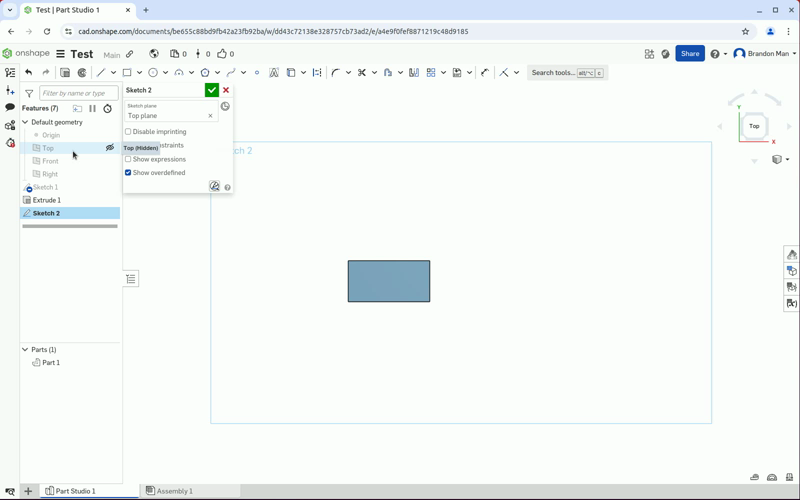
mouse_move(73, 352)
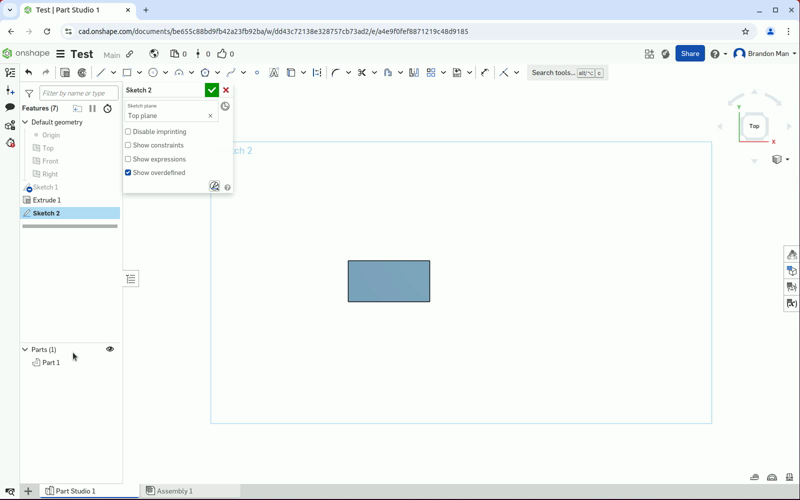
key(y)
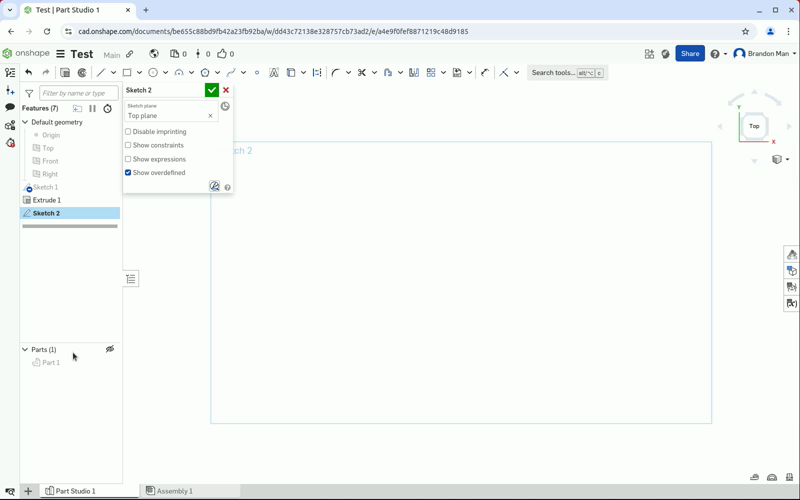
key(l)
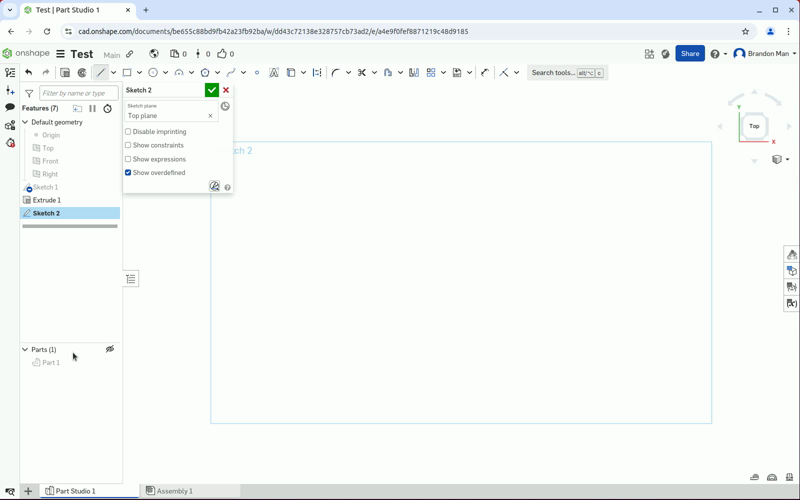
key_down(shift)
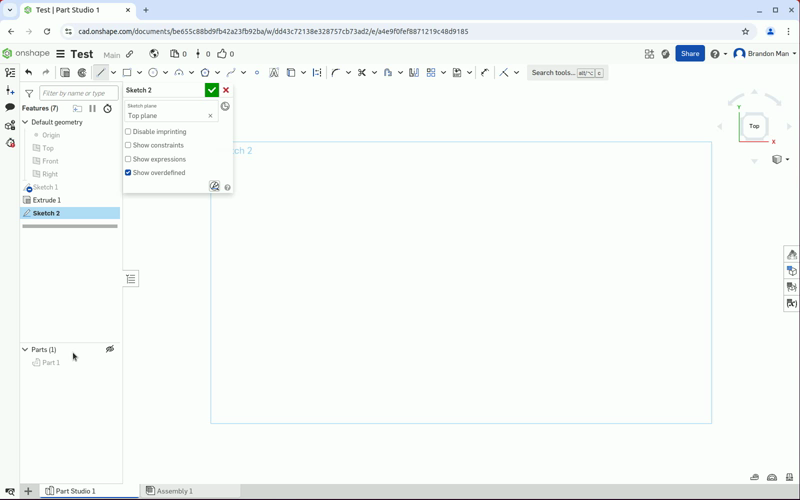
mouse_move(438, 301)
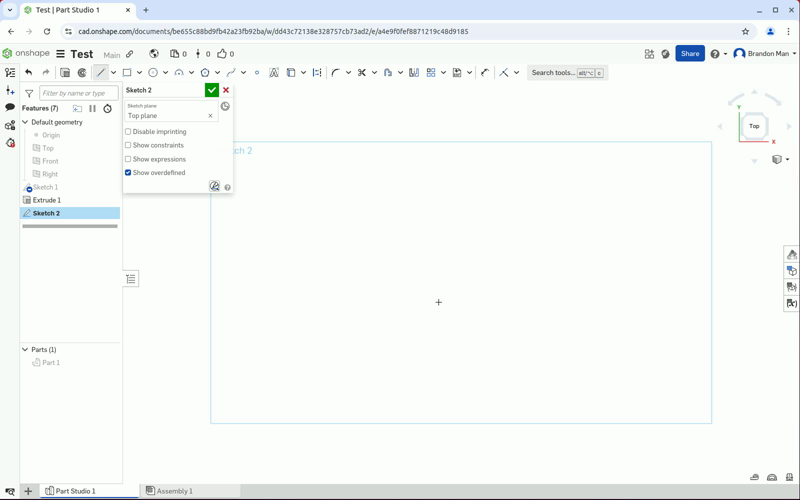
click(438, 301)
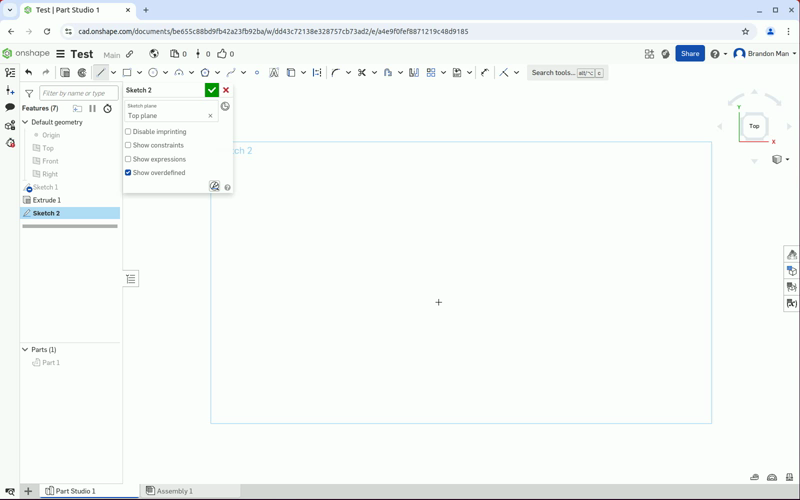
key_up(shift)
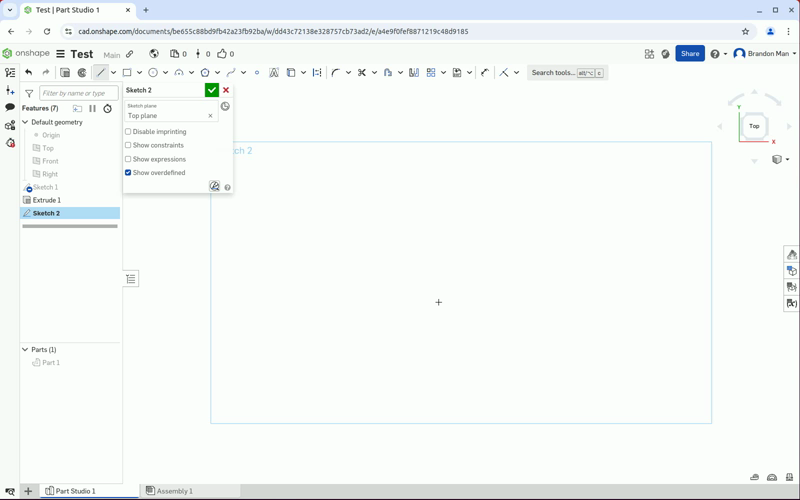
key_down(shift)
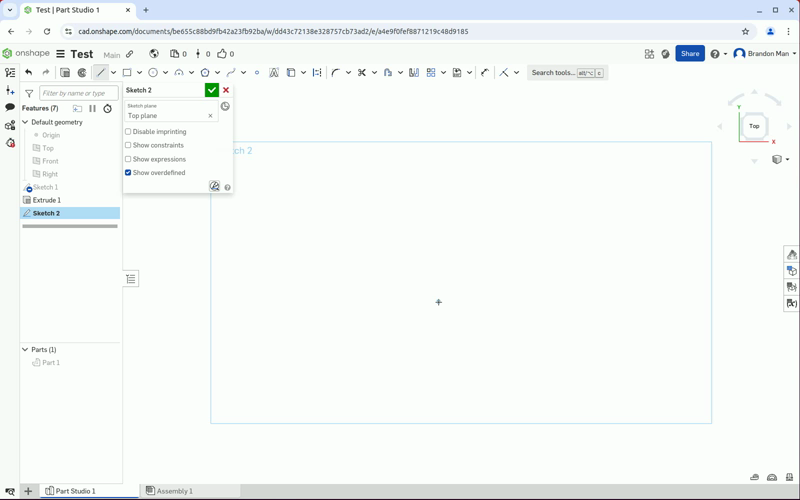
mouse_move(519, 301)
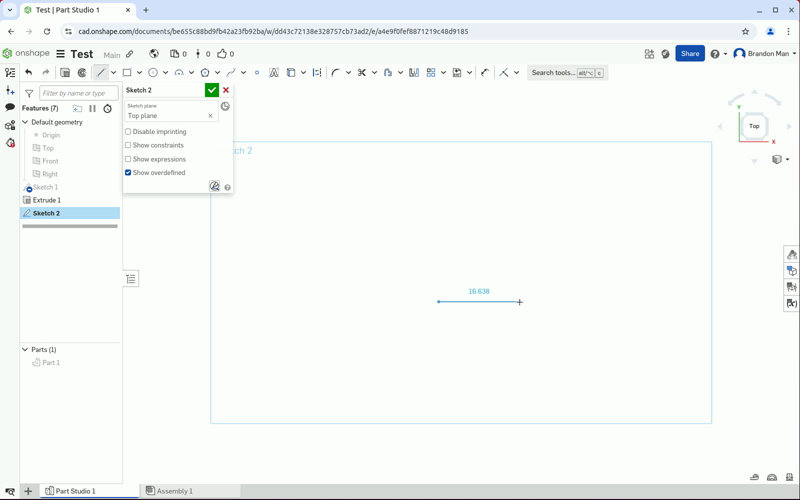
click(519, 301)
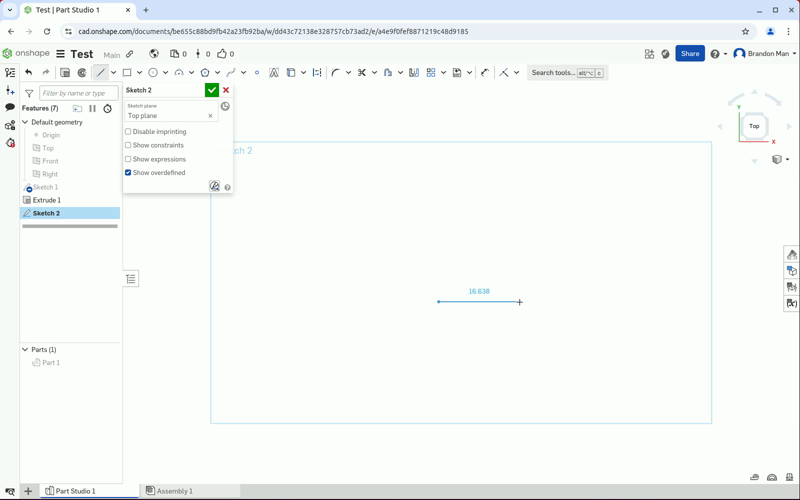
key_up(shift)
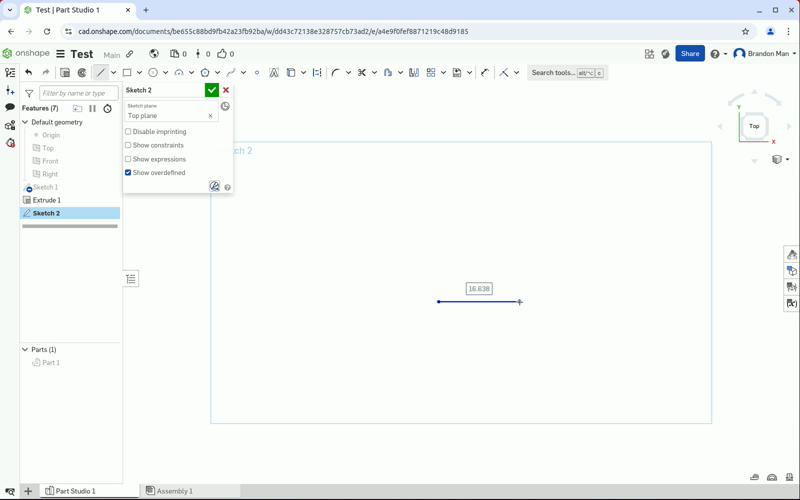
key_down(shift)
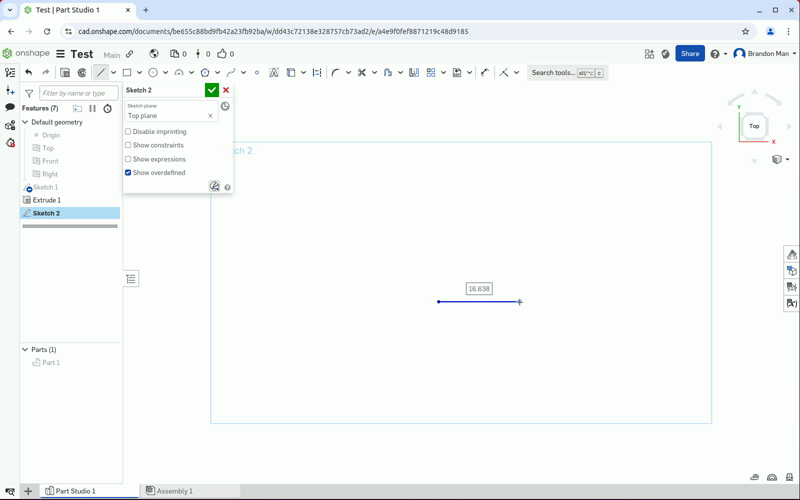
mouse_move(549, 301)
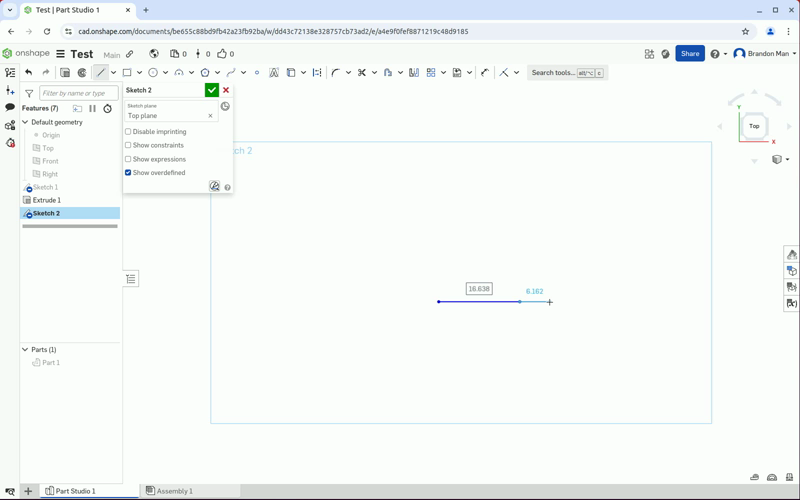
mouse_move(519, 260)
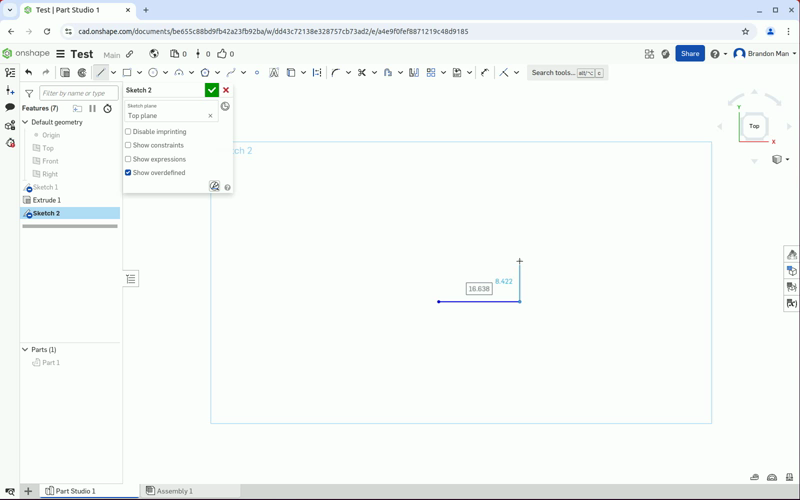
click(519, 260)
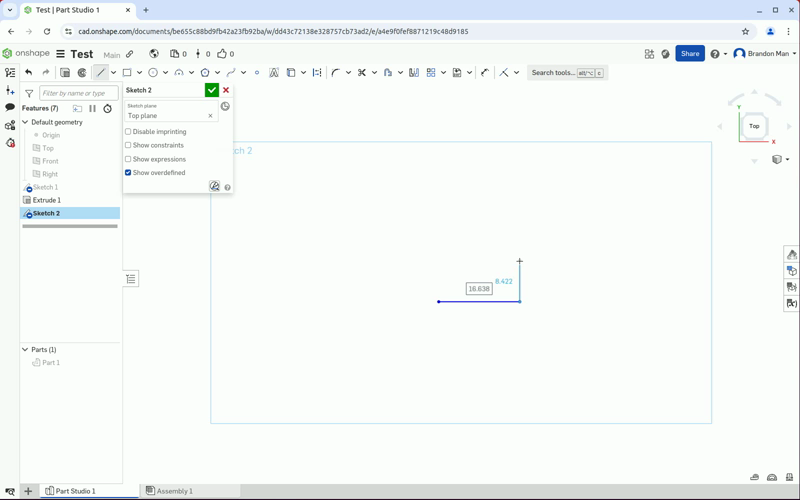
key_up(shift)
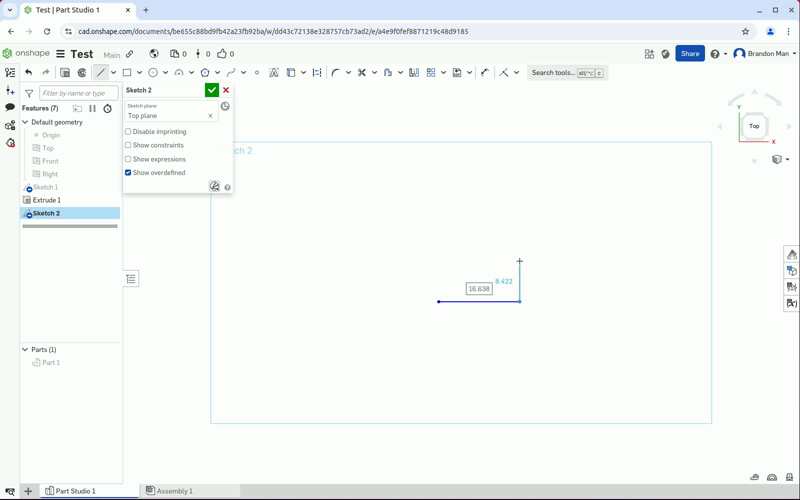
key_down(shift)
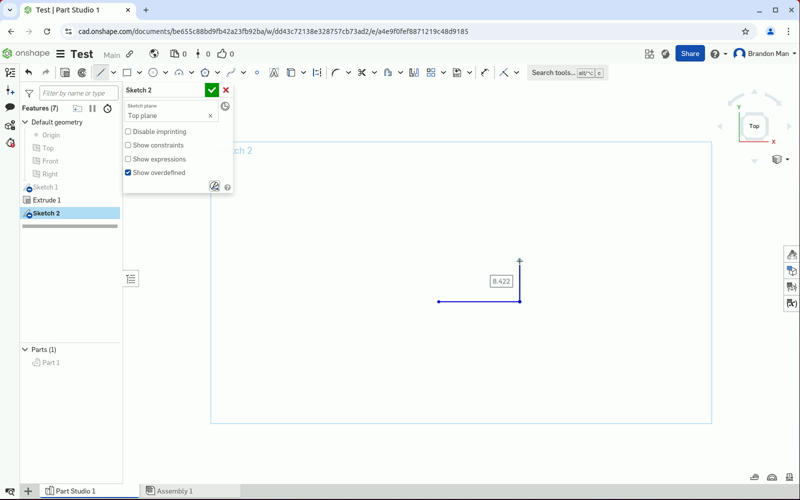
mouse_move(438, 260)
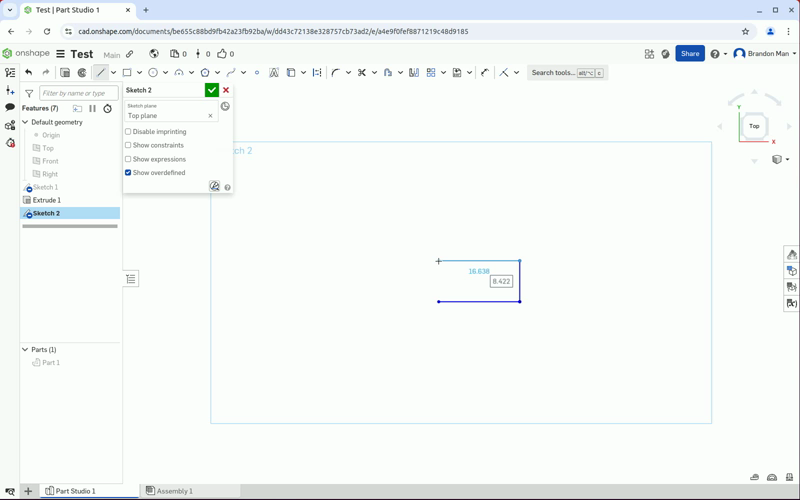
click(438, 260)
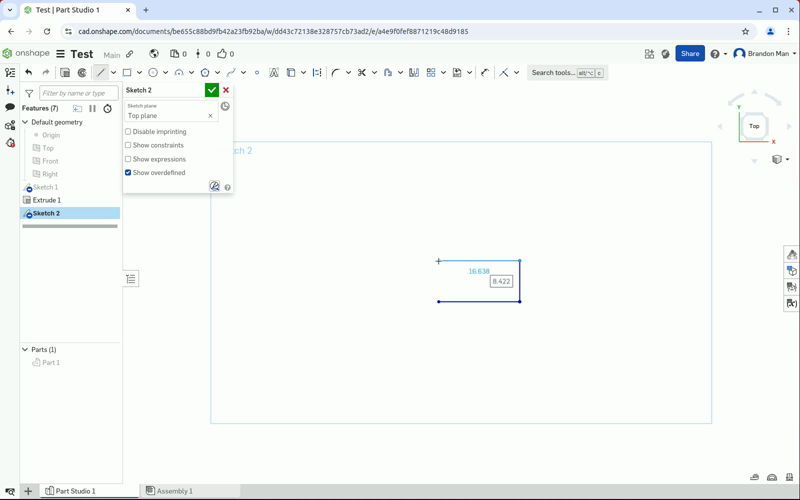
key_up(shift)
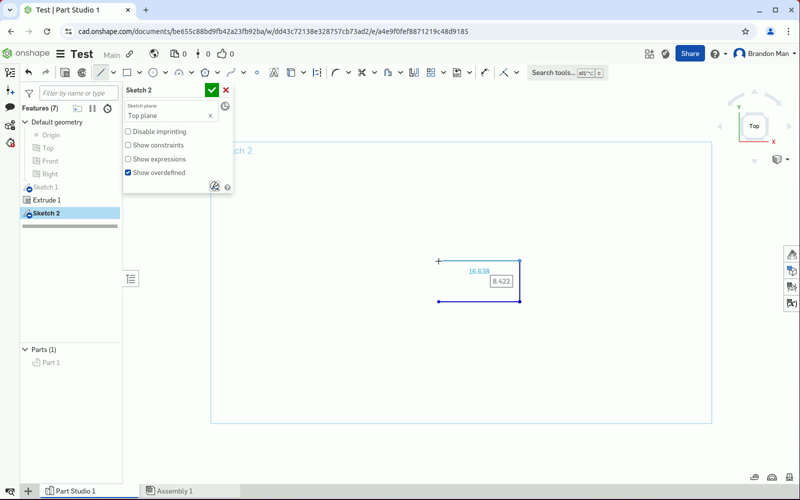
mouse_move(468, 260)
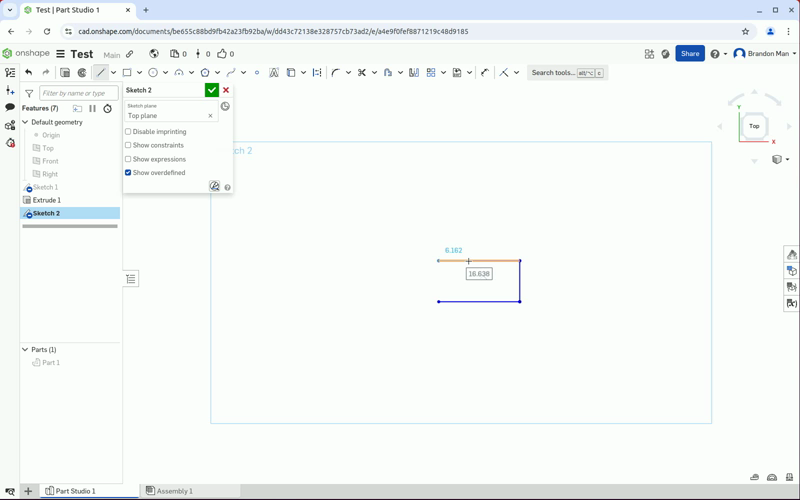
key_down(shift)
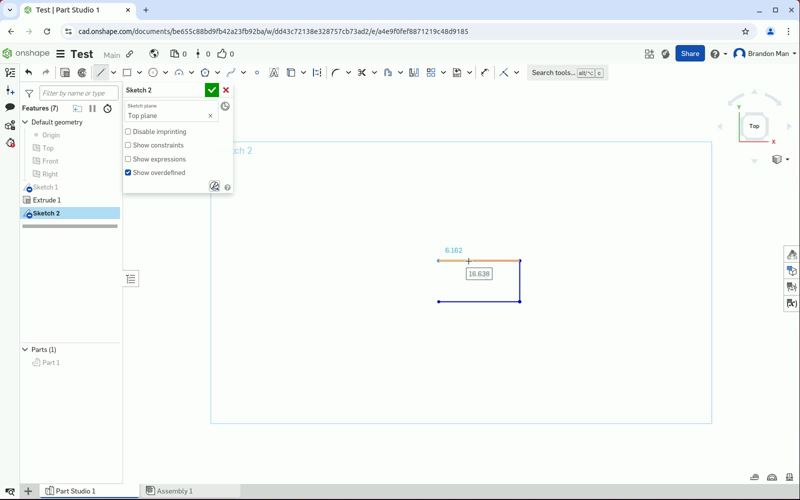
mouse_move(438, 301)
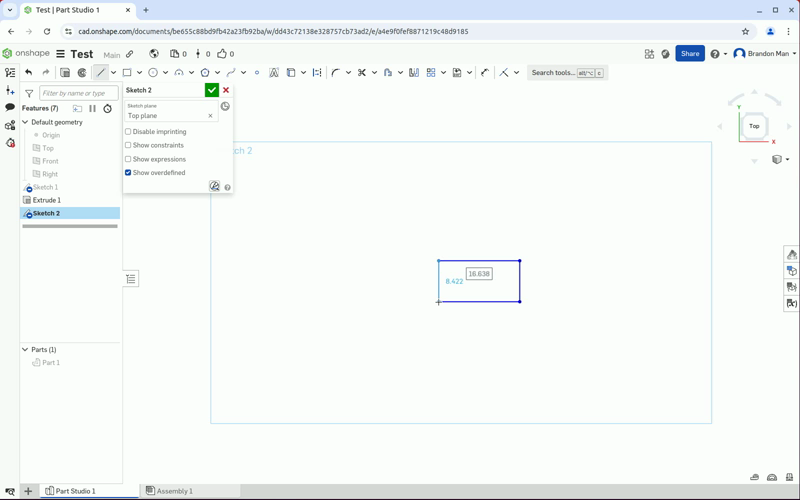
key_up(shift)
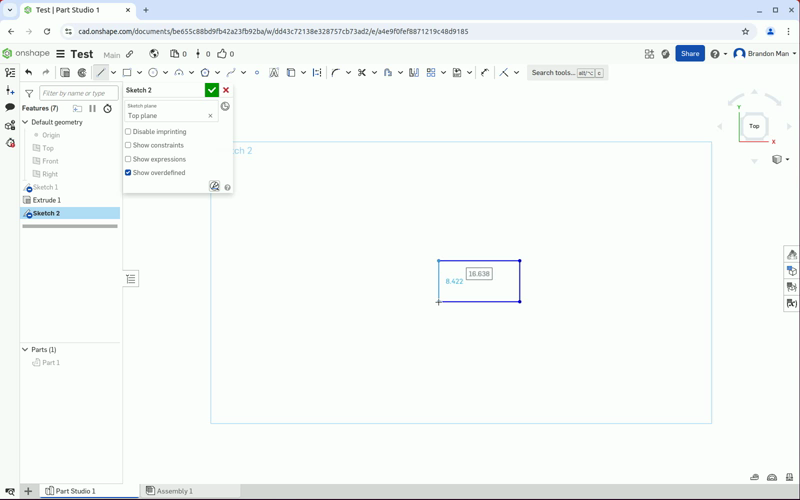
click(438, 301)
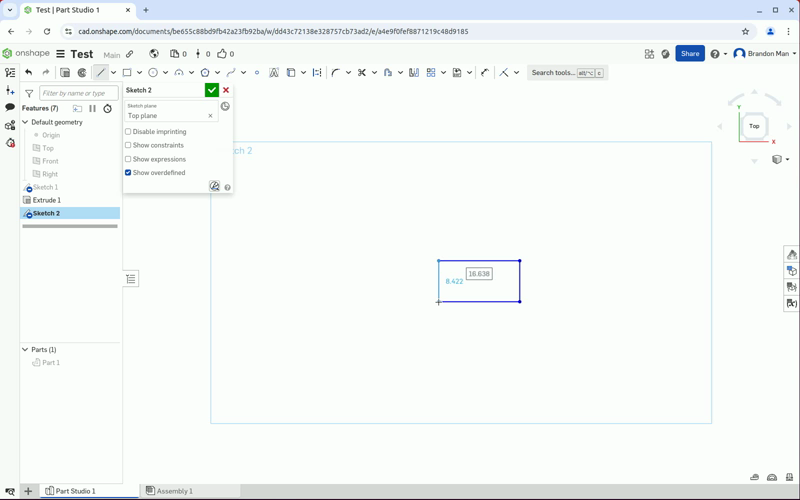
key(esc)
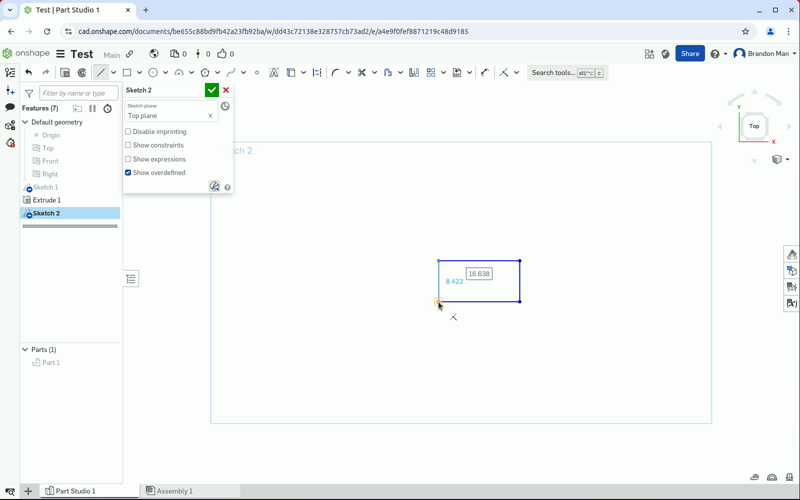
key(l)
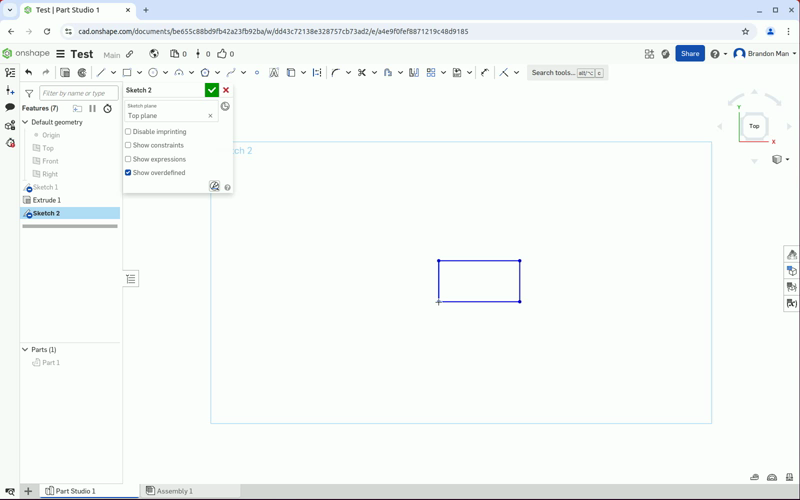
key_down(shift)
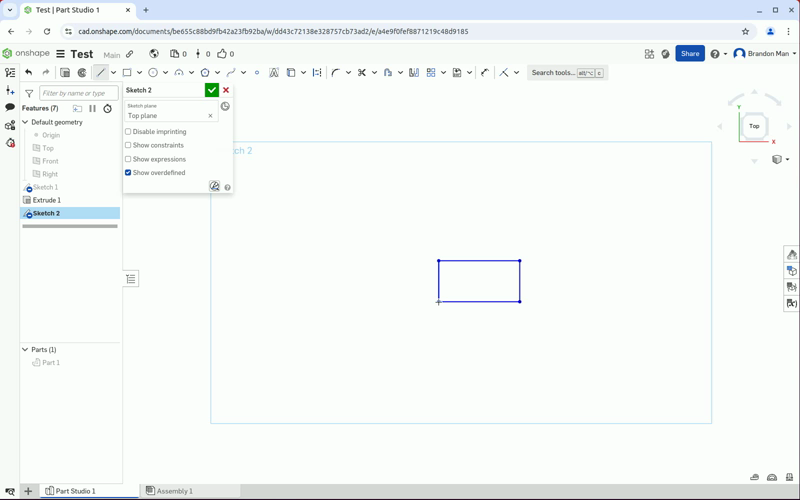
mouse_move(441, 299)
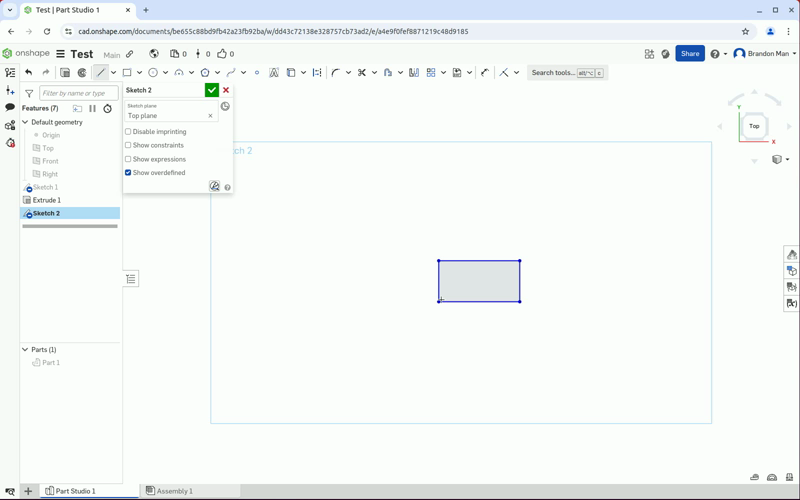
scroll(6)
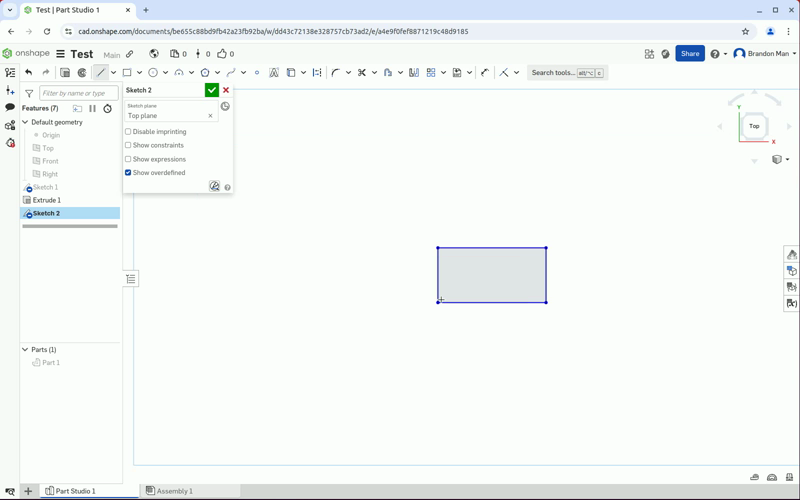
scroll(6)
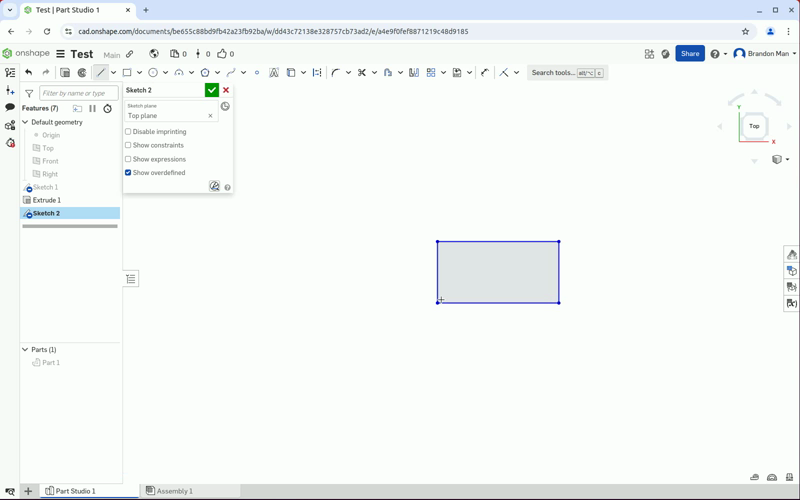
scroll(6)
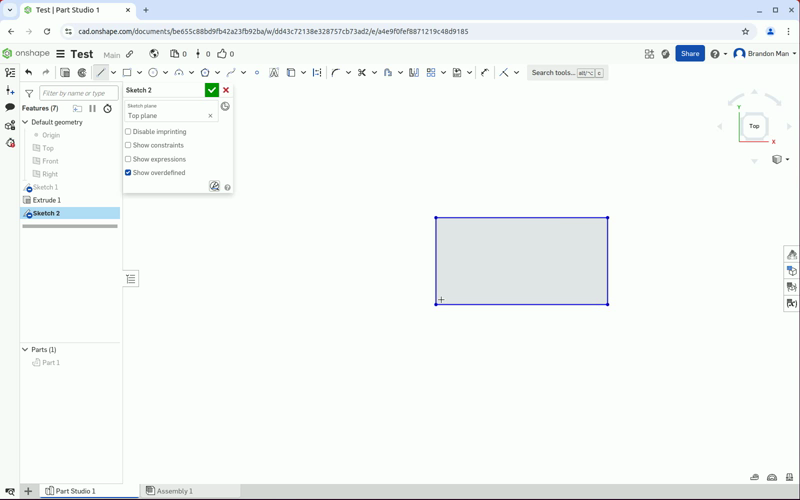
scroll(6)
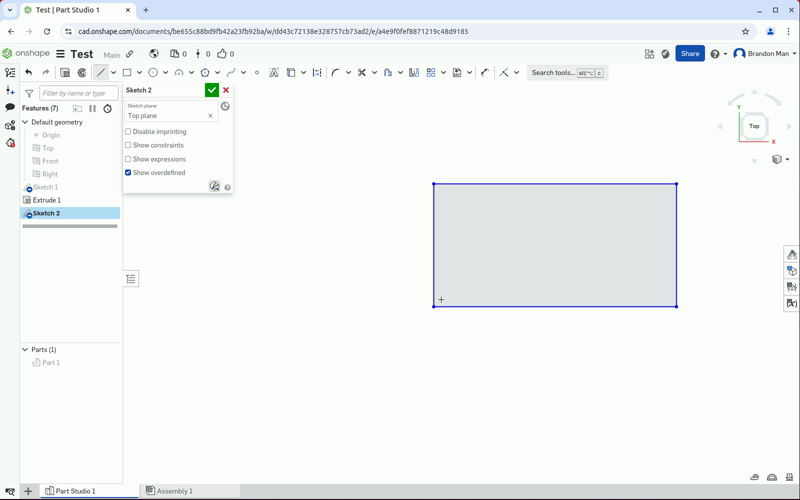
scroll(6)
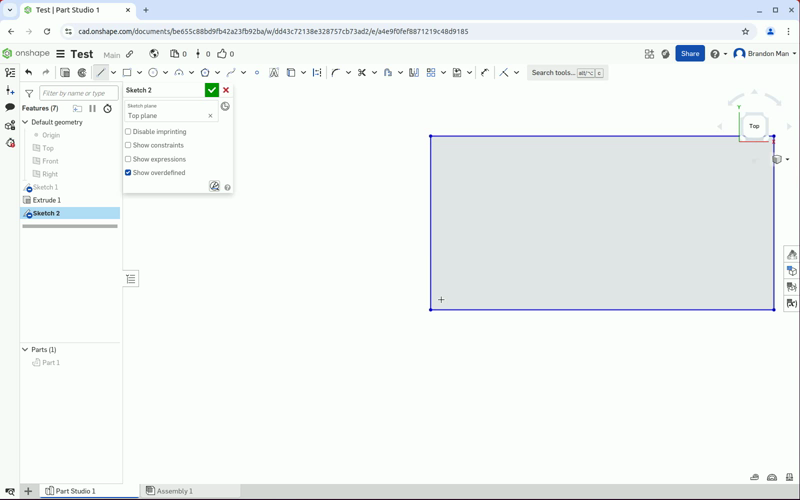
scroll(6)
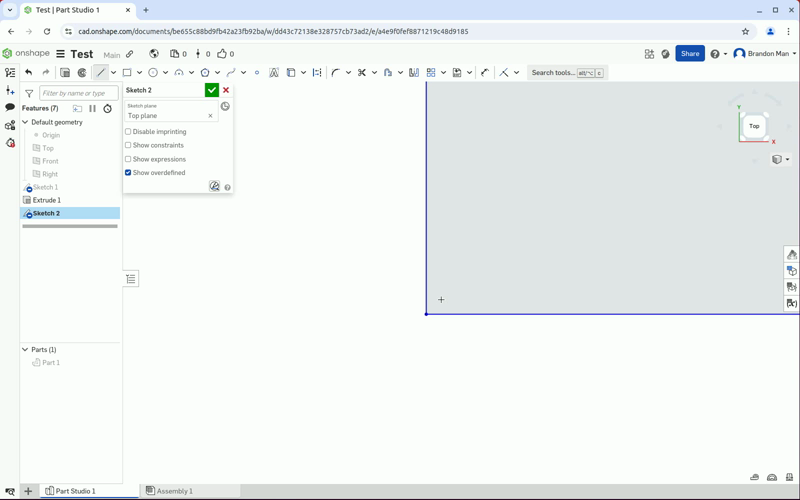
scroll(6)
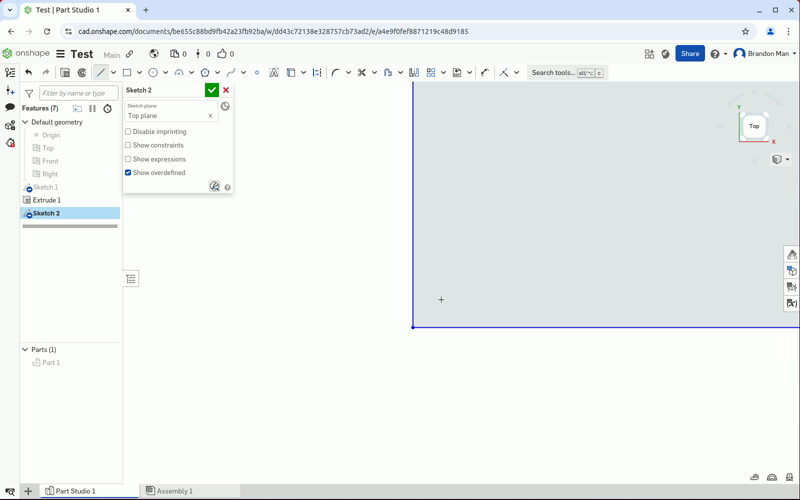
click(441, 299)
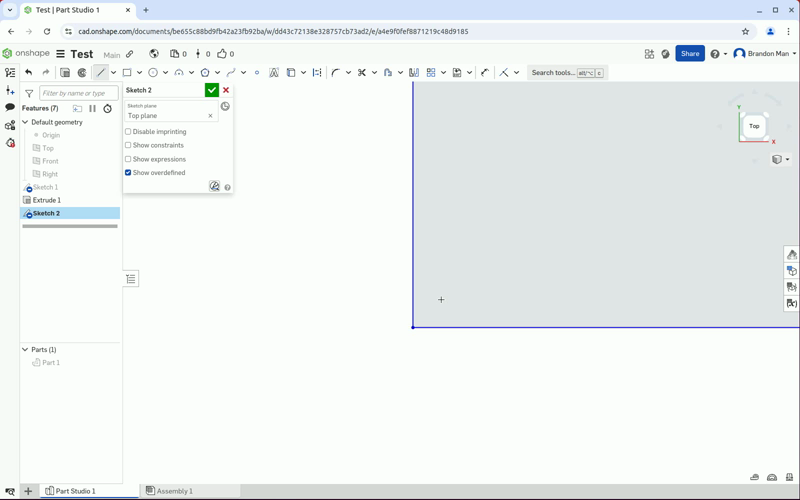
scroll(-6)
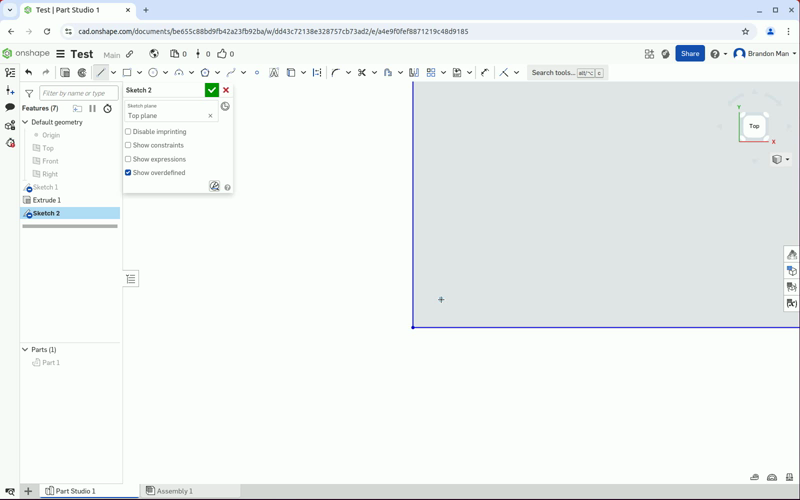
scroll(-6)
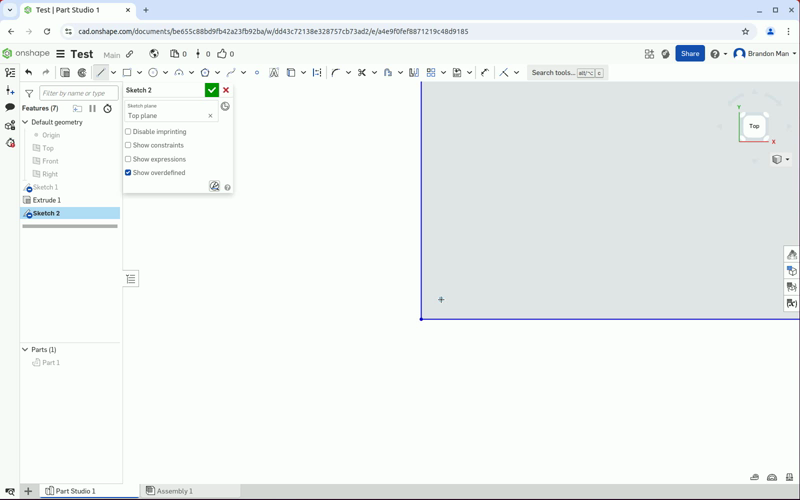
scroll(-6)
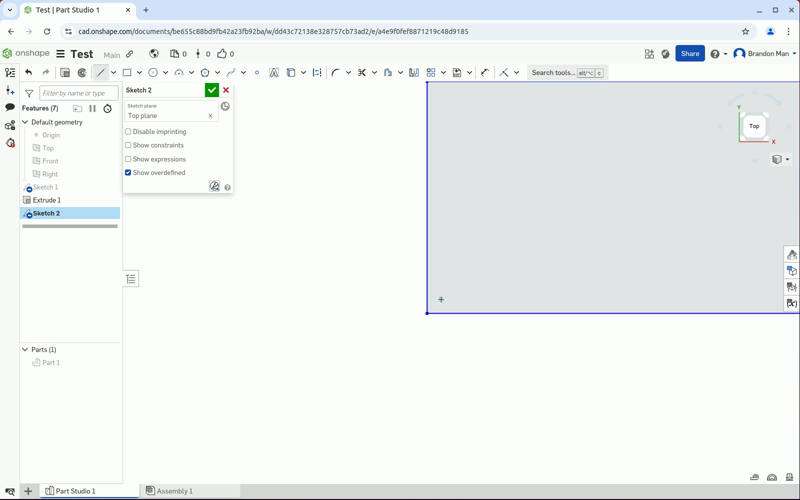
scroll(-6)
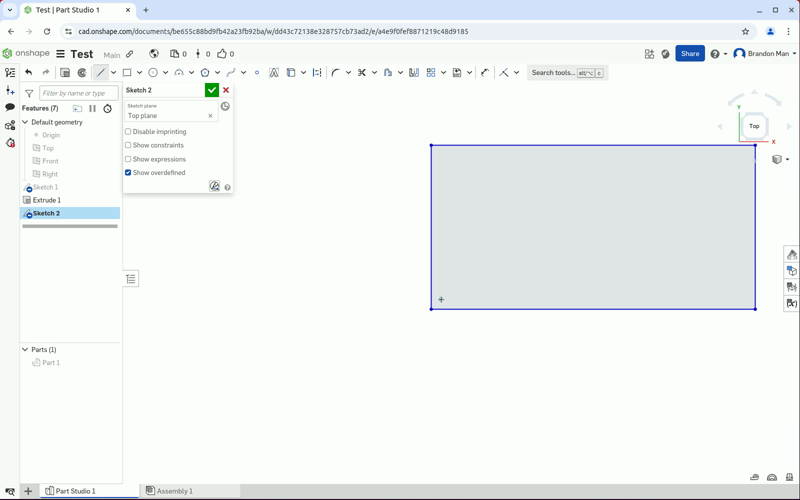
scroll(-6)
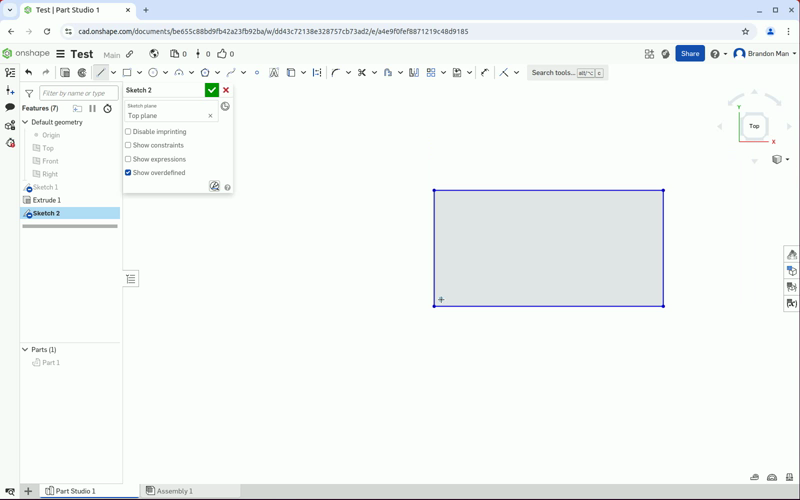
scroll(-6)
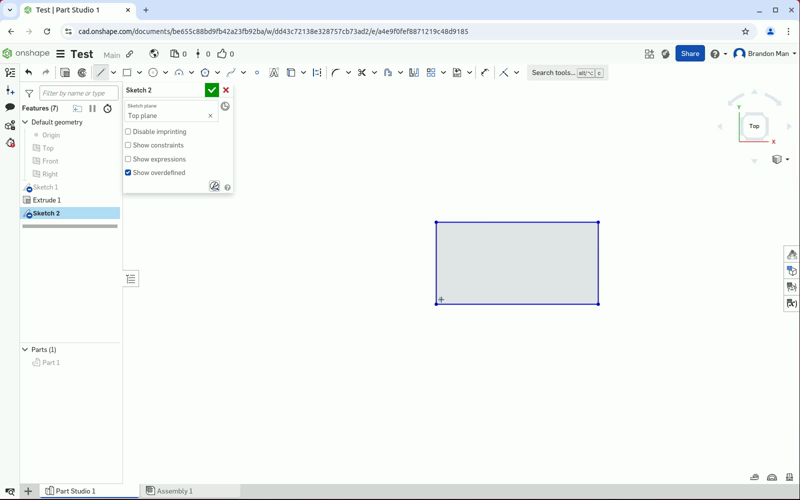
scroll(-6)
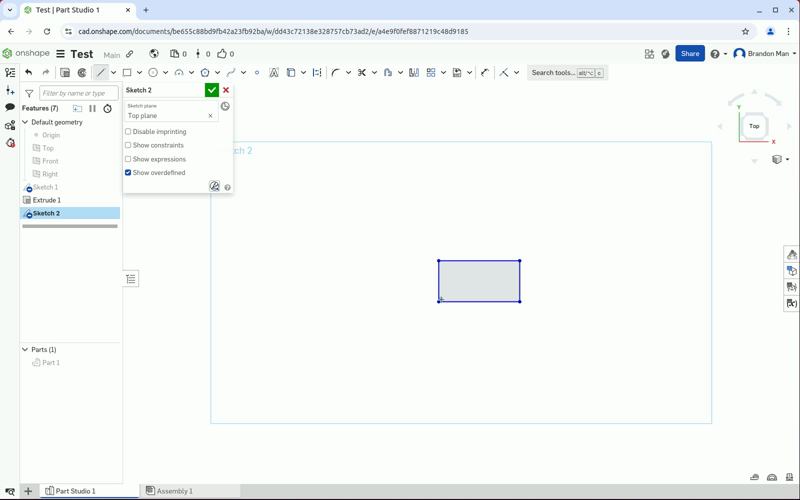
key_up(shift)
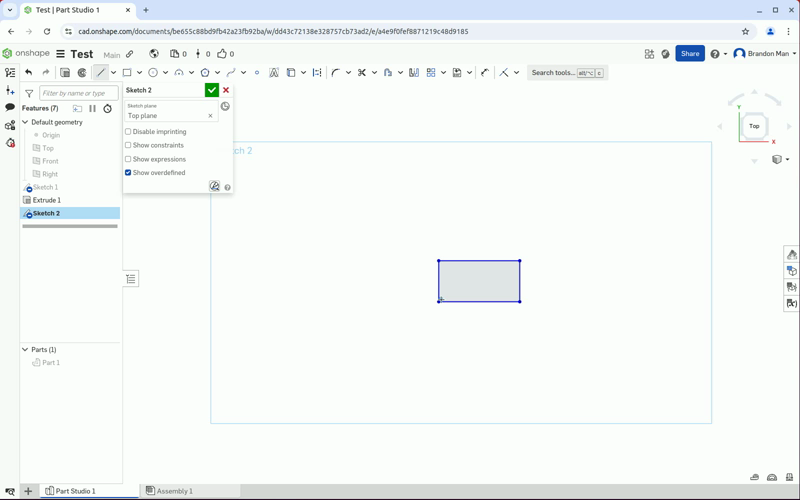
key_down(shift)
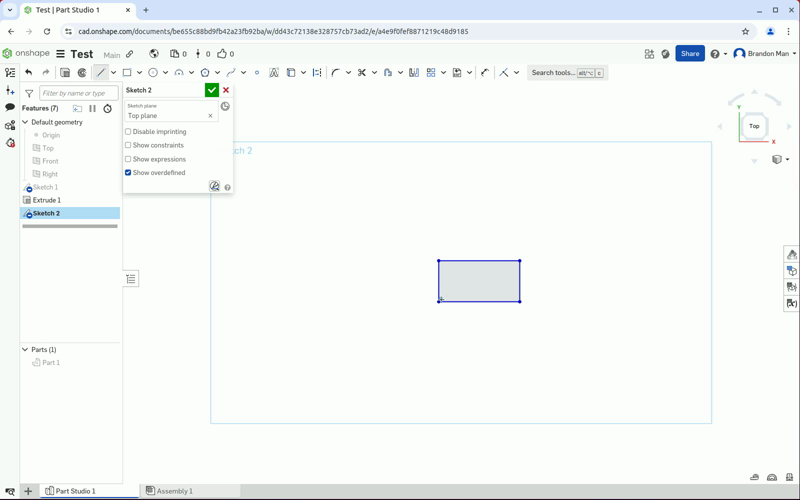
mouse_move(471, 299)
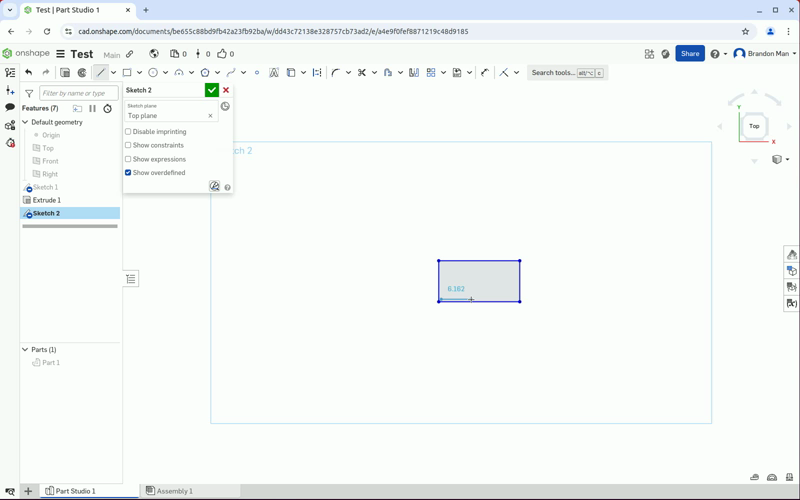
mouse_move(475, 299)
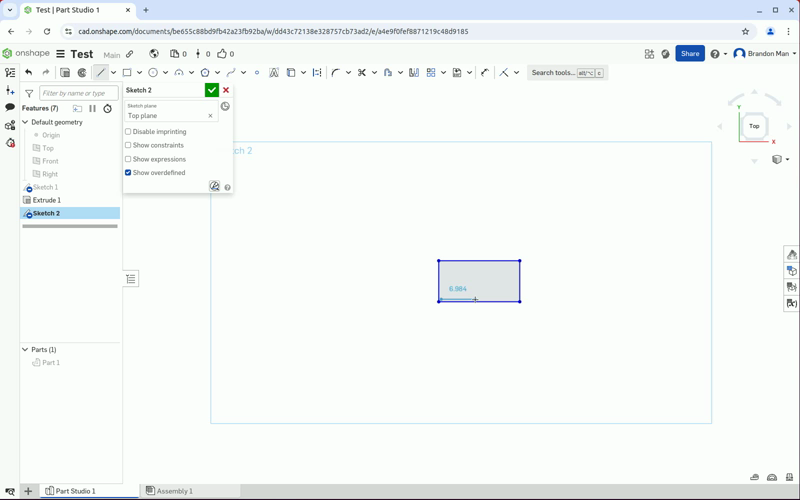
click(475, 299)
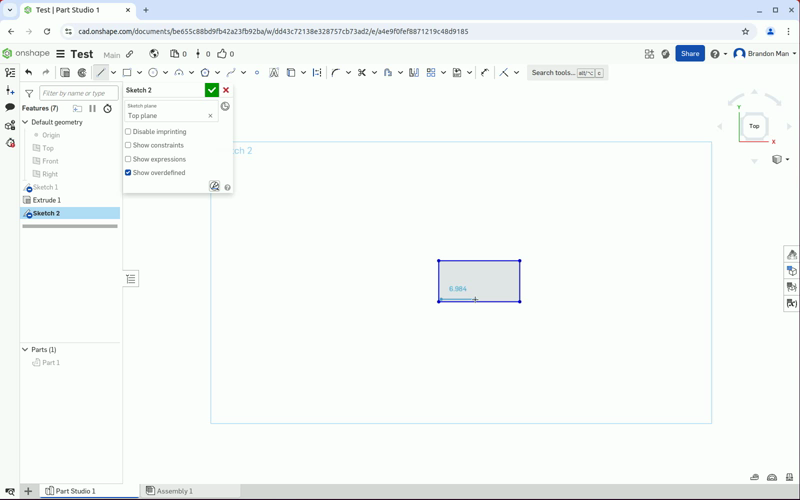
key_up(shift)
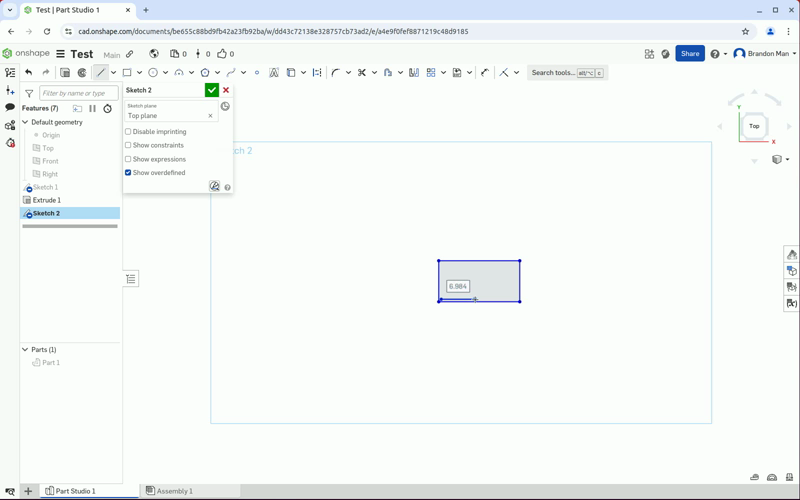
key_down(shift)
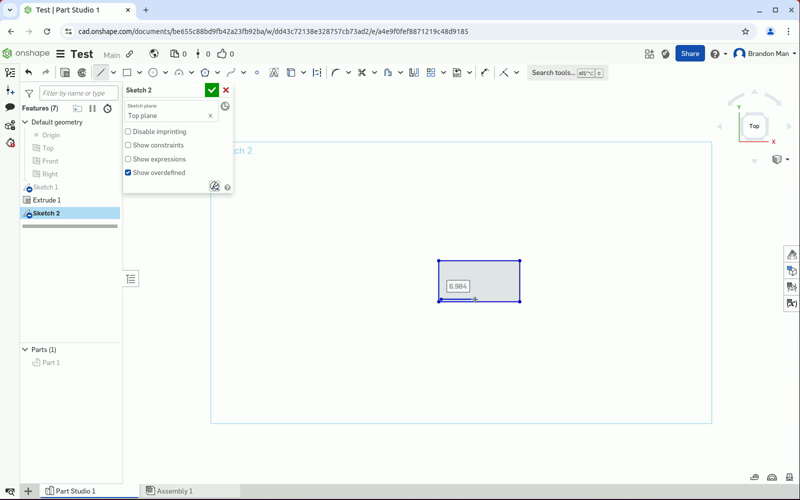
mouse_move(505, 299)
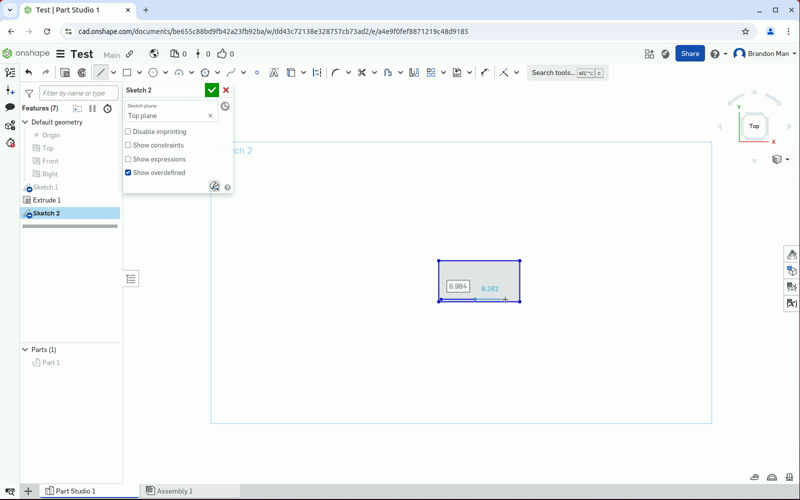
mouse_move(475, 263)
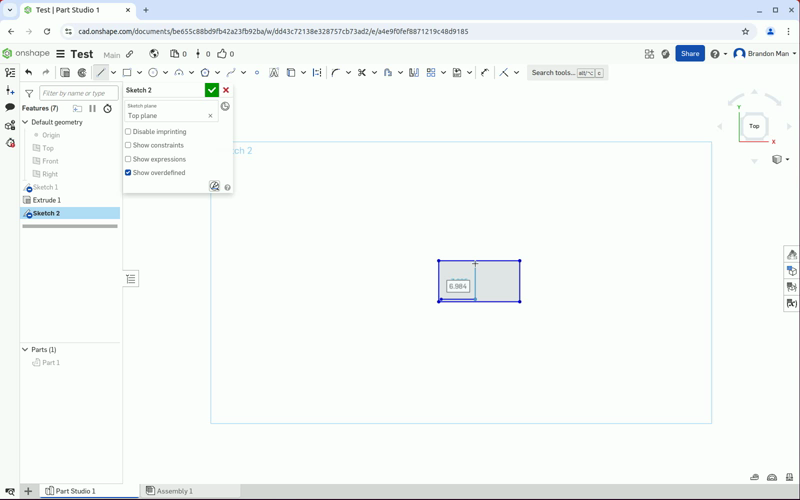
click(475, 263)
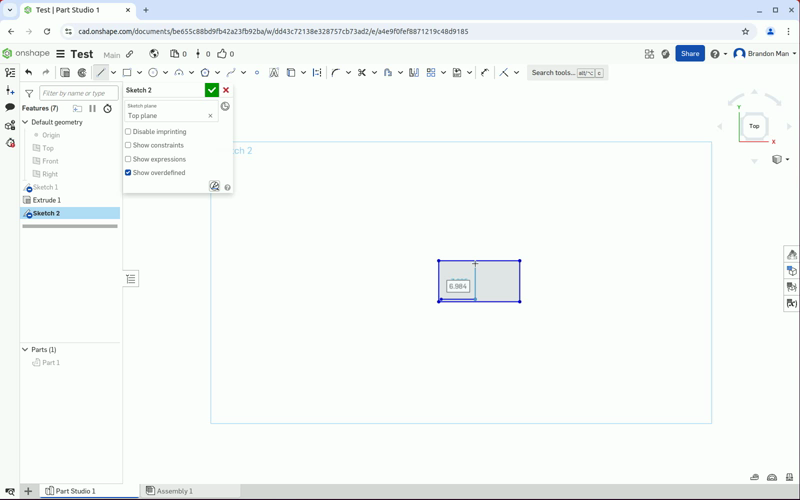
key_up(shift)
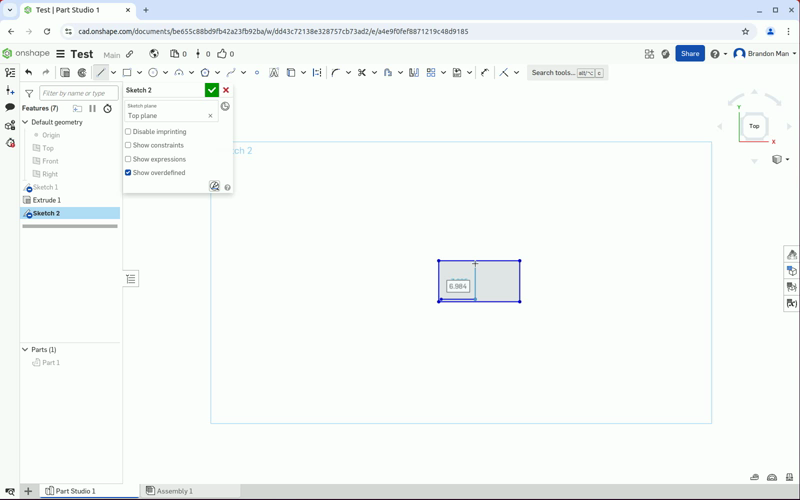
key_down(shift)
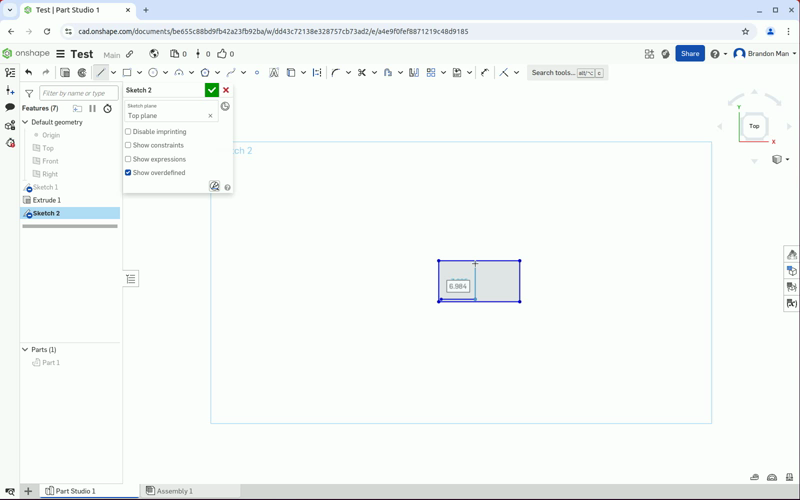
mouse_move(505, 263)
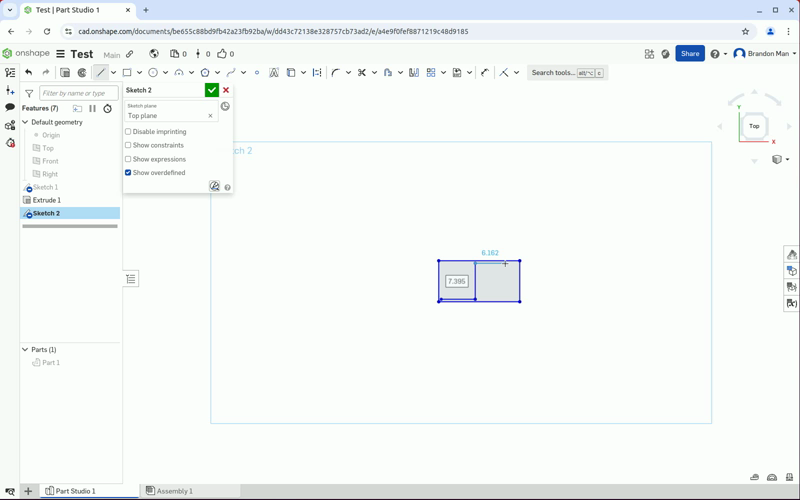
mouse_move(441, 263)
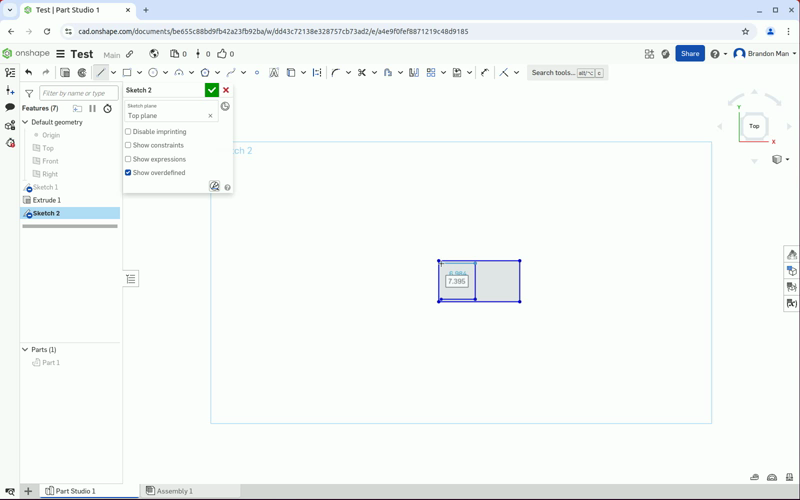
scroll(6)
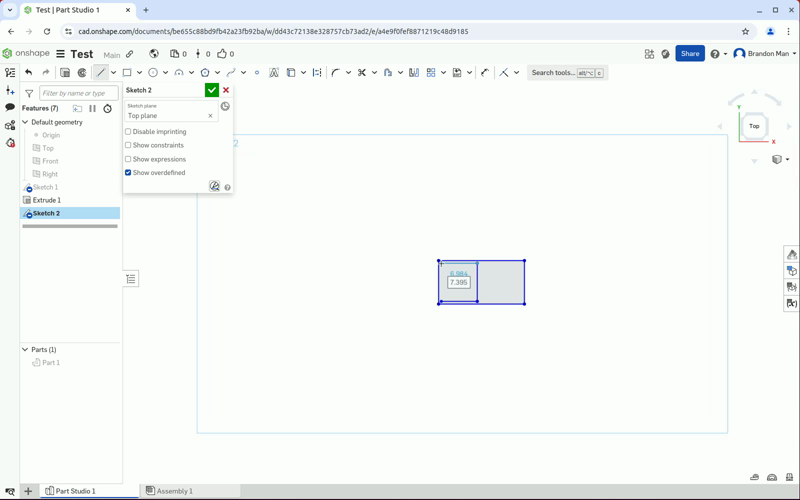
scroll(6)
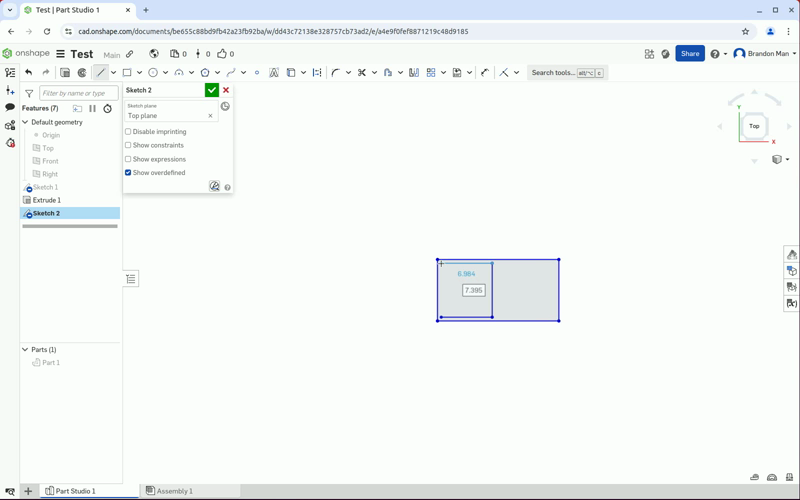
scroll(6)
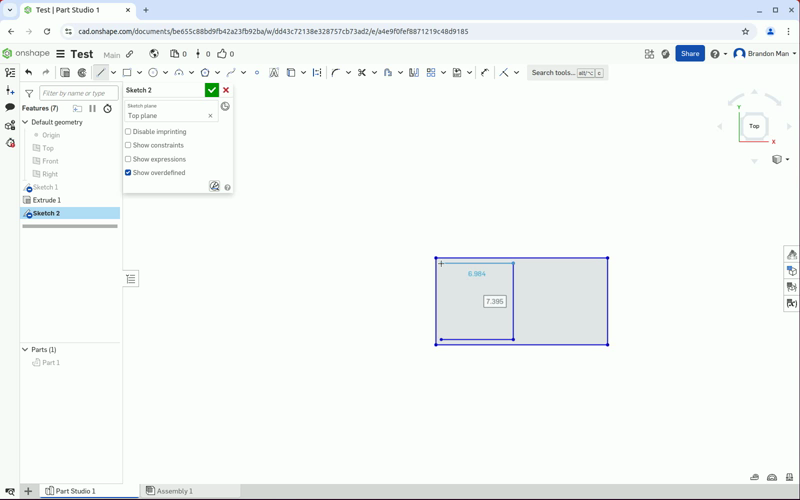
scroll(6)
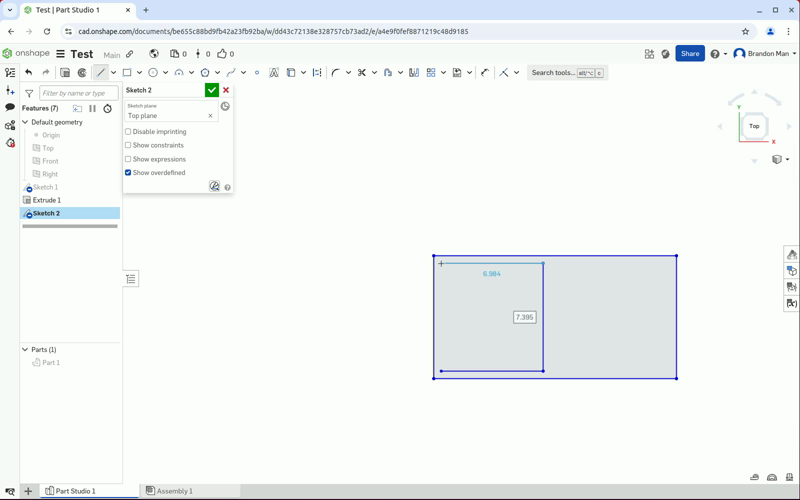
scroll(6)
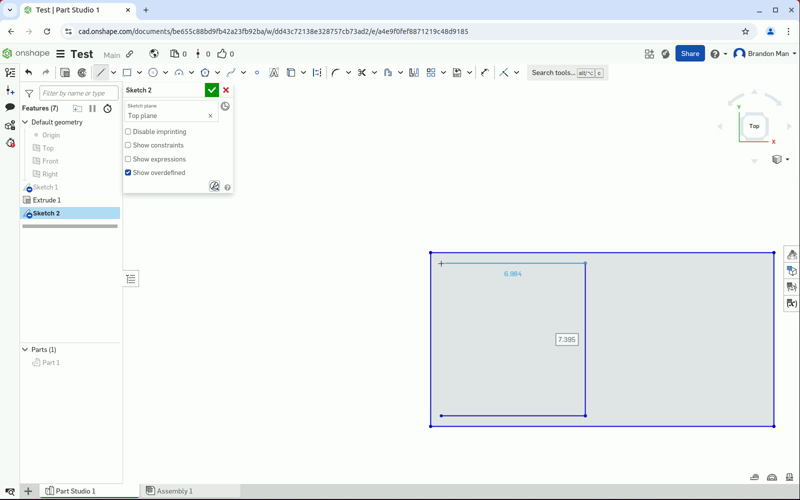
scroll(6)
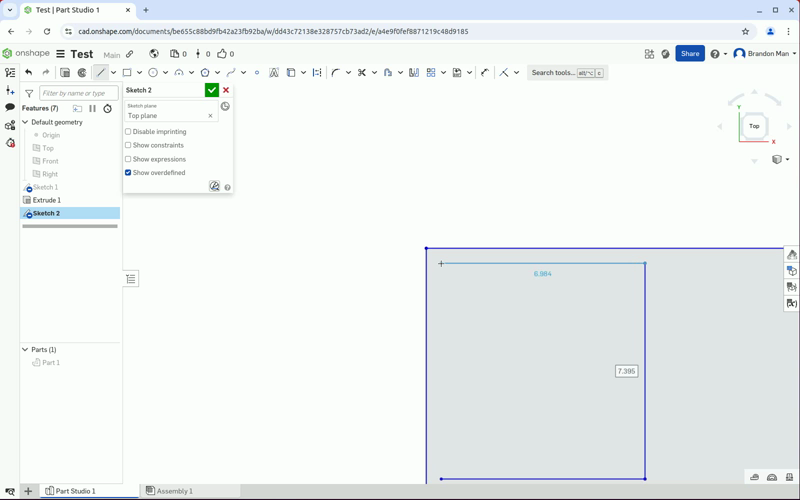
scroll(6)
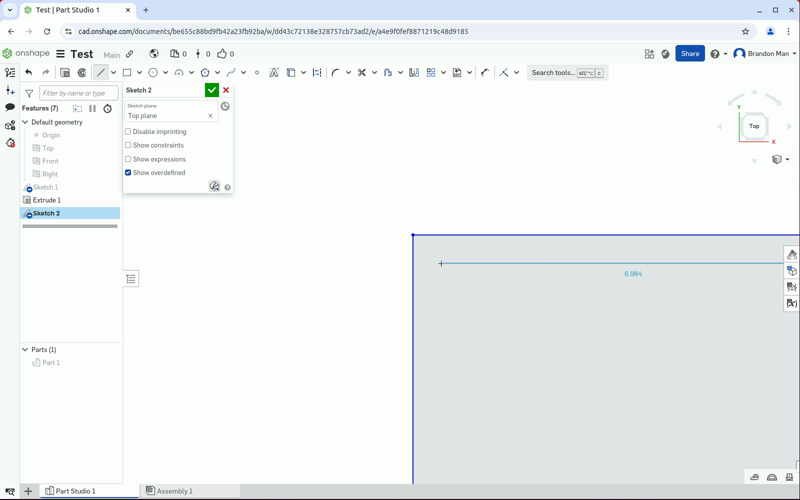
click(441, 263)
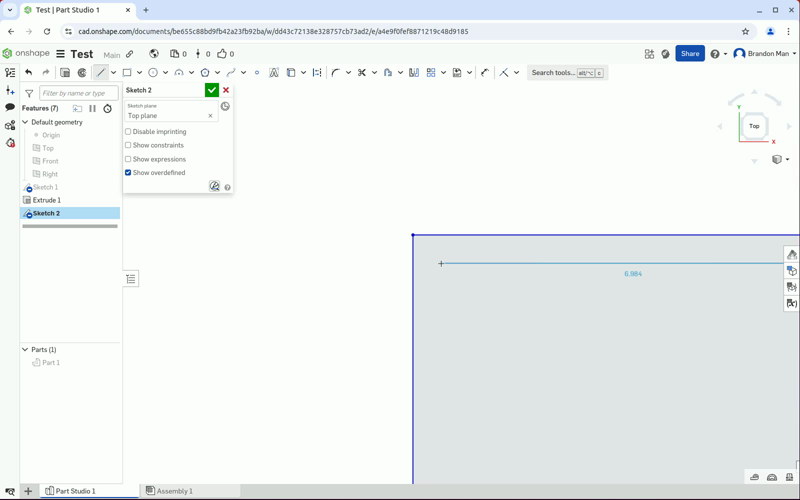
scroll(-6)
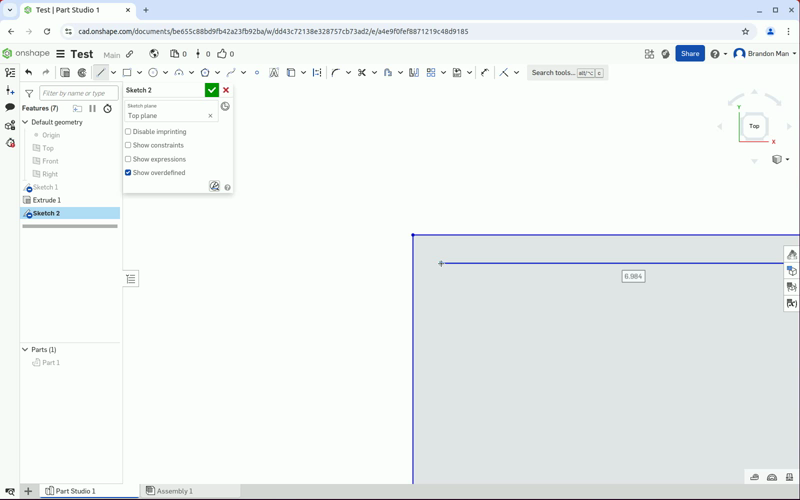
scroll(-6)
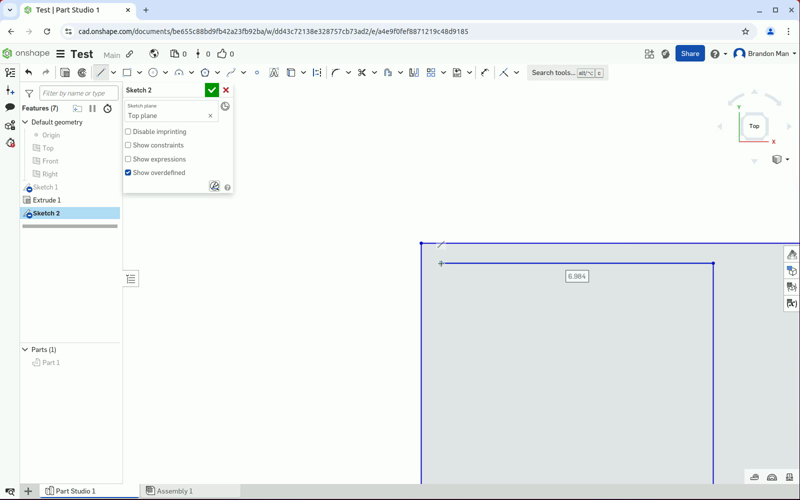
scroll(-6)
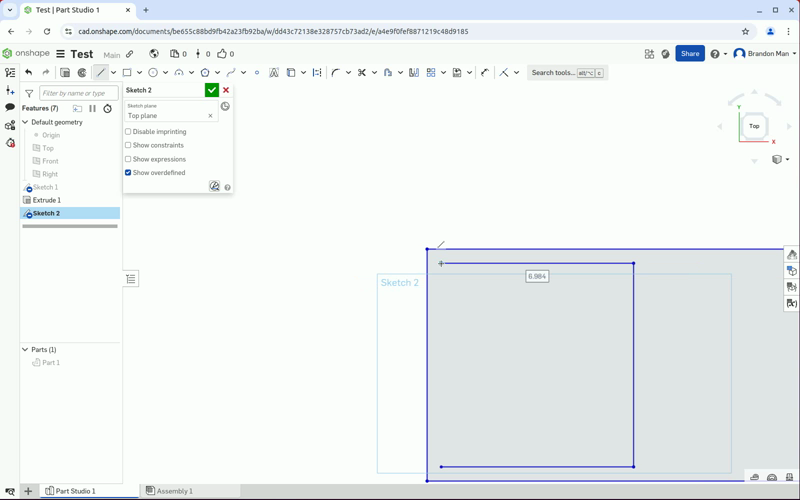
scroll(-6)
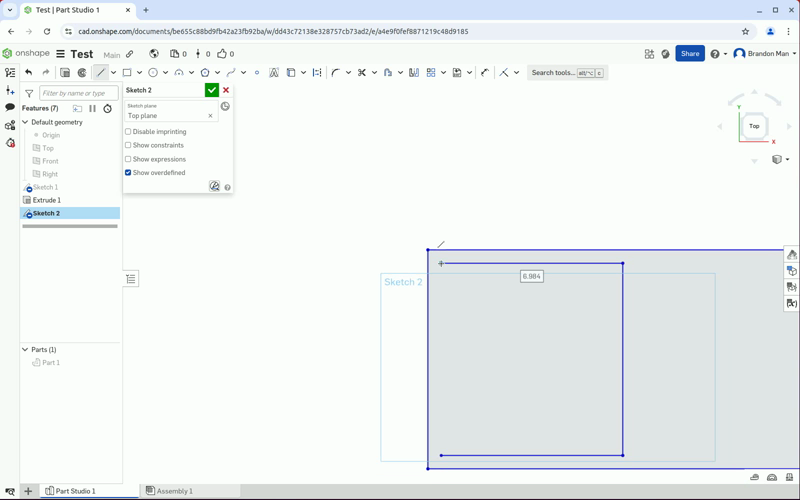
scroll(-6)
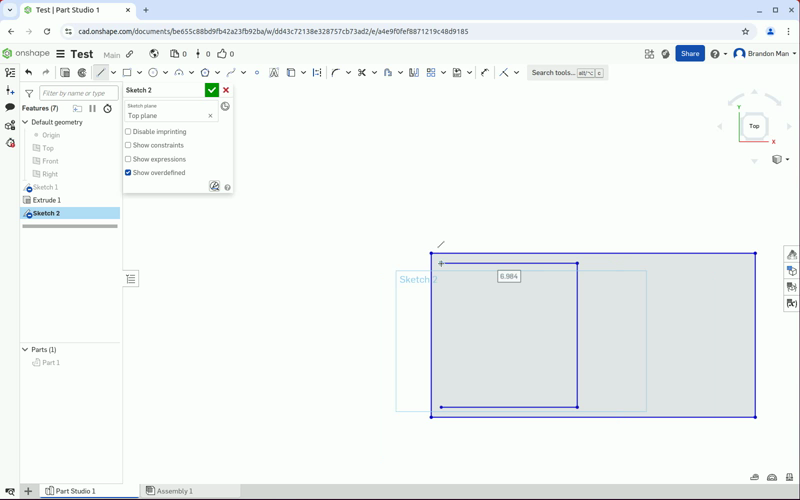
scroll(-6)
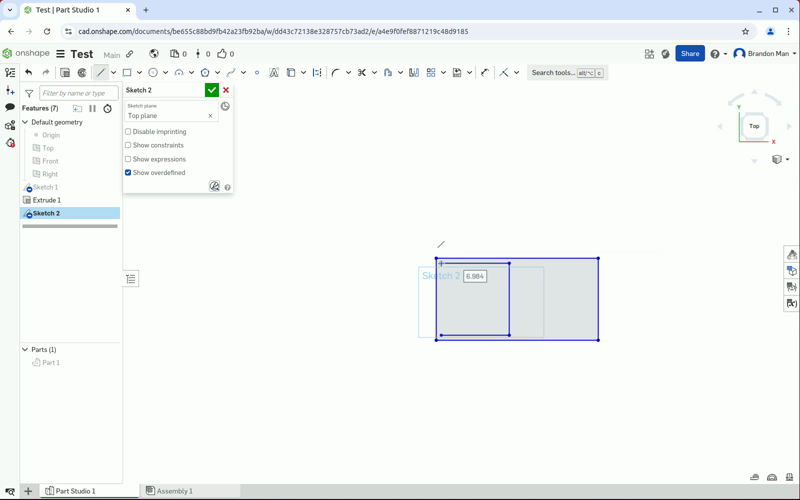
scroll(-6)
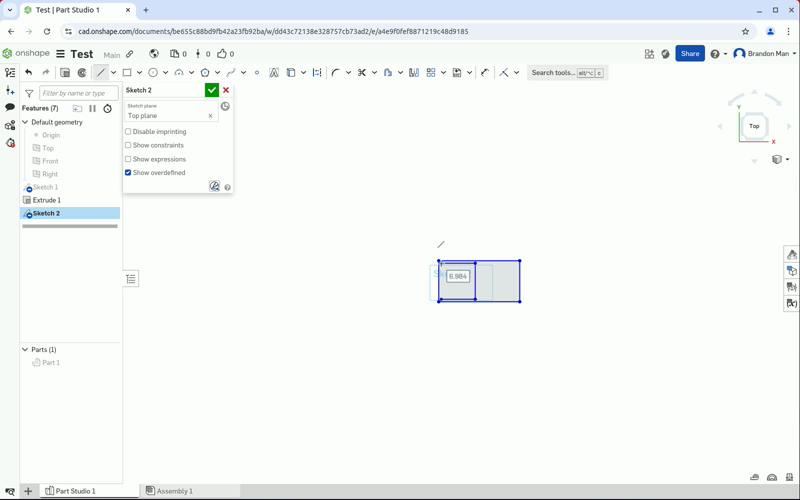
key_up(shift)
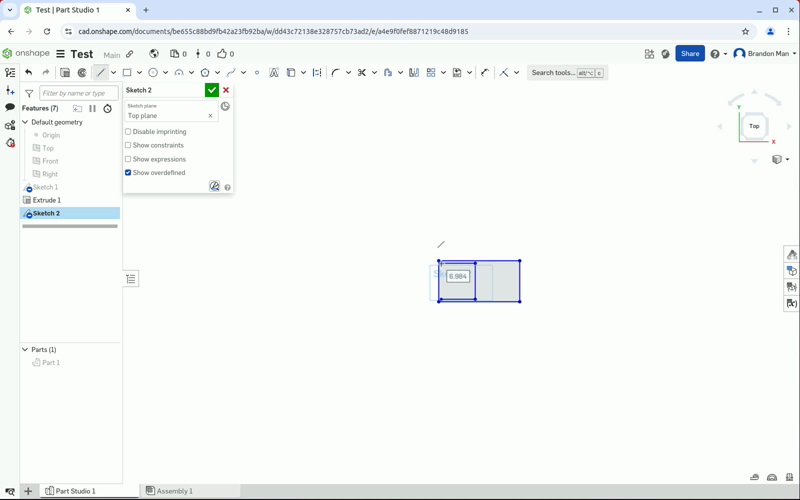
mouse_move(471, 263)
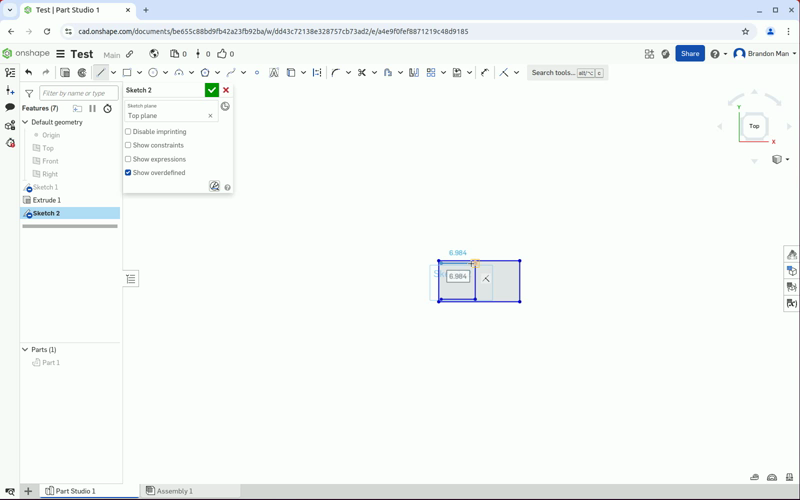
key_down(shift)
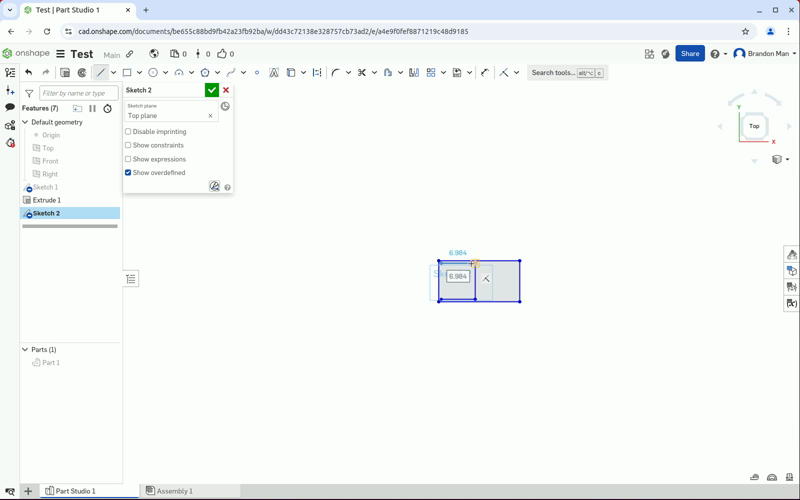
mouse_move(441, 299)
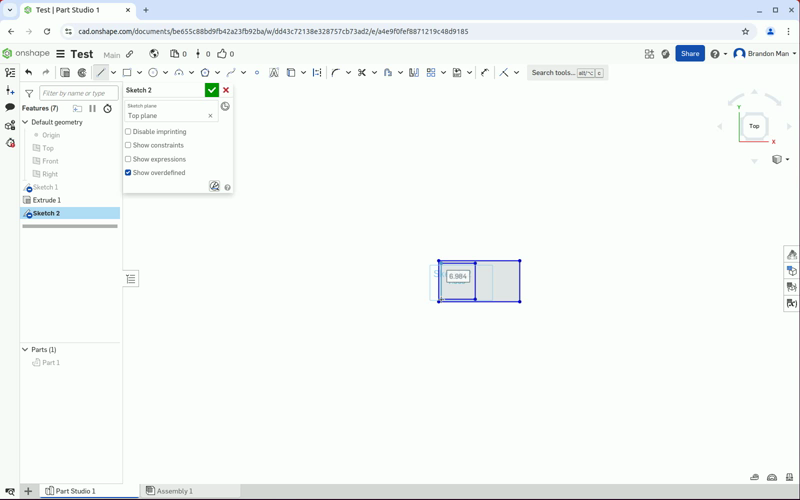
scroll(6)
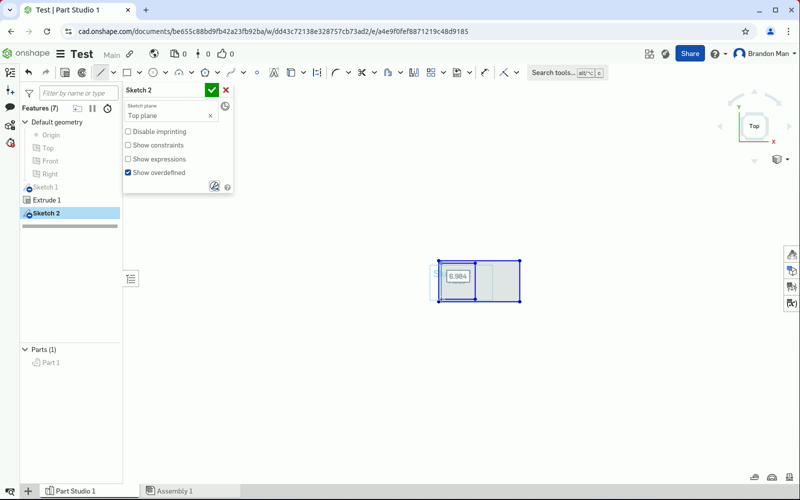
scroll(6)
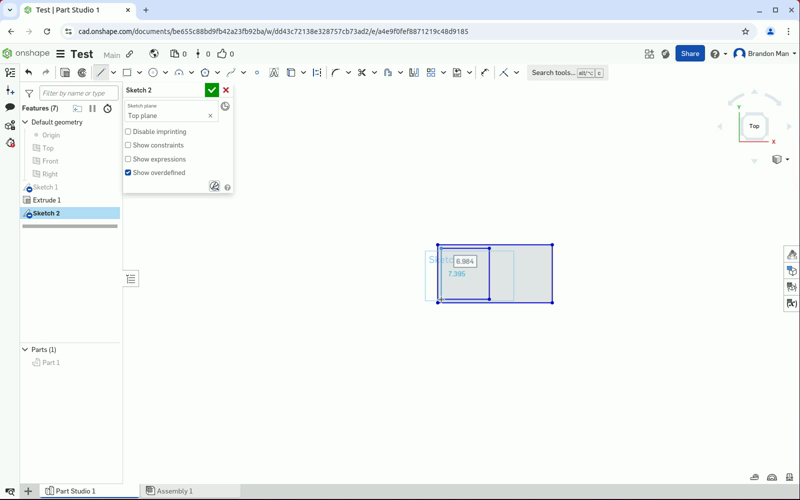
scroll(6)
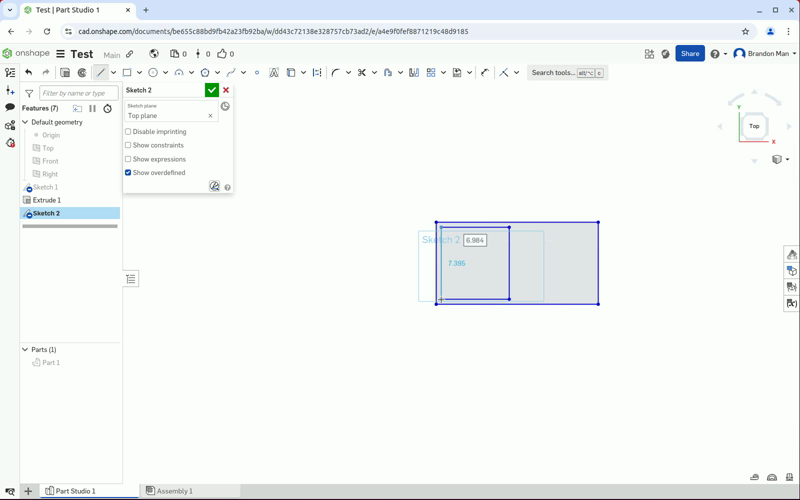
scroll(6)
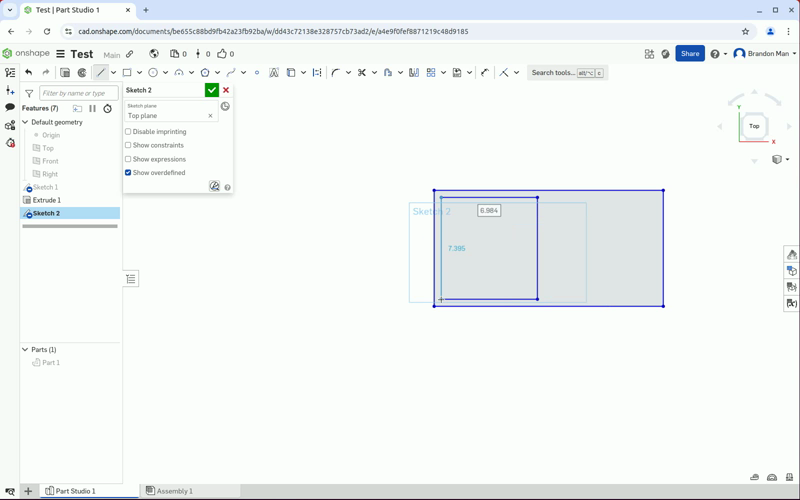
scroll(6)
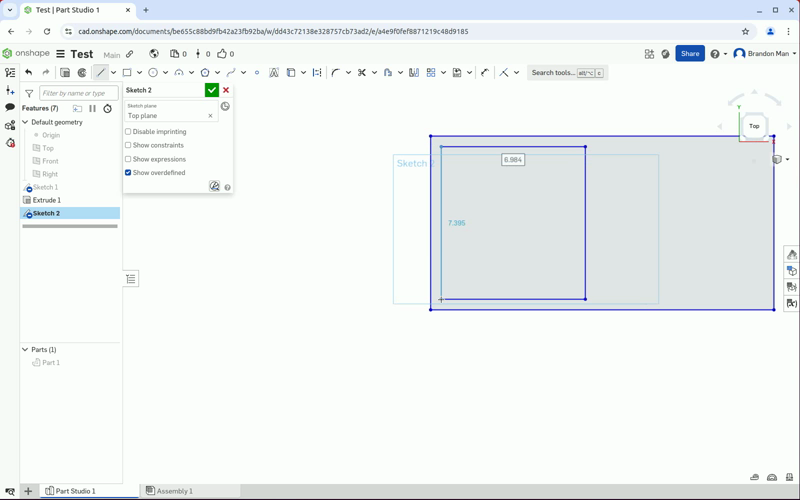
scroll(6)
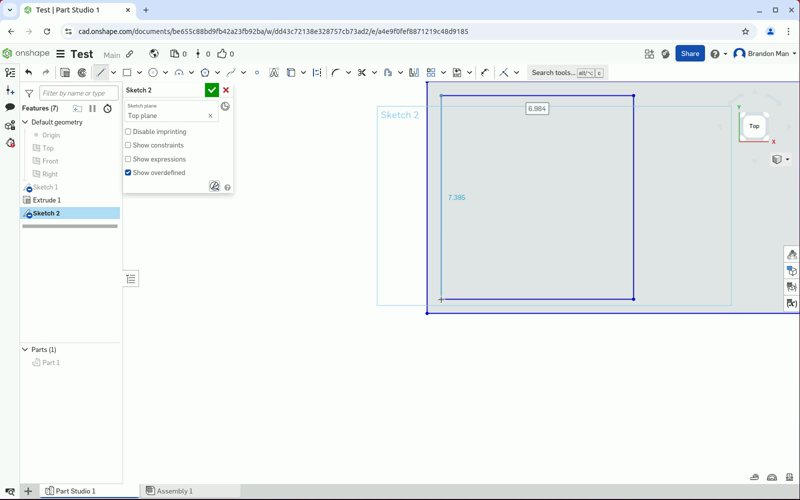
scroll(6)
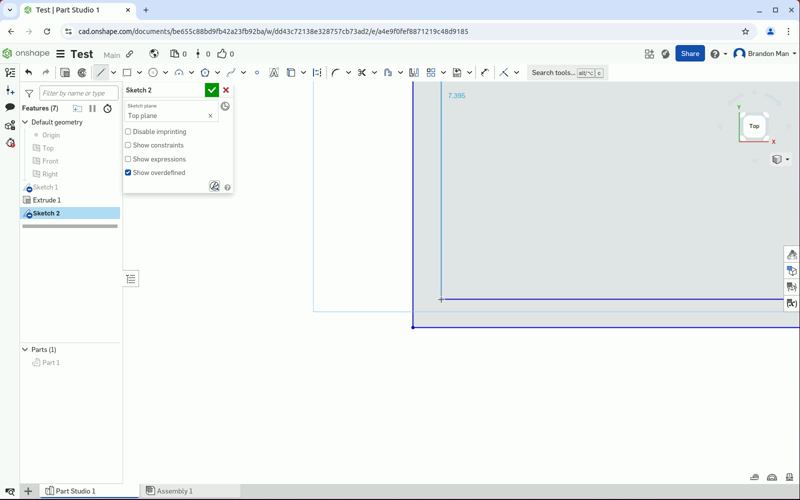
key_up(shift)
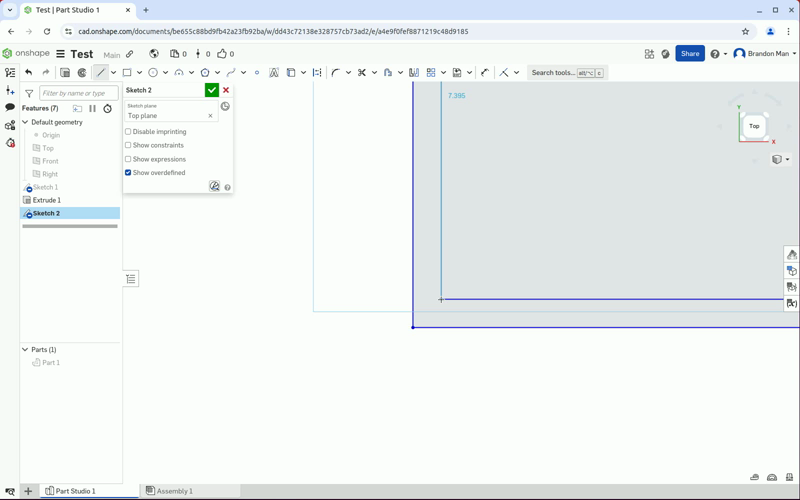
click(441, 299)
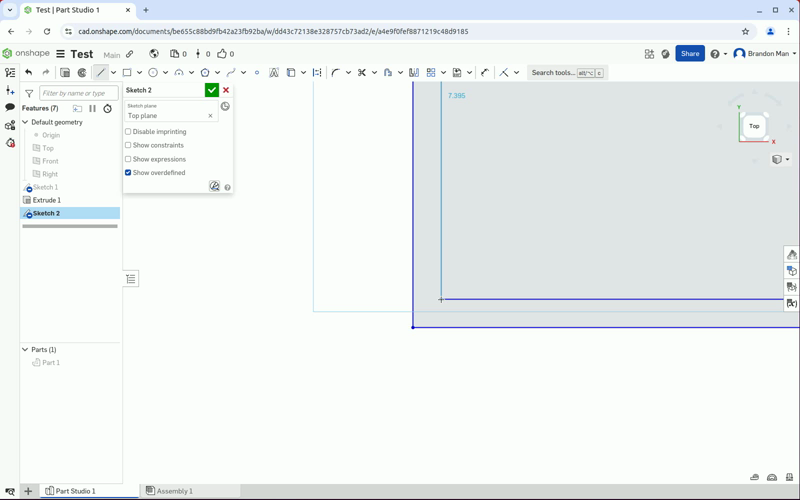
scroll(-6)
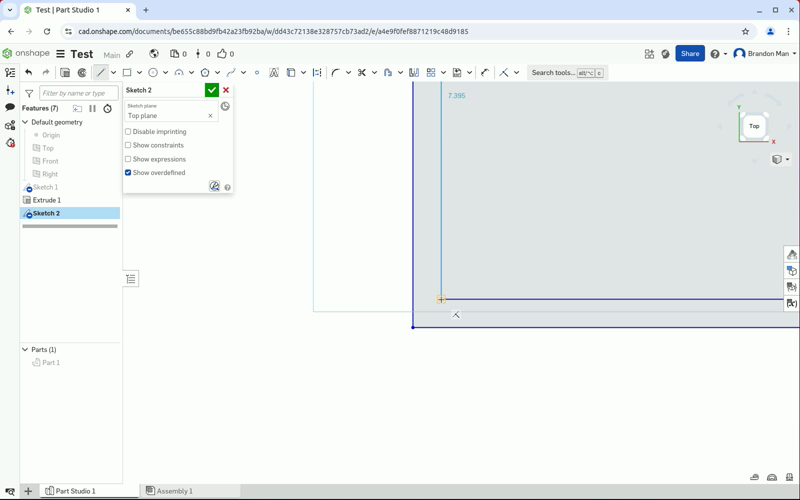
scroll(-6)
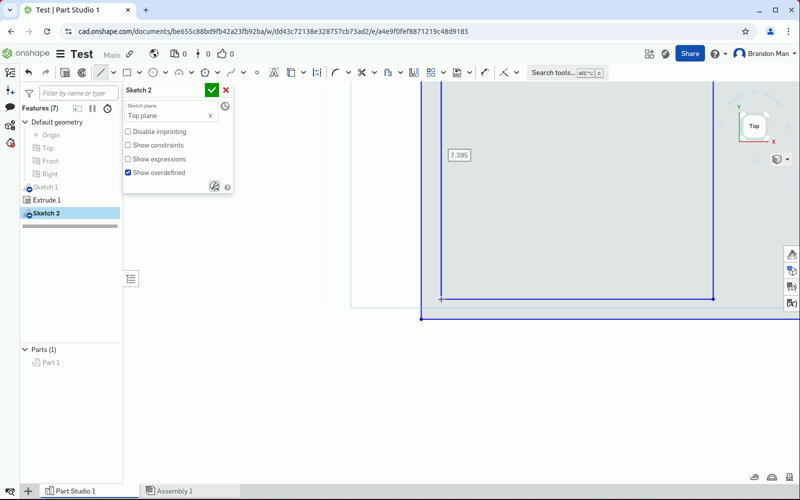
scroll(-6)
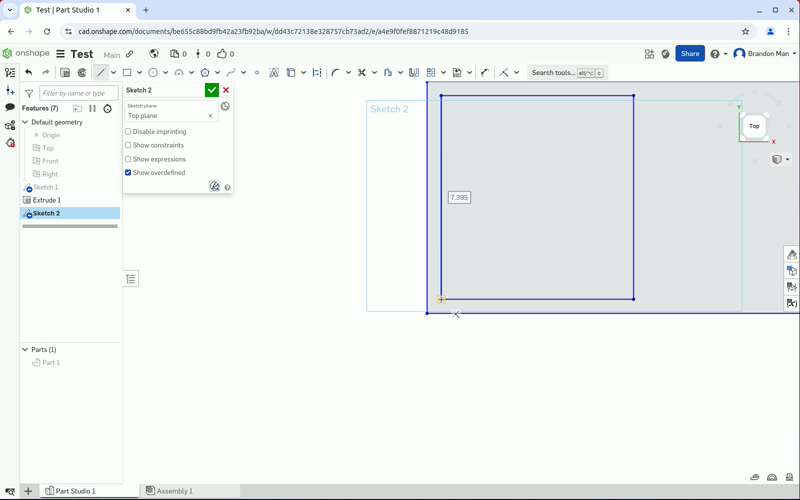
scroll(-6)
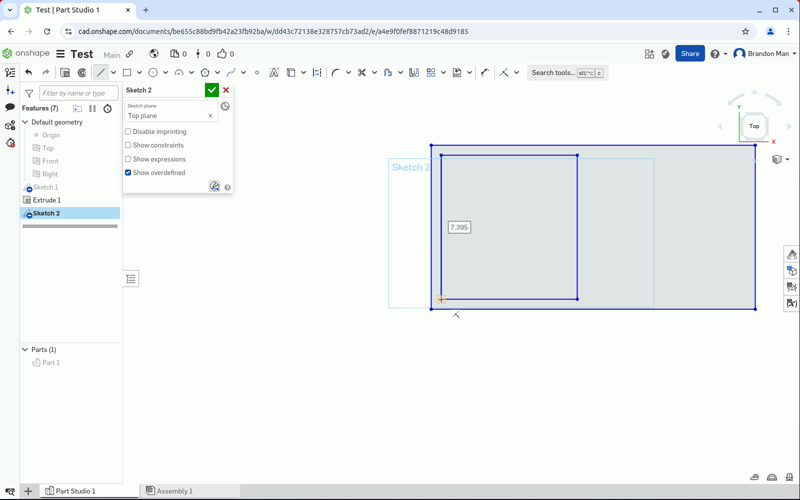
scroll(-6)
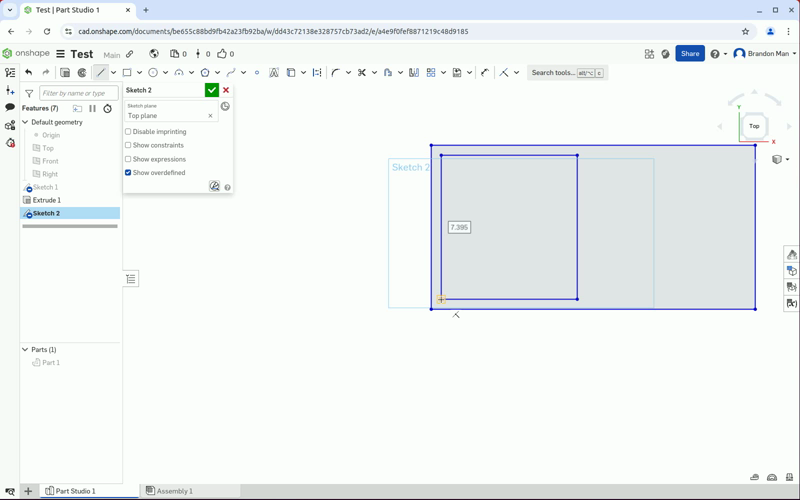
scroll(-6)
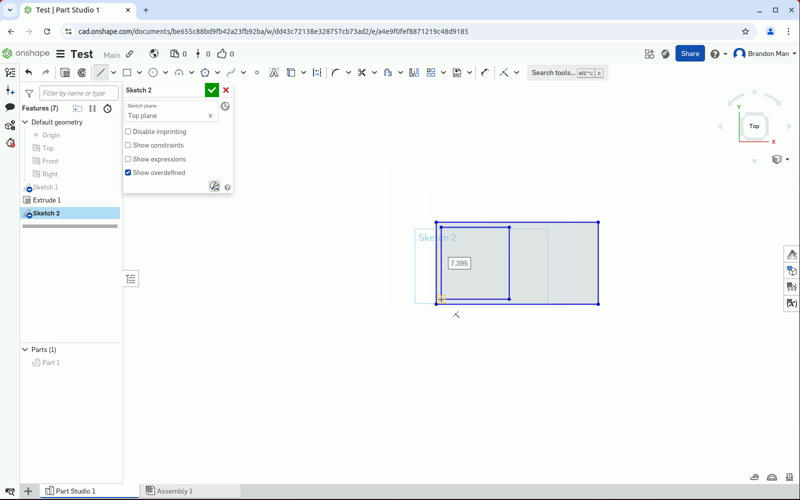
scroll(-6)
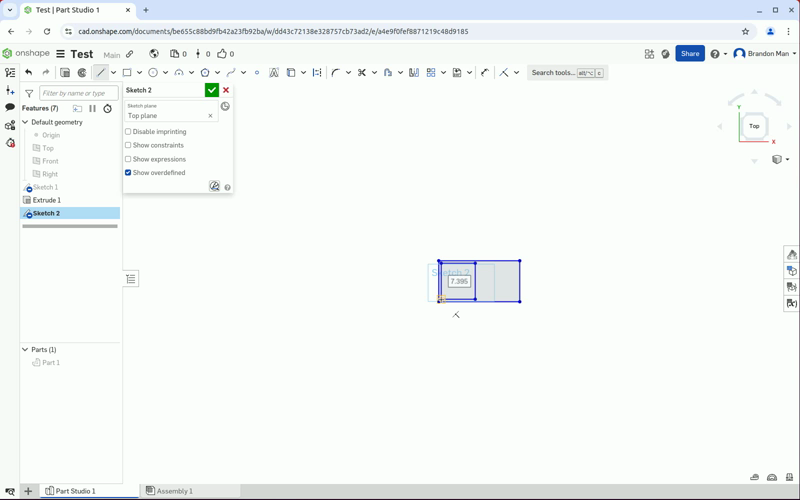
key(esc)
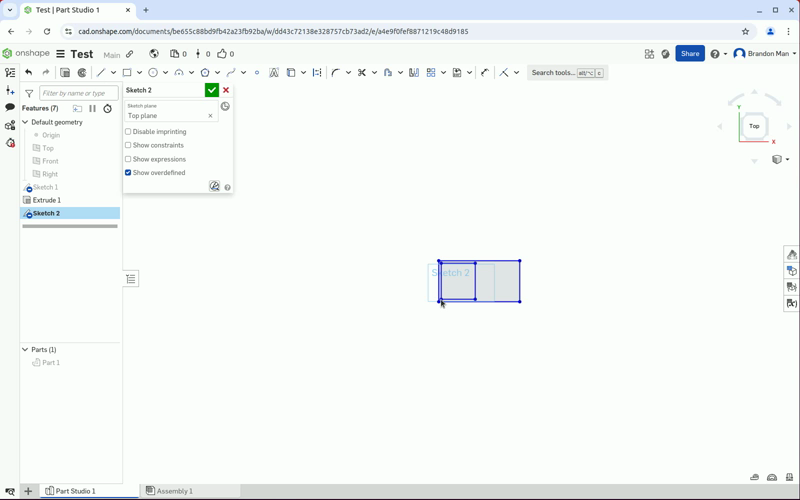
key(l)
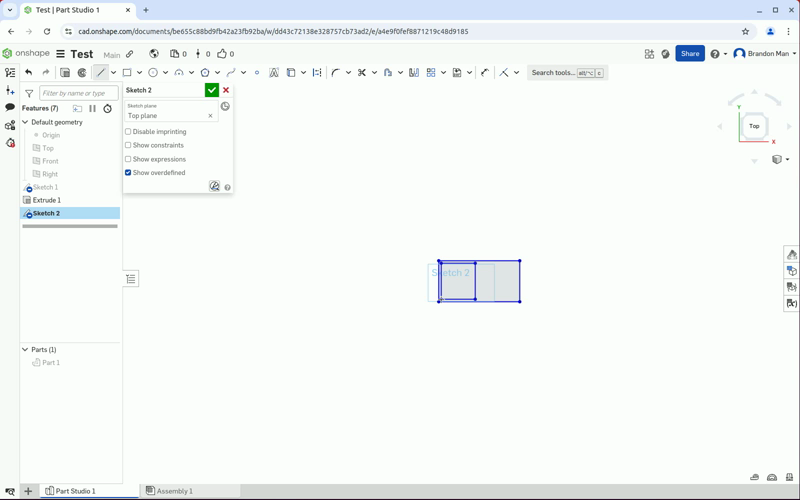
key_down(shift)
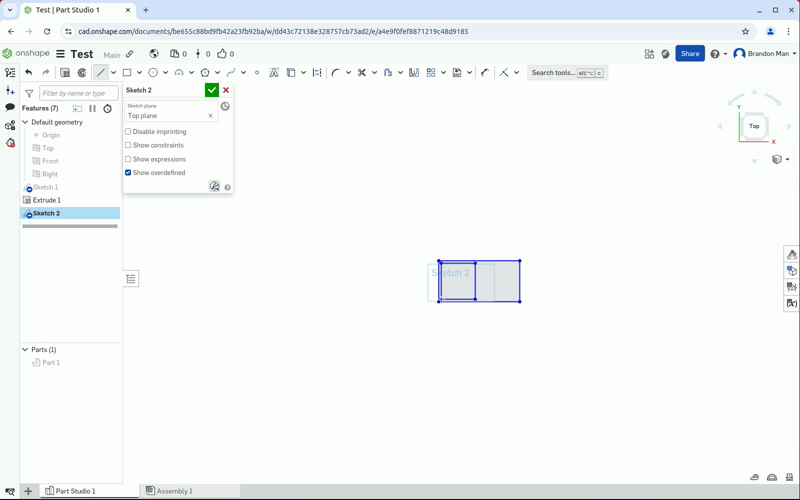
mouse_move(477, 299)
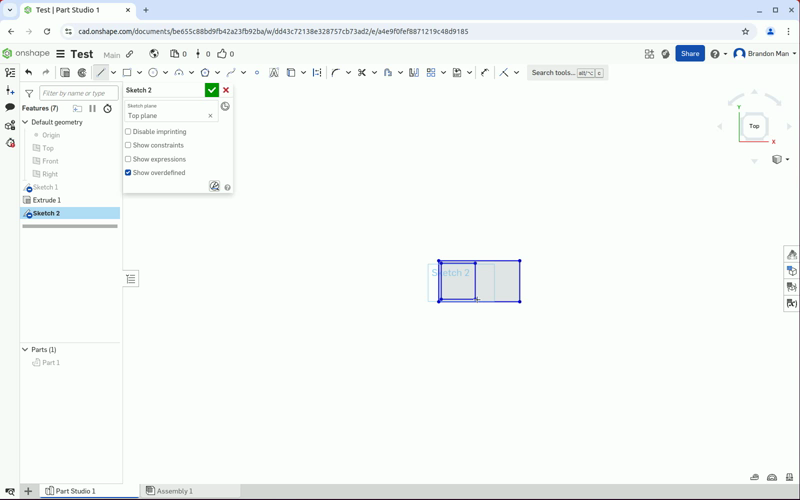
scroll(6)
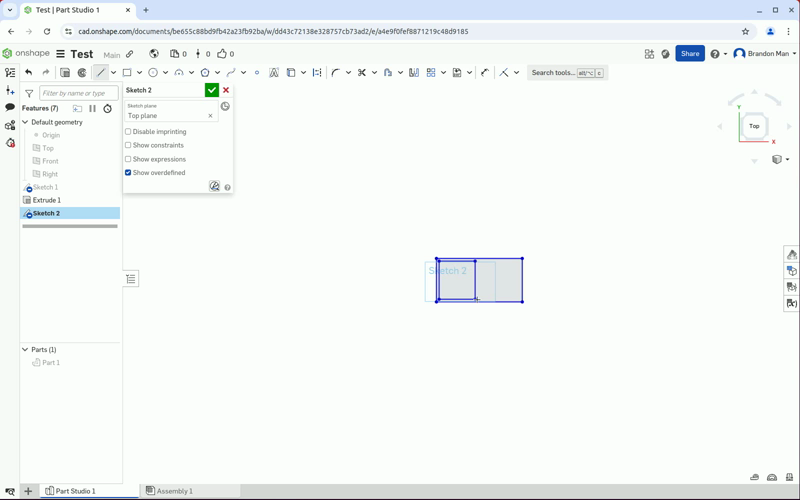
scroll(6)
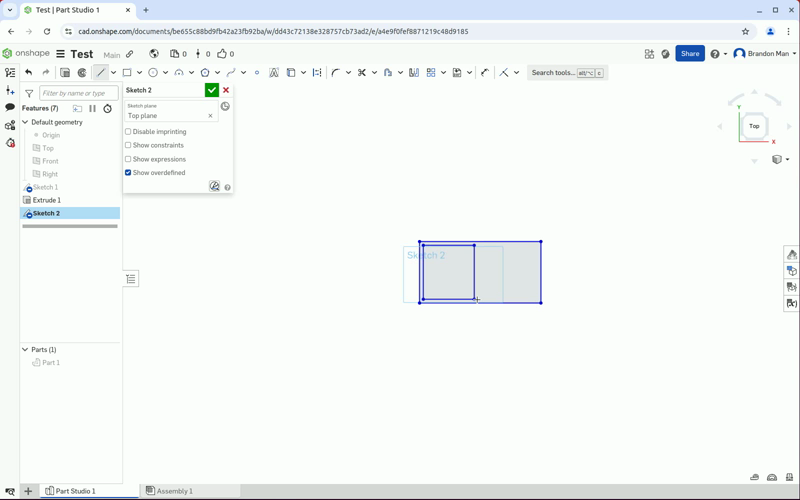
scroll(6)
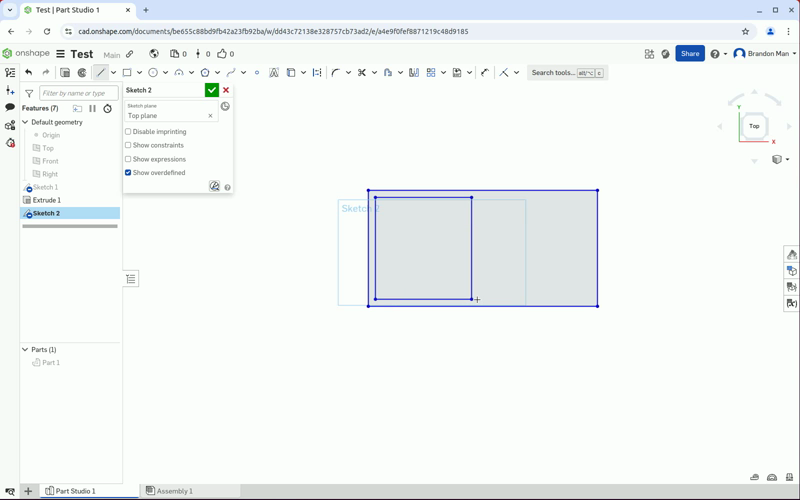
scroll(6)
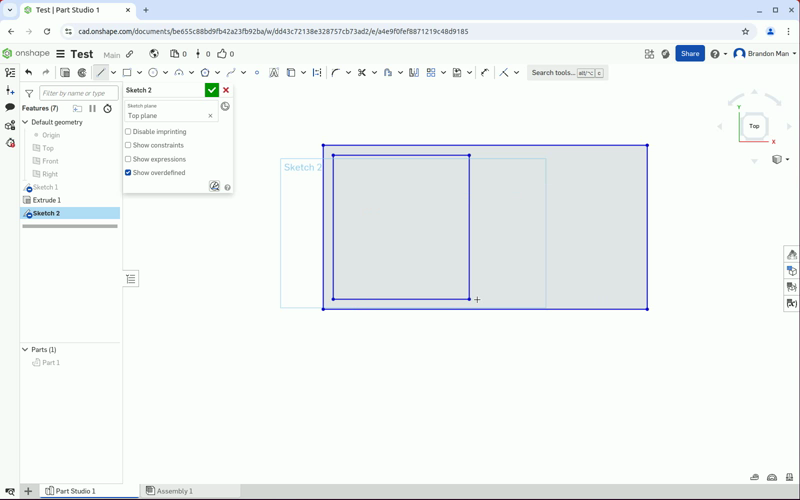
scroll(6)
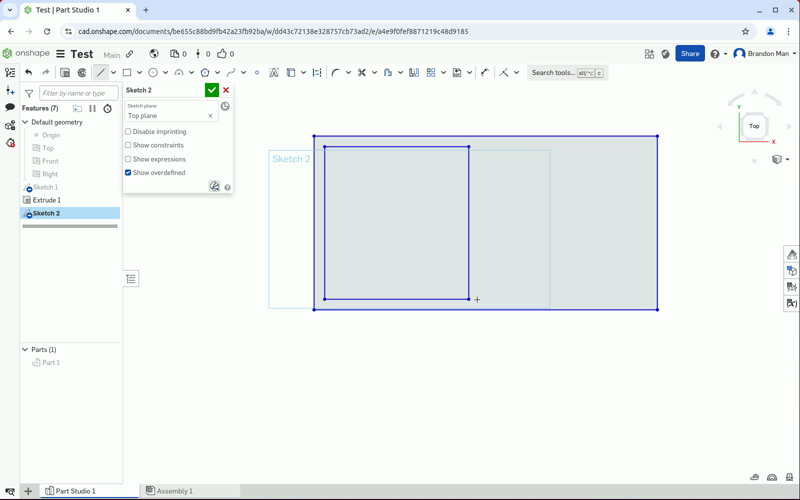
scroll(6)
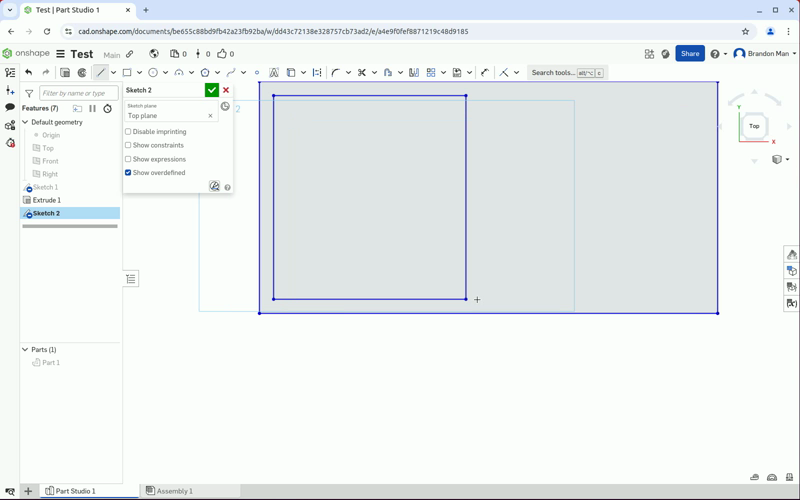
scroll(6)
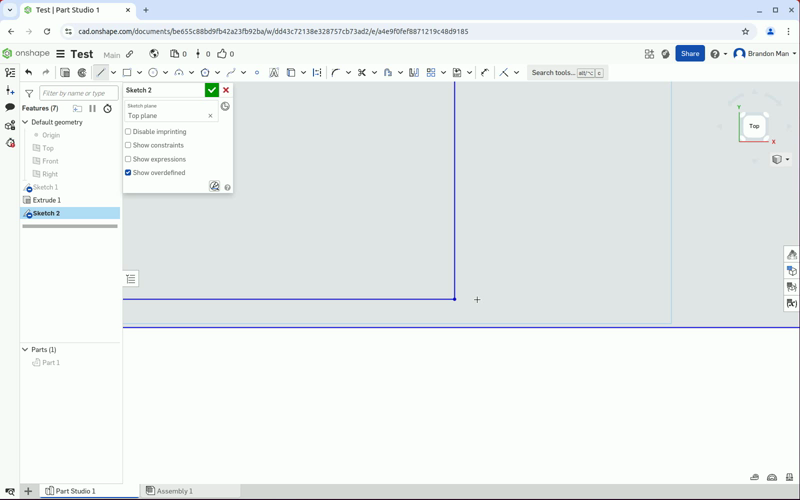
click(477, 299)
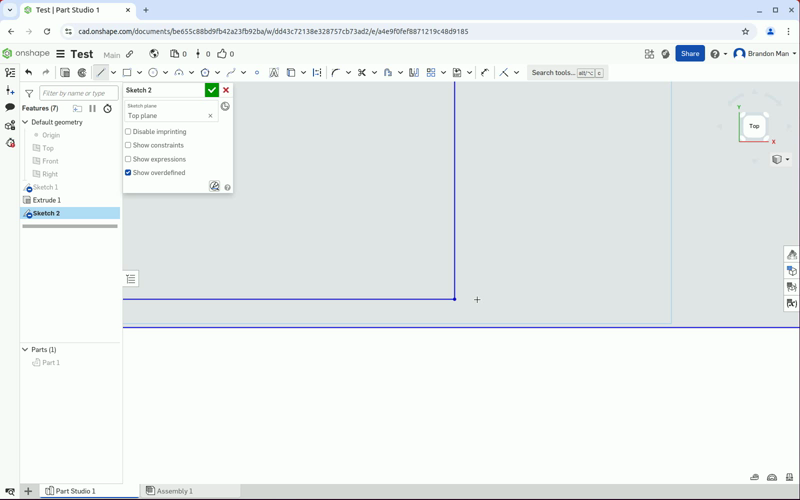
scroll(-6)
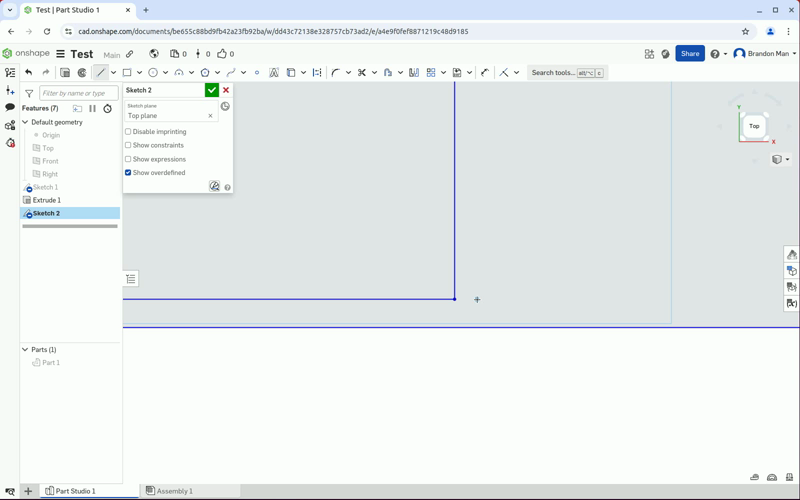
scroll(-6)
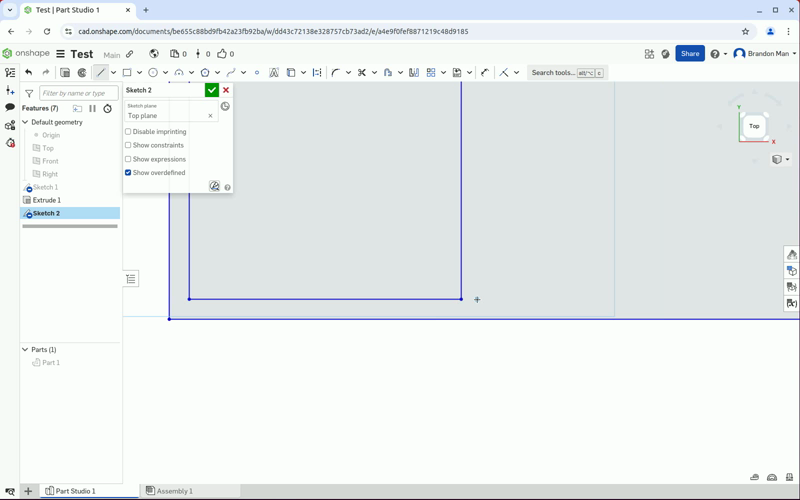
scroll(-6)
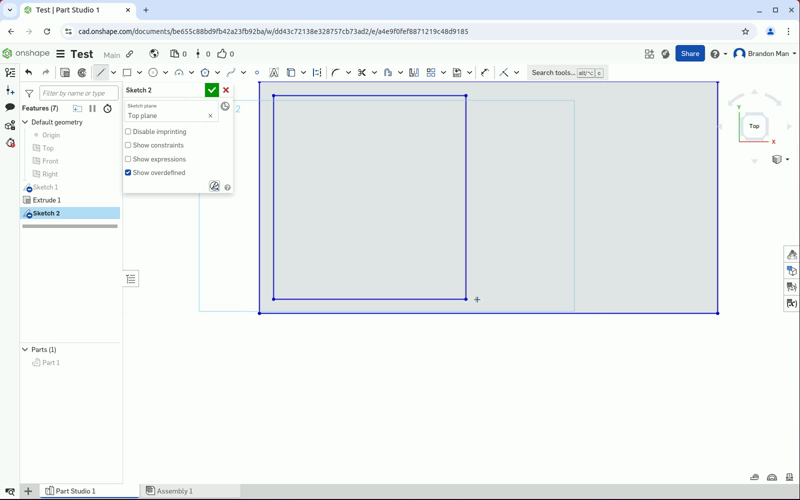
scroll(-6)
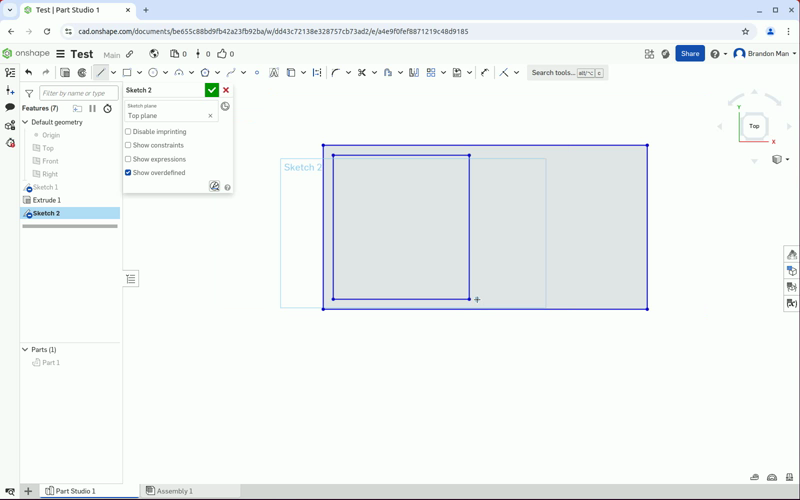
scroll(-6)
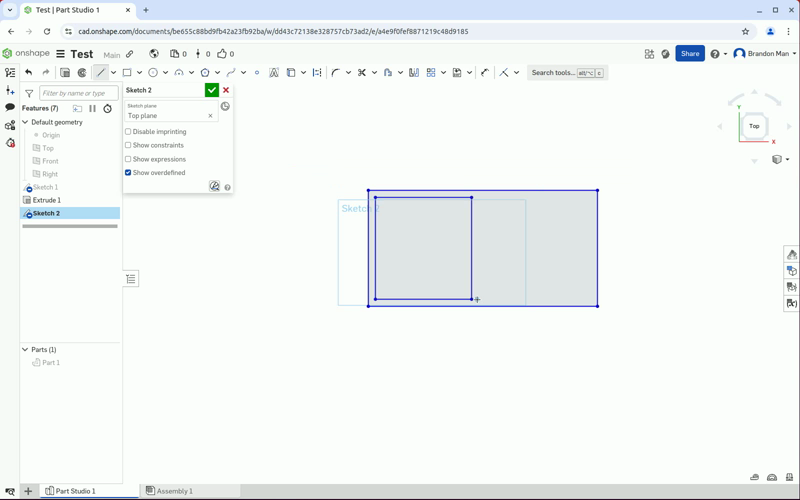
scroll(-6)
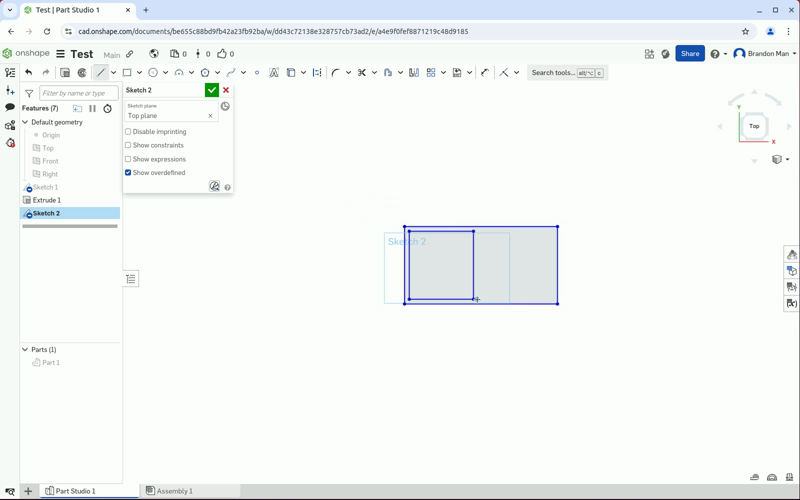
scroll(-6)
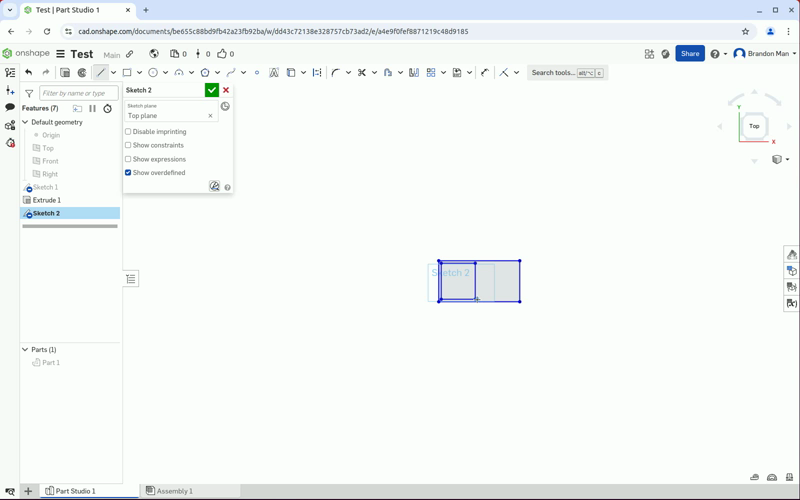
key_up(shift)
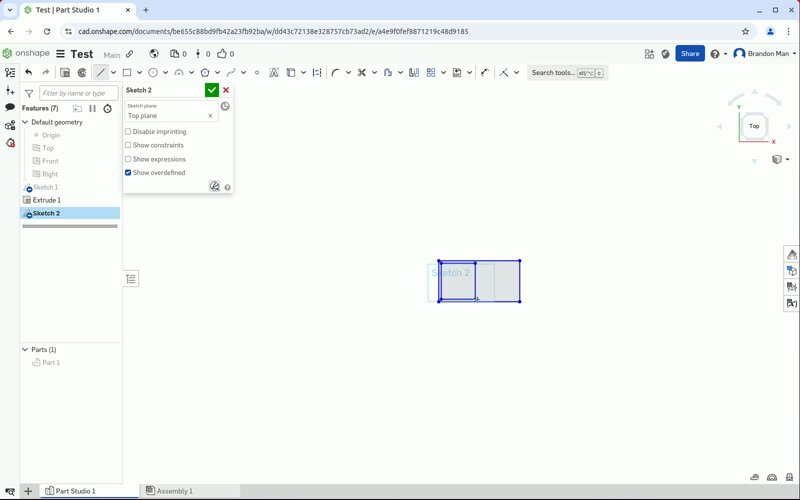
key_down(shift)
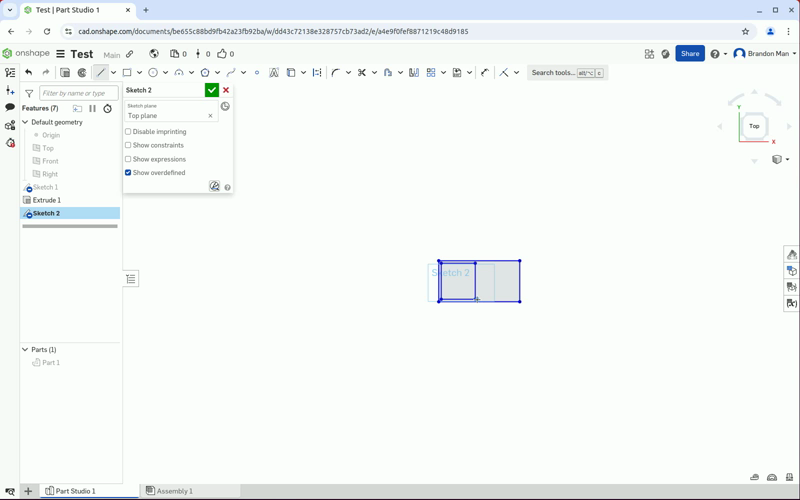
mouse_move(507, 299)
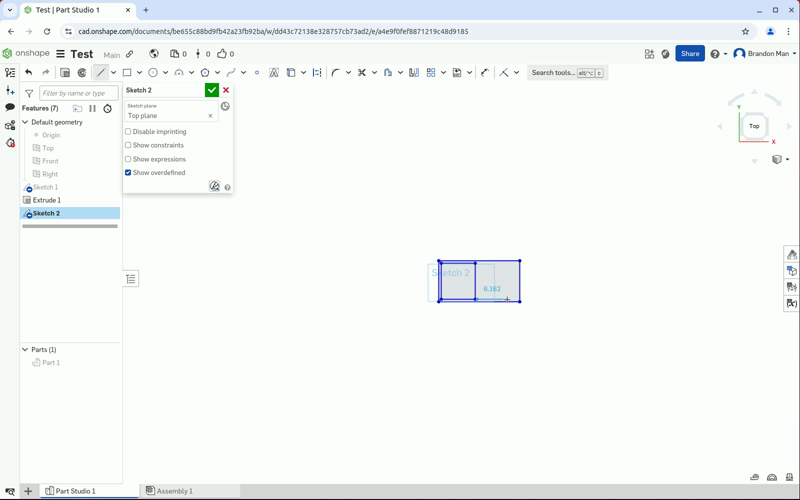
mouse_move(517, 299)
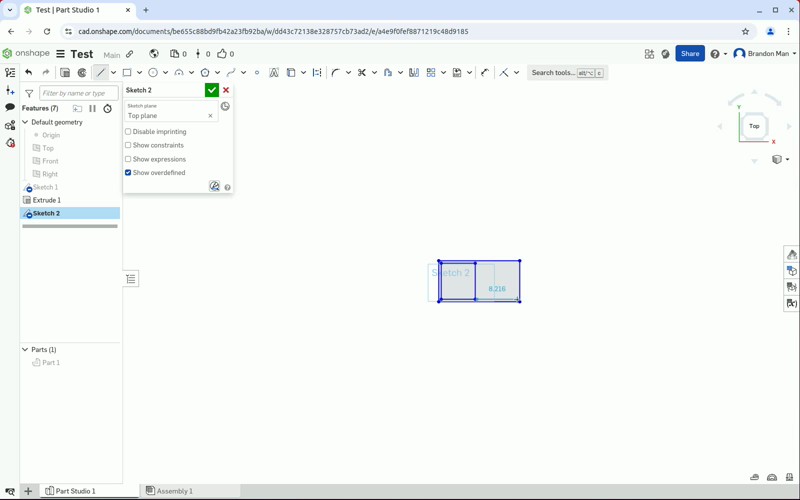
scroll(6)
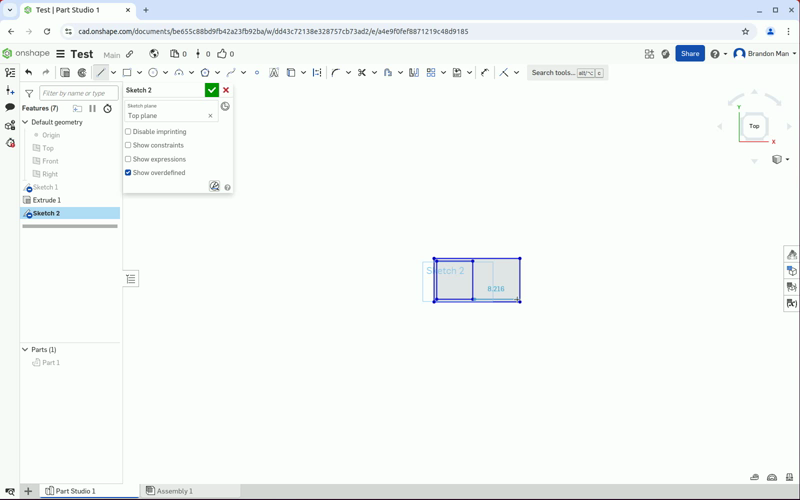
scroll(6)
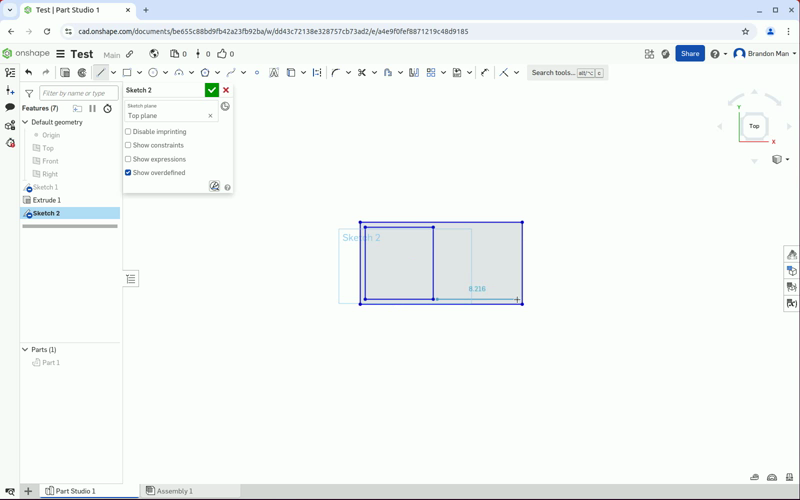
scroll(6)
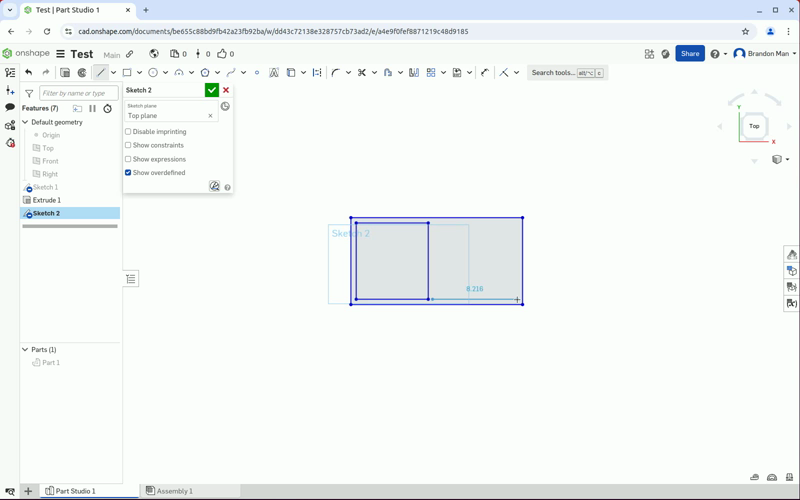
scroll(6)
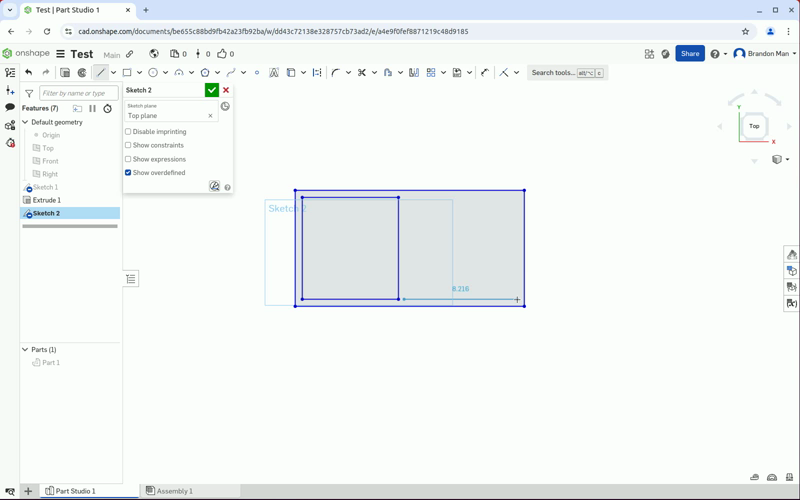
scroll(6)
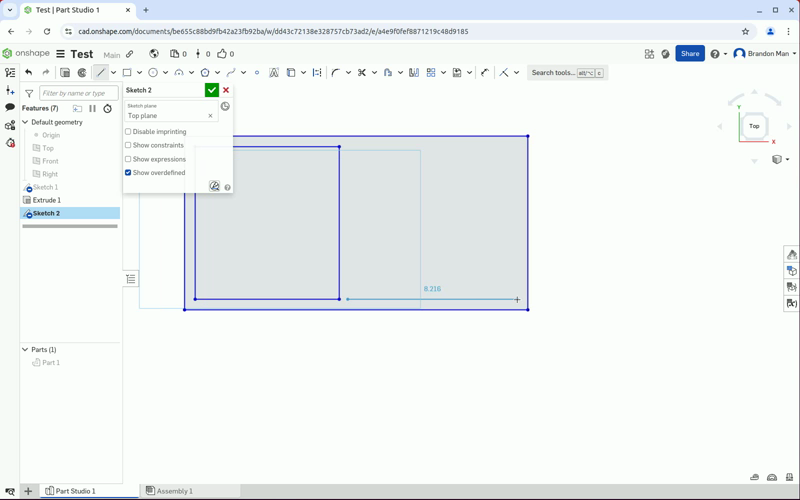
scroll(6)
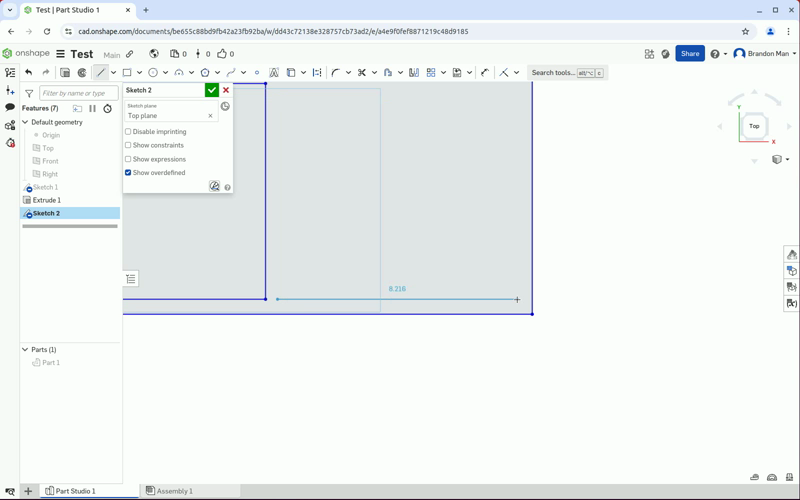
scroll(6)
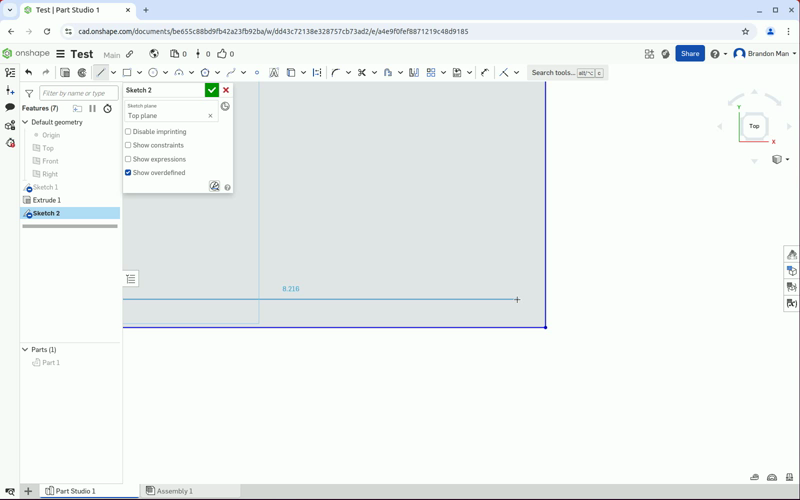
click(517, 299)
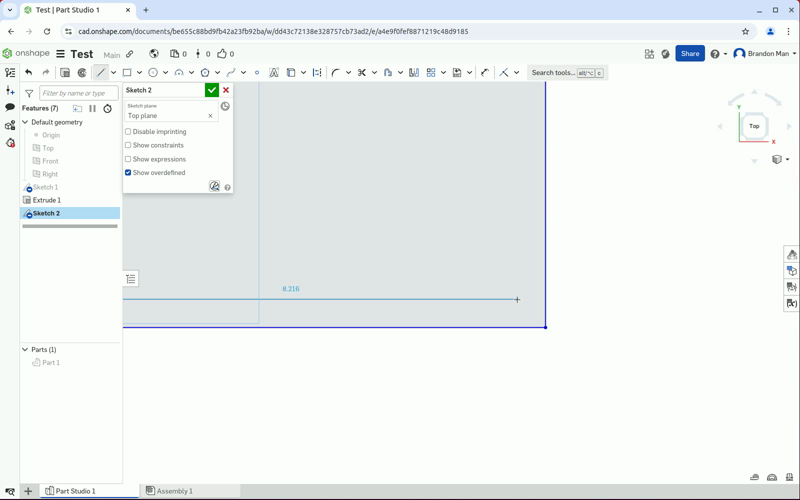
scroll(-6)
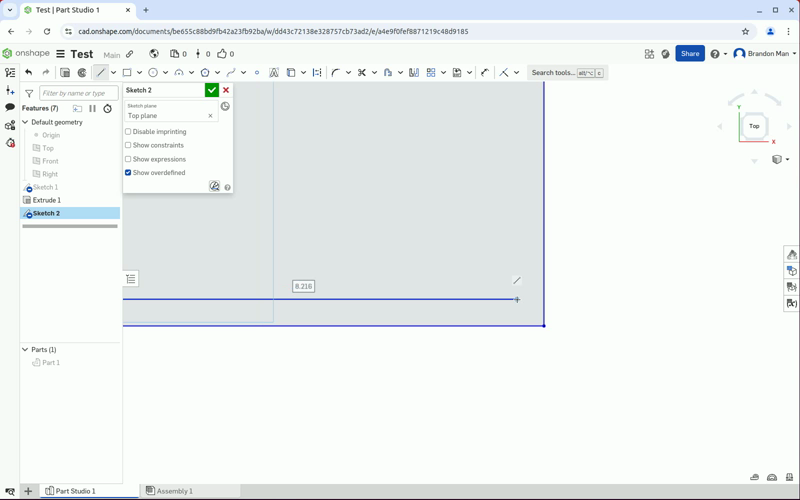
scroll(-6)
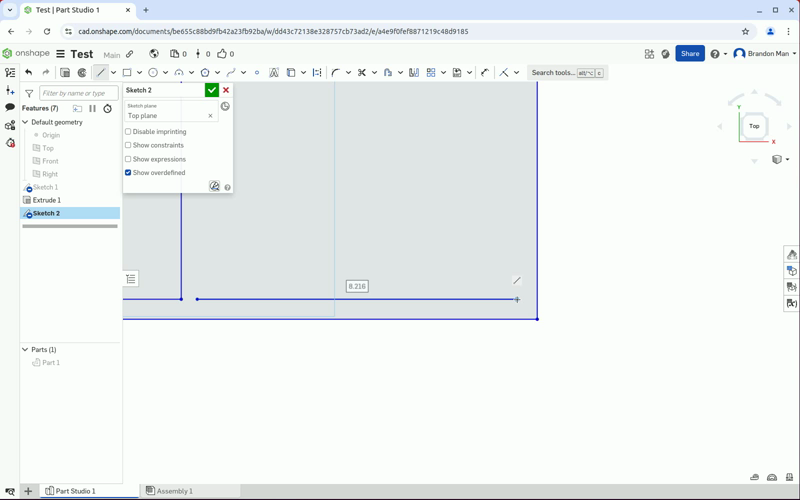
scroll(-6)
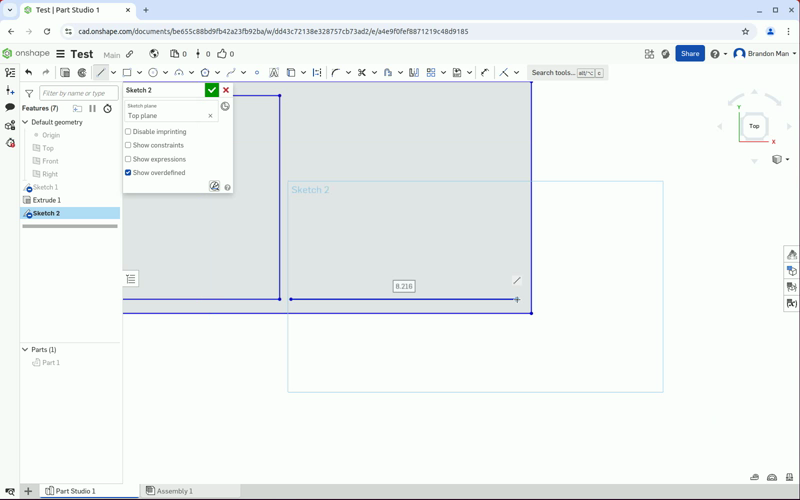
scroll(-6)
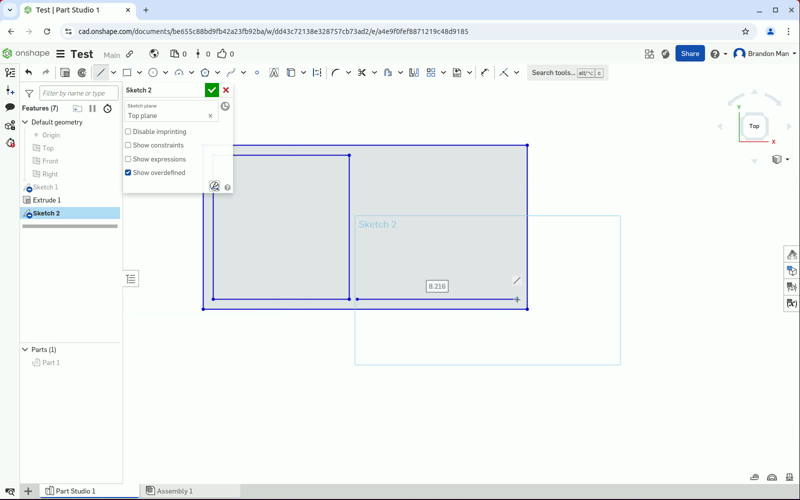
scroll(-6)
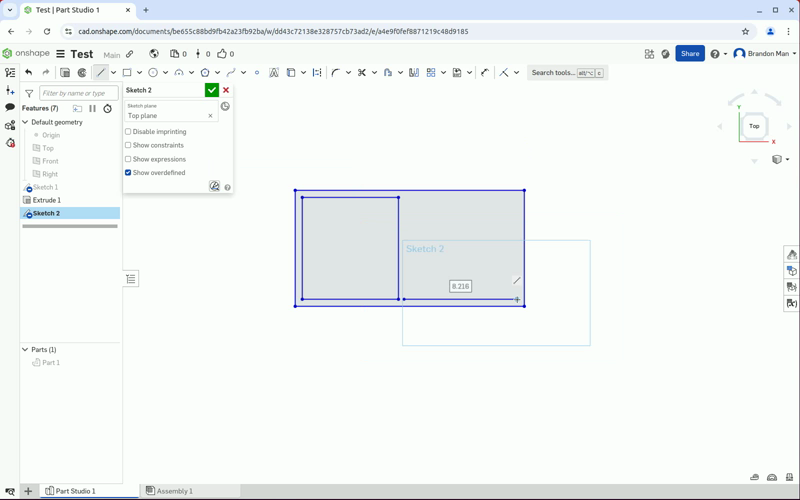
scroll(-6)
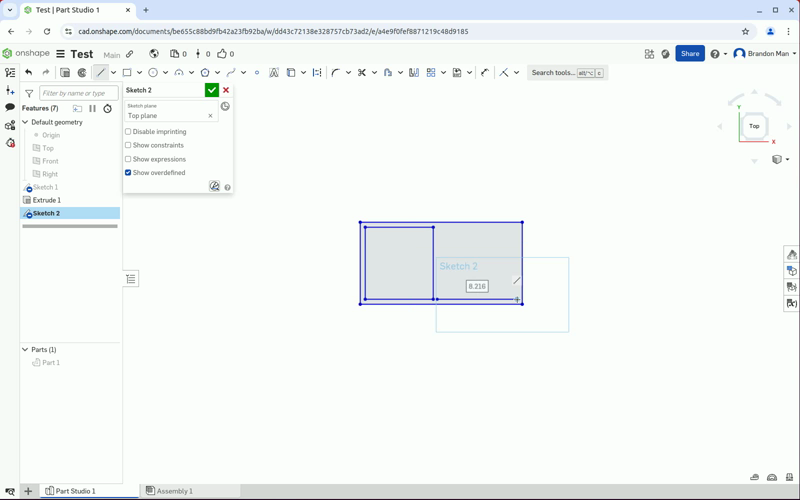
scroll(-6)
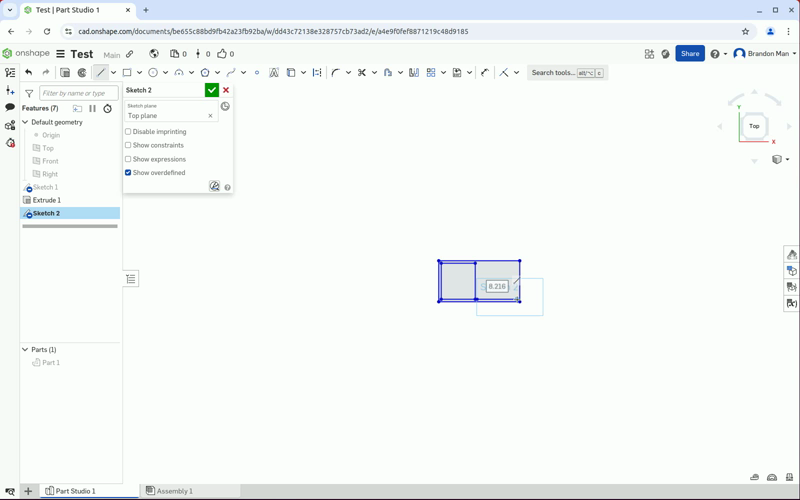
key_up(shift)
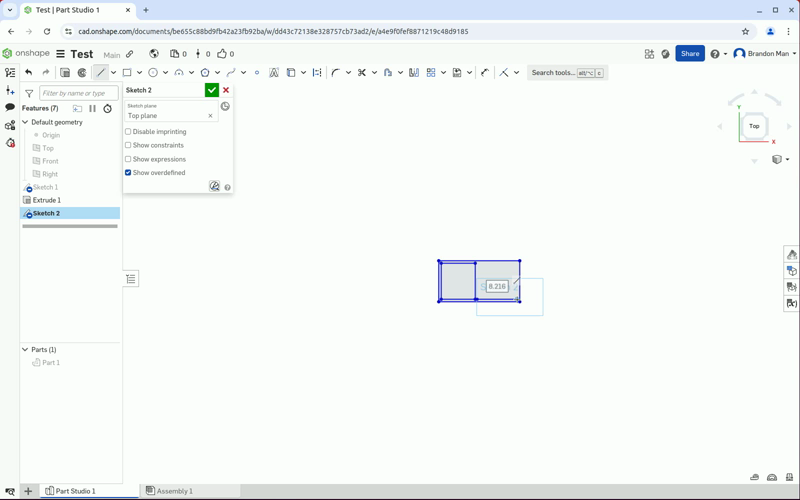
key_down(shift)
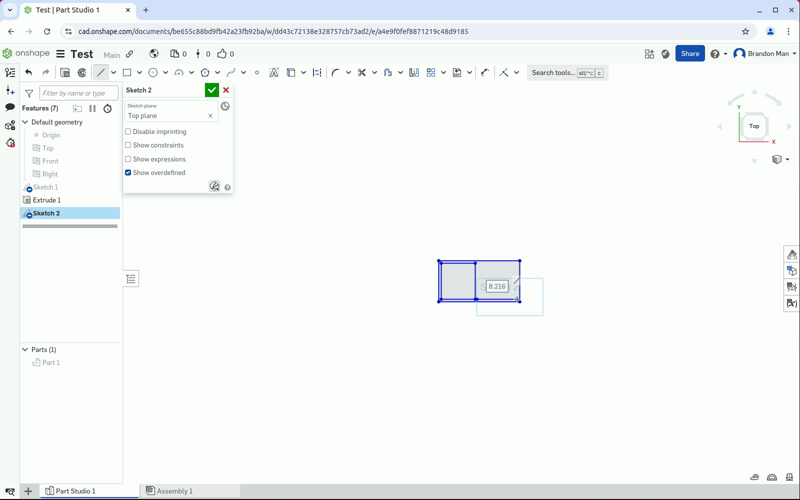
mouse_move(547, 299)
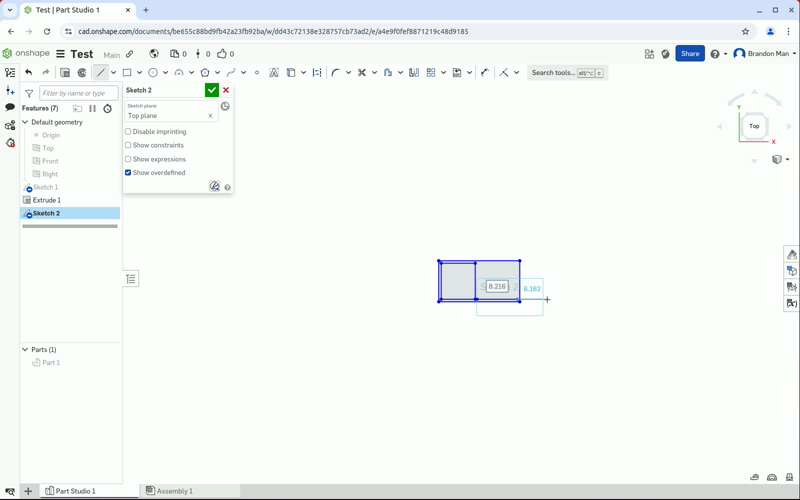
mouse_move(517, 286)
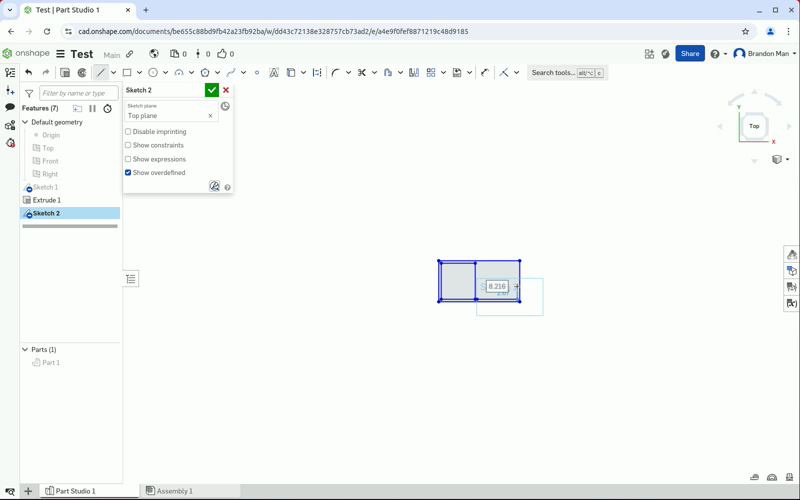
click(517, 286)
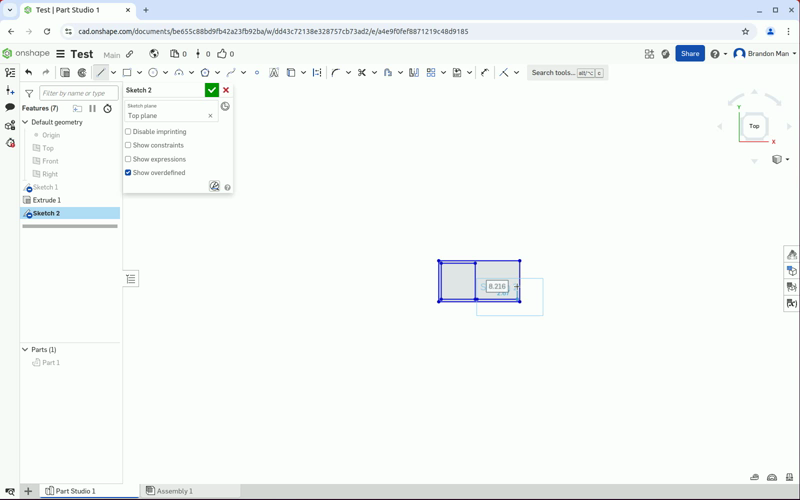
key_up(shift)
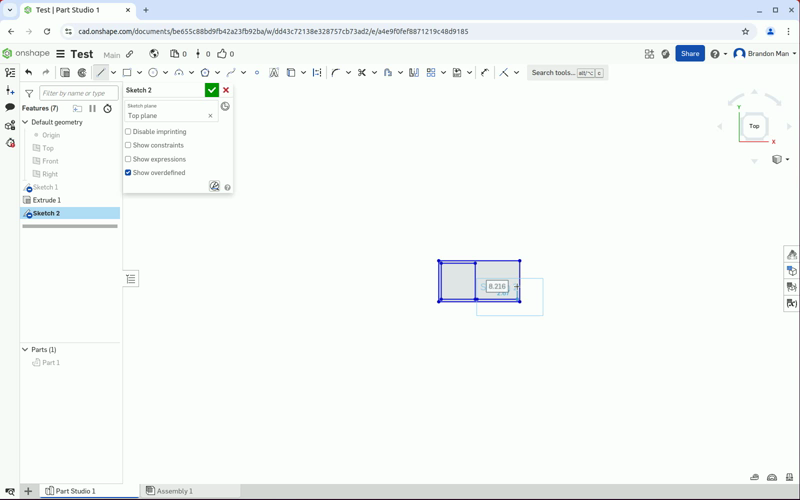
key_down(shift)
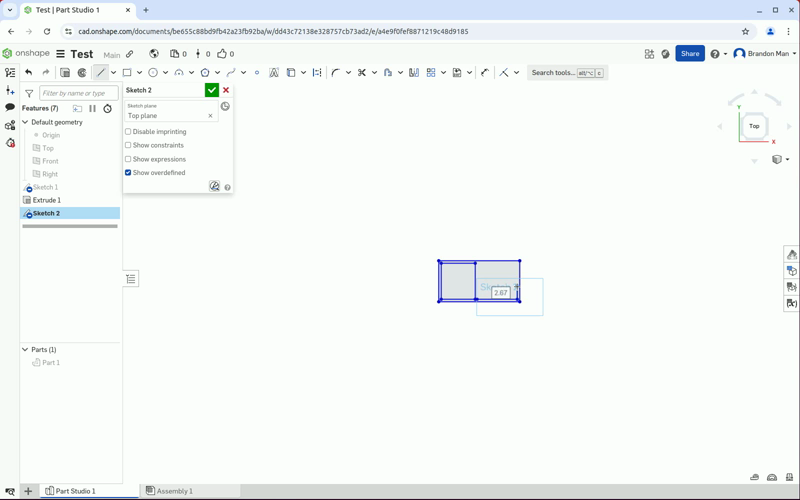
mouse_move(547, 286)
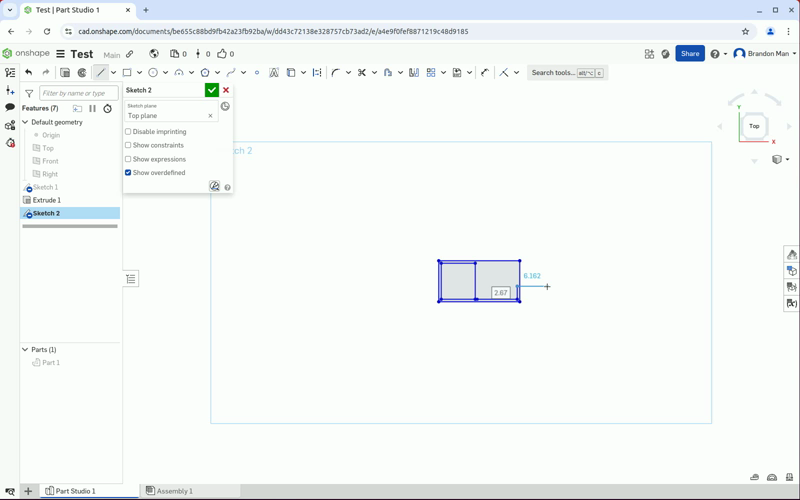
mouse_move(477, 286)
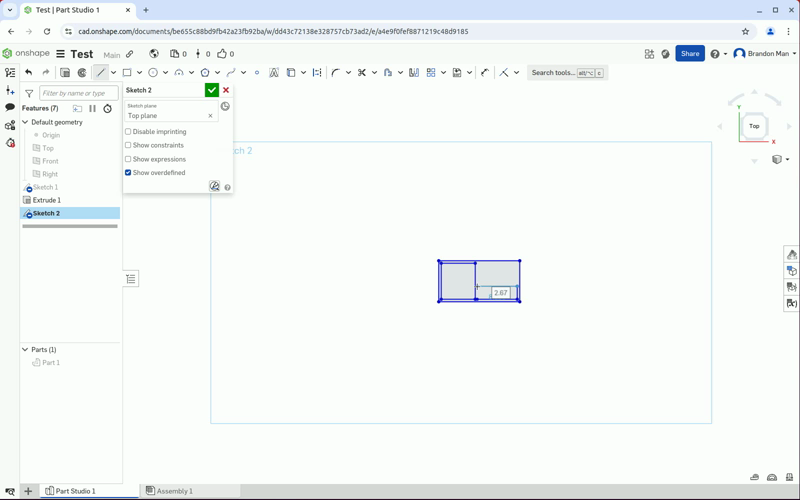
click(477, 286)
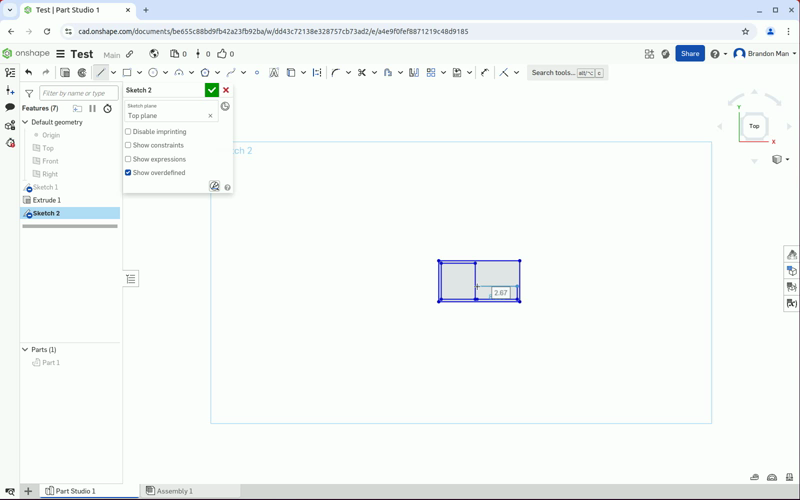
key_up(shift)
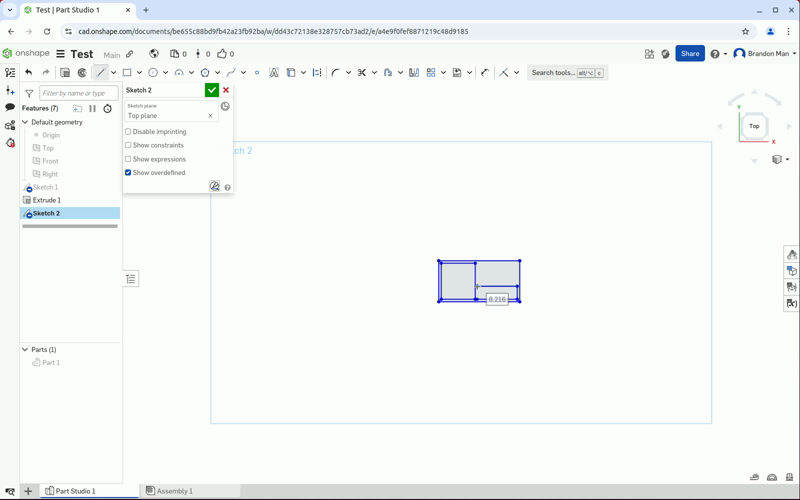
mouse_move(507, 286)
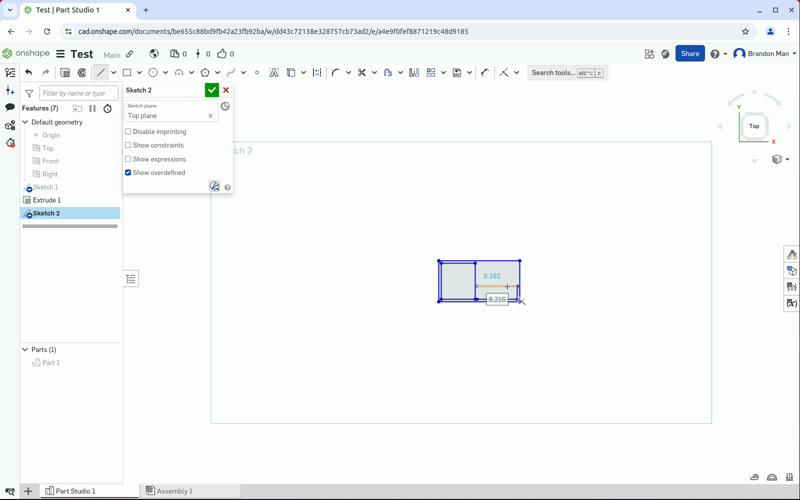
key_down(shift)
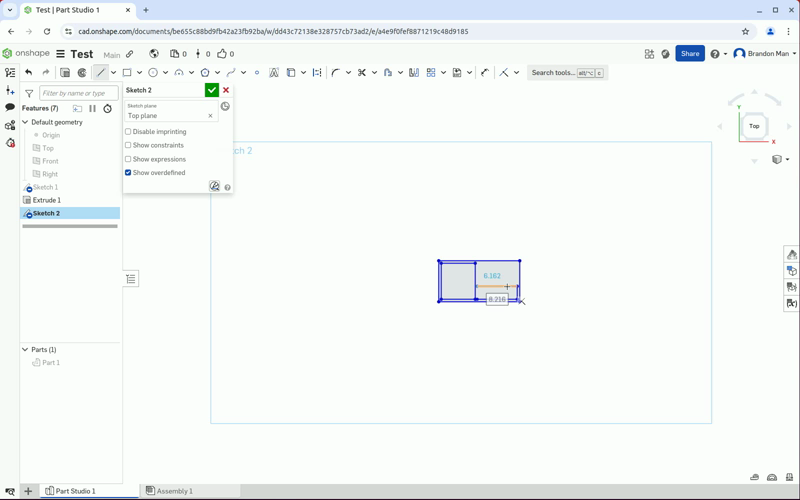
mouse_move(477, 299)
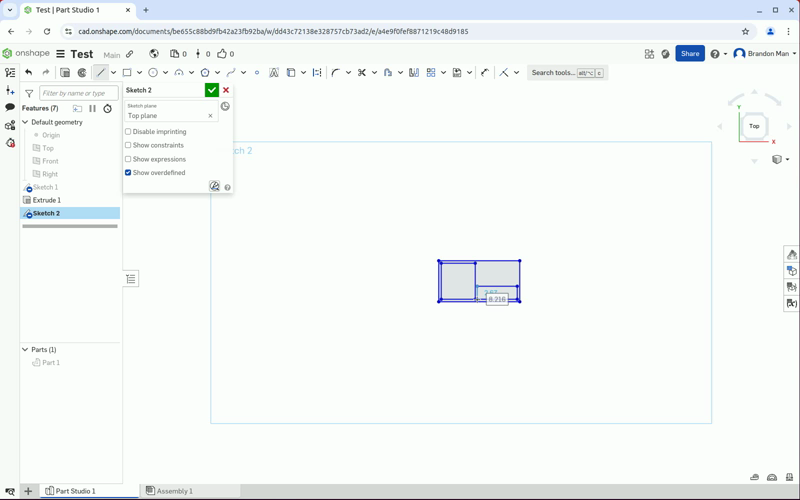
scroll(6)
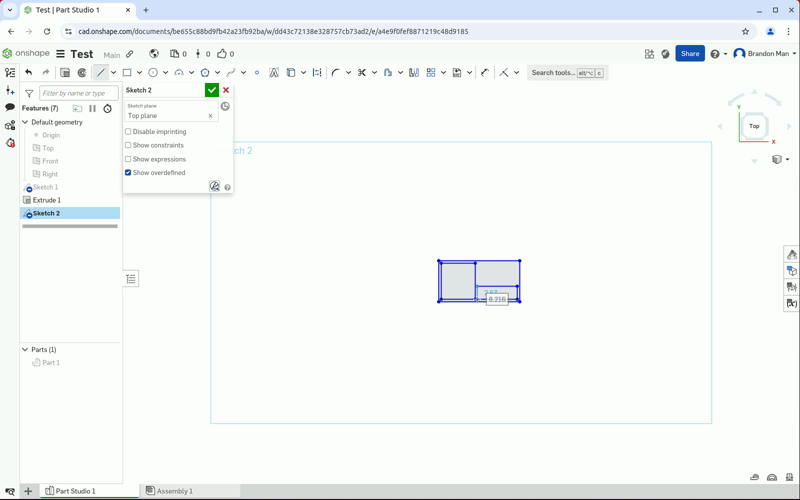
scroll(6)
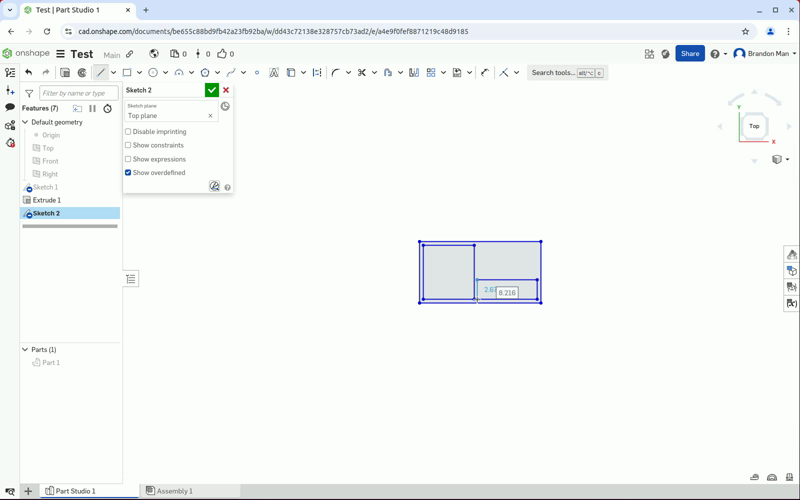
scroll(6)
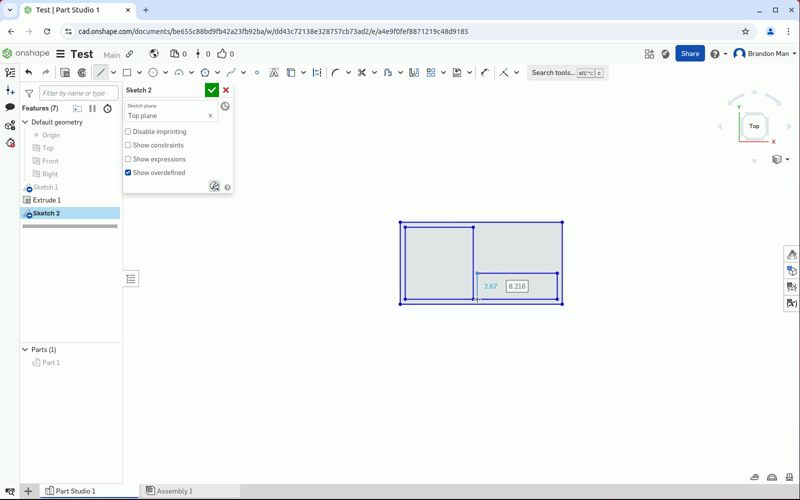
scroll(6)
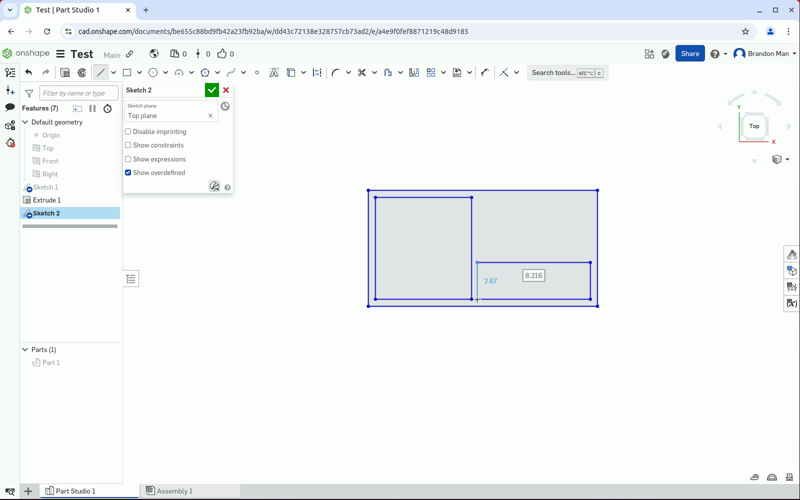
scroll(6)
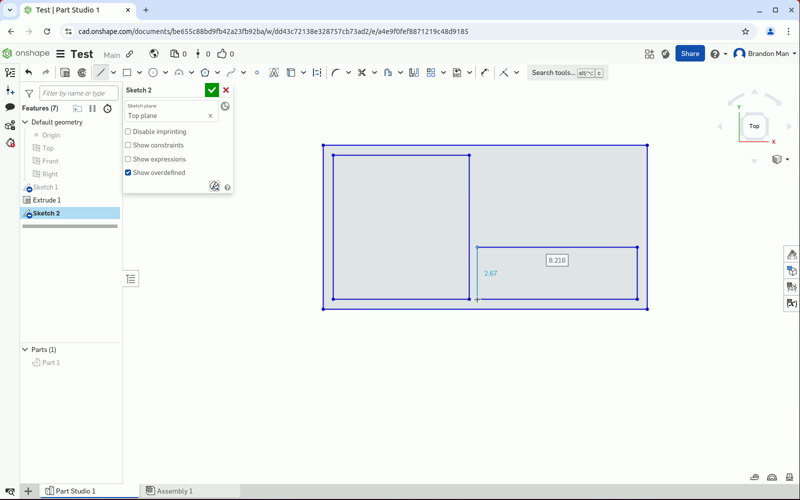
scroll(6)
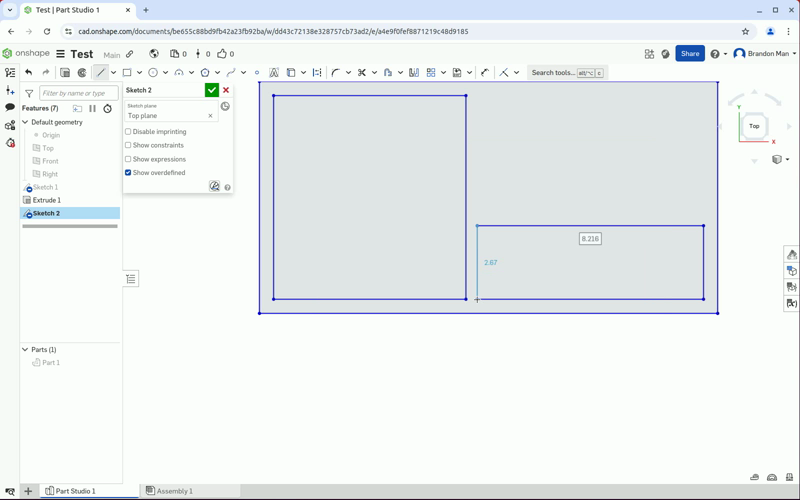
scroll(6)
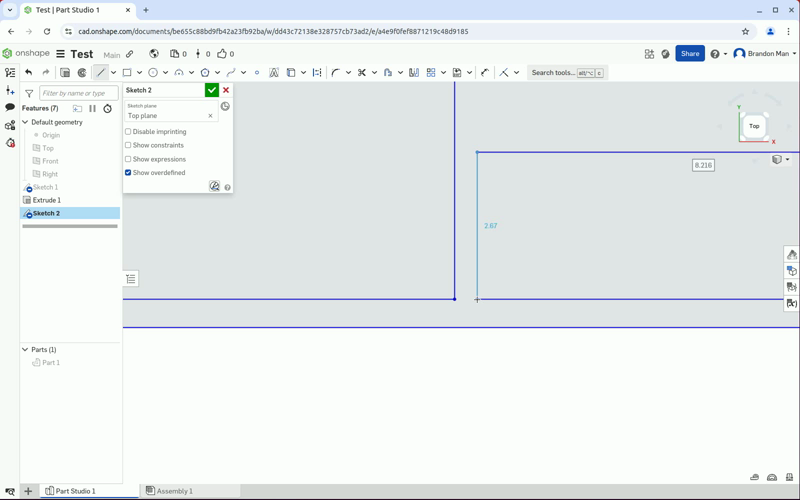
key_up(shift)
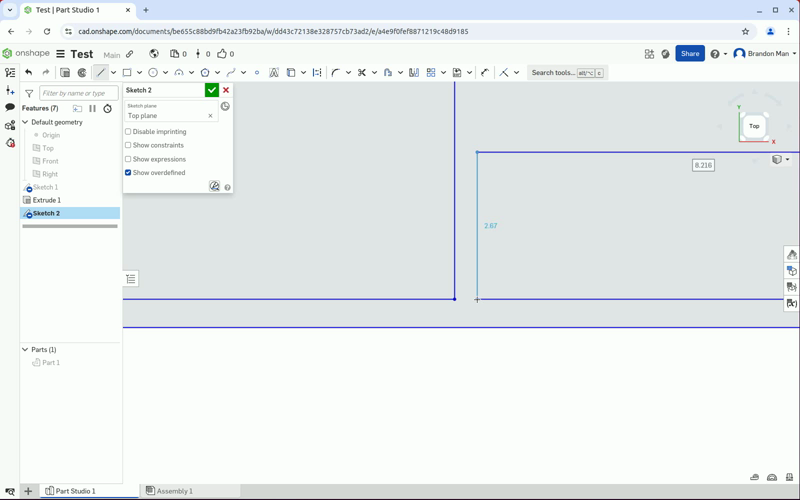
click(477, 299)
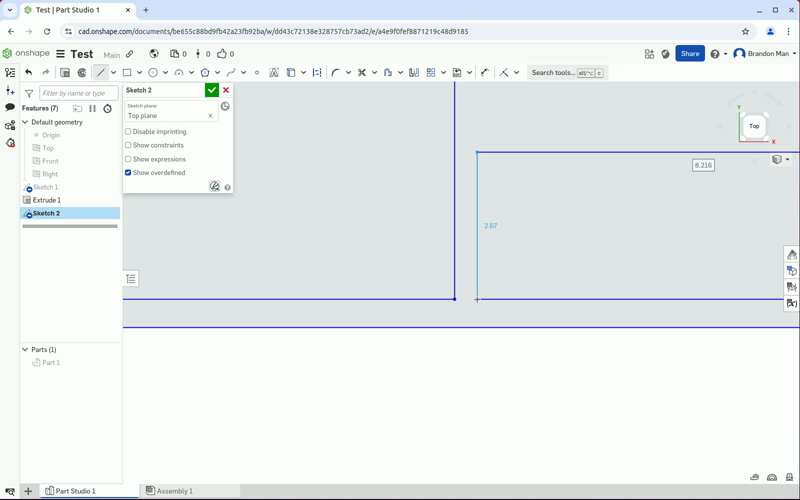
scroll(-6)
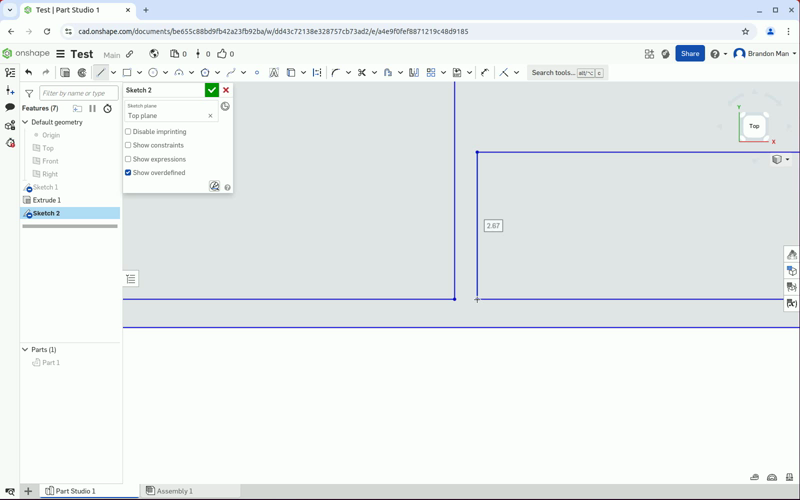
scroll(-6)
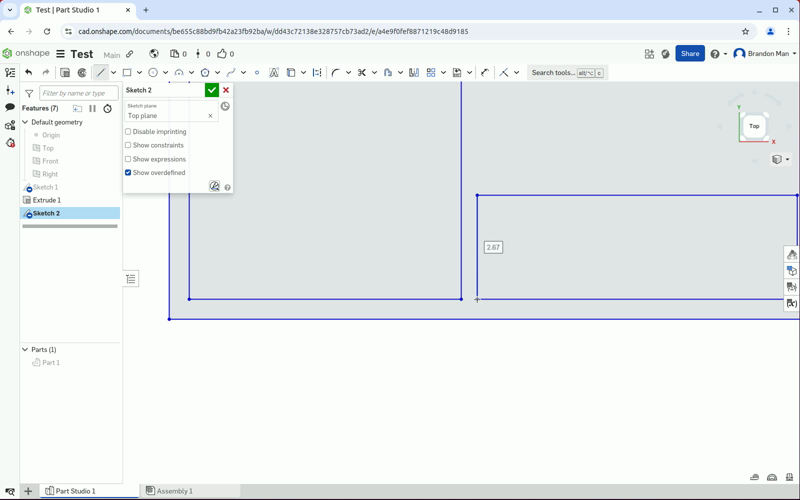
scroll(-6)
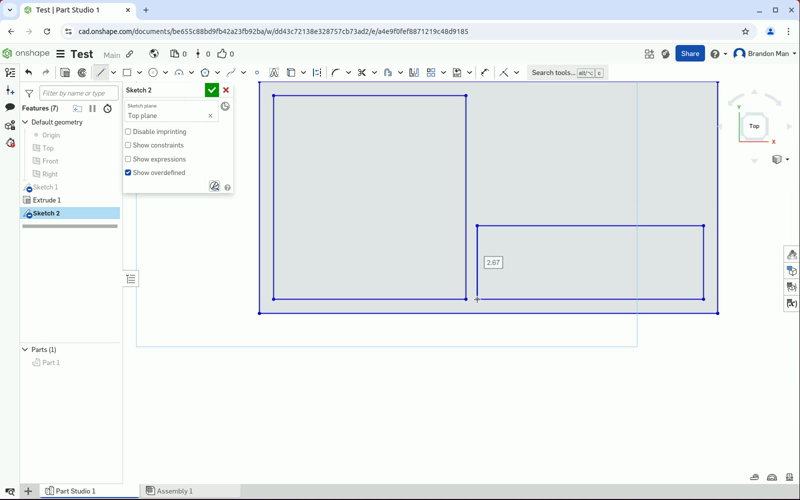
scroll(-6)
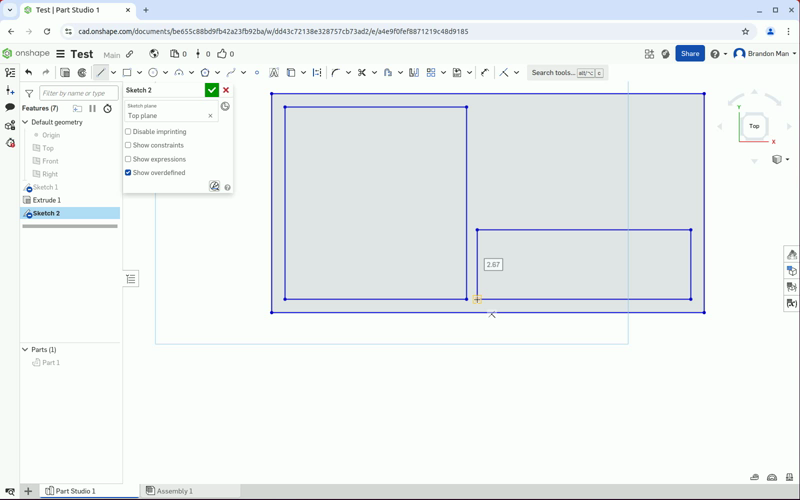
scroll(-6)
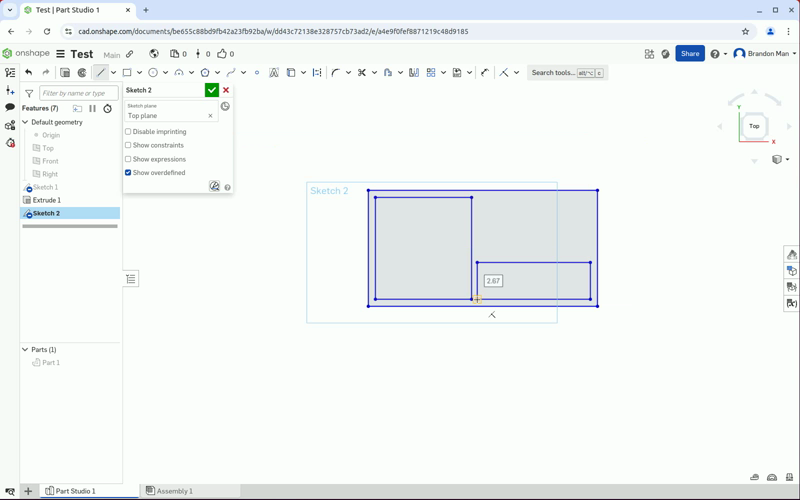
scroll(-6)
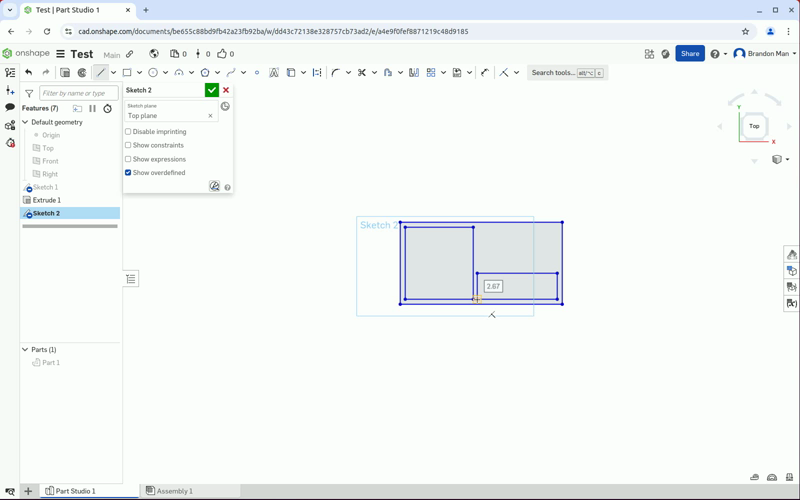
scroll(-6)
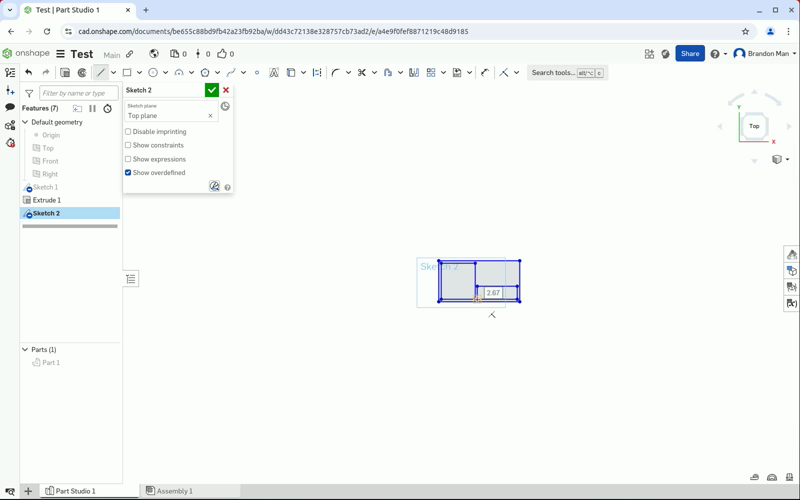
key(esc)
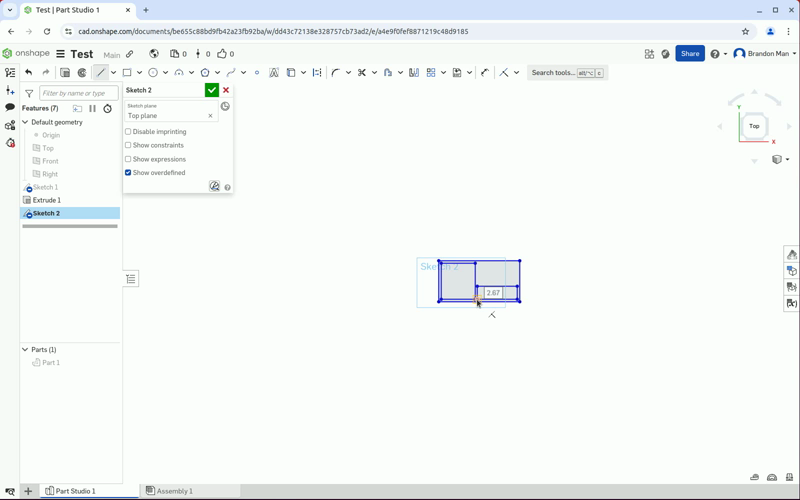
key(l)
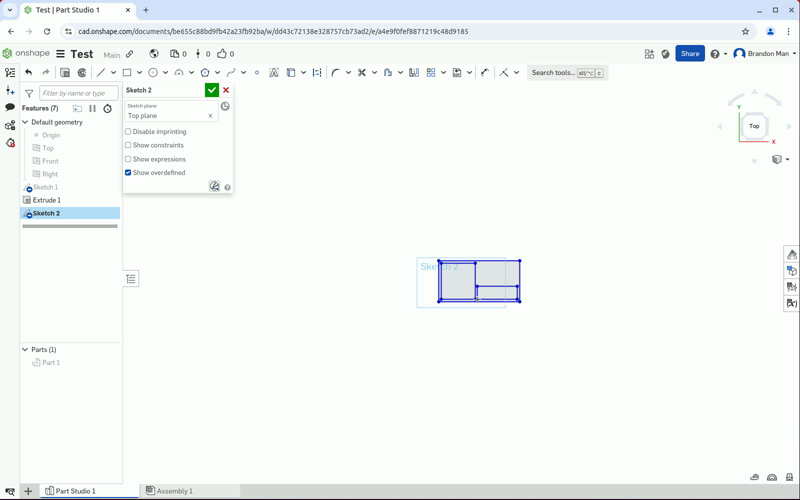
key_down(shift)
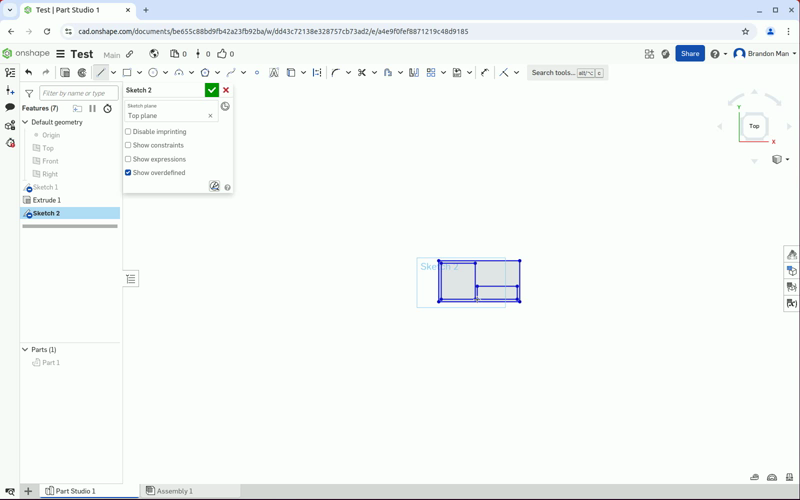
mouse_move(477, 285)
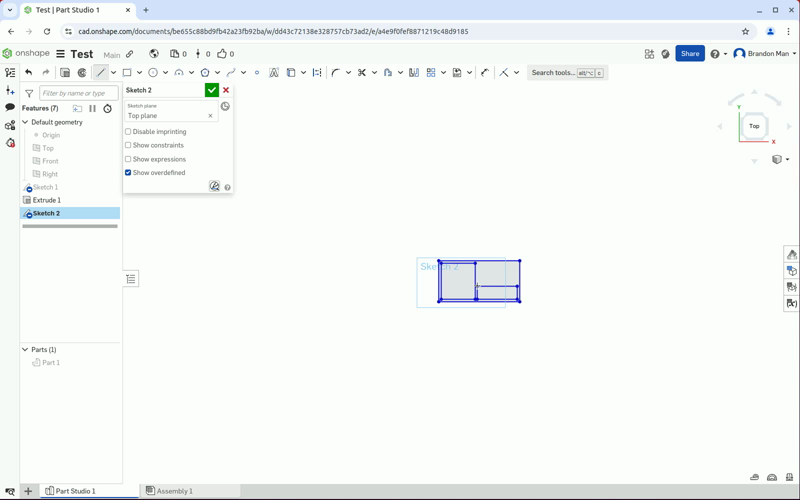
scroll(6)
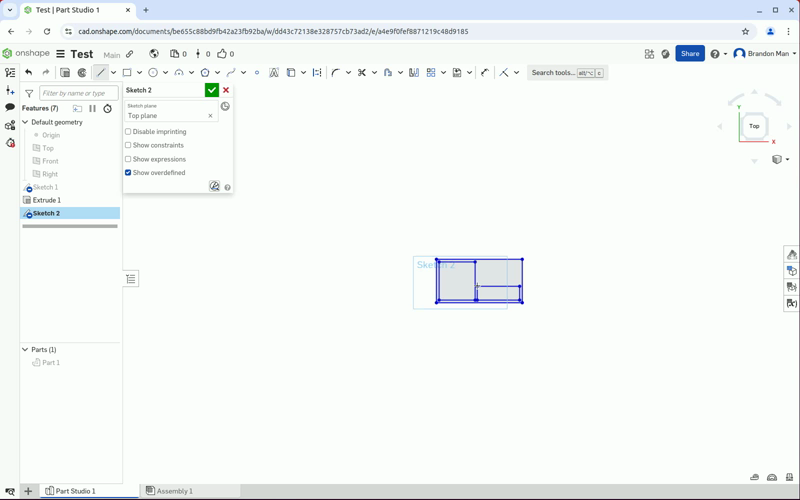
scroll(6)
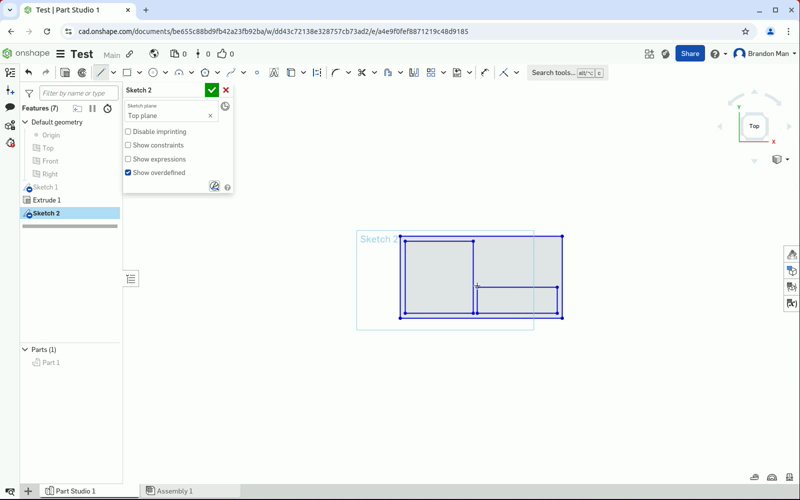
scroll(6)
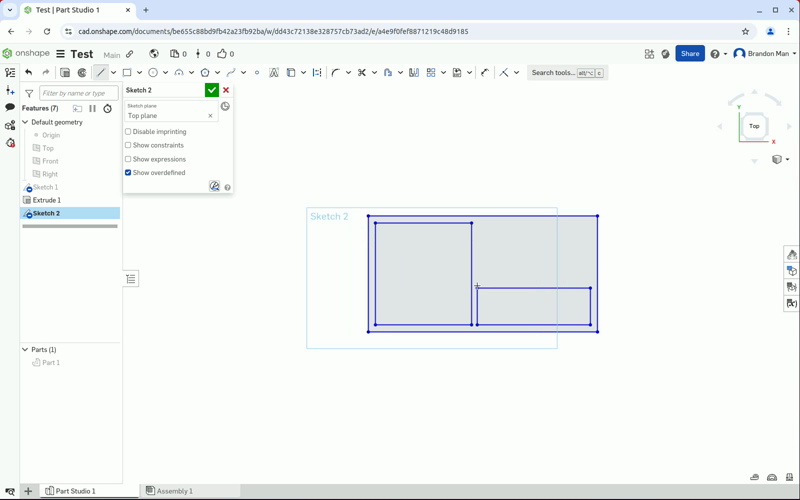
scroll(6)
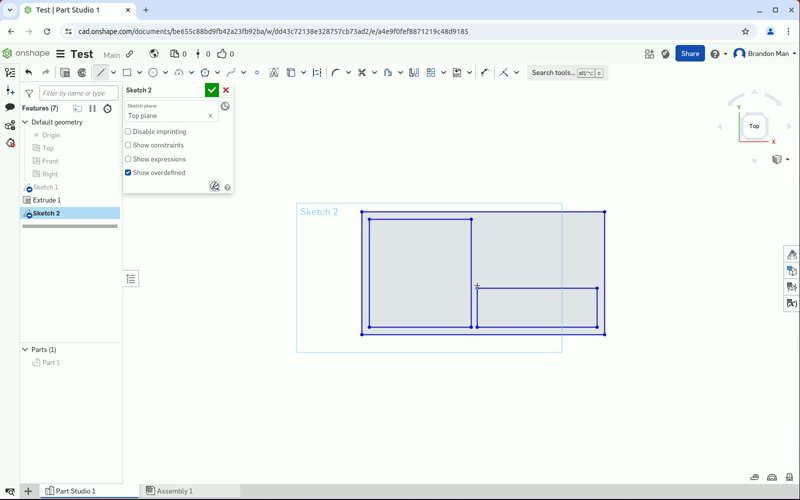
scroll(6)
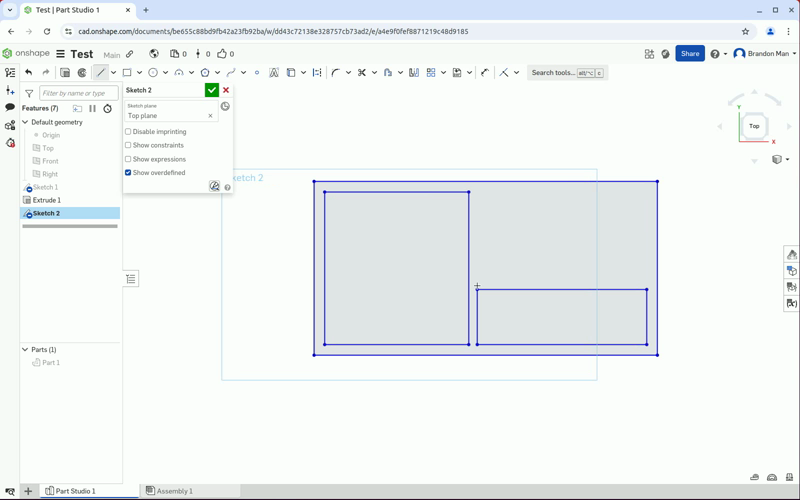
scroll(6)
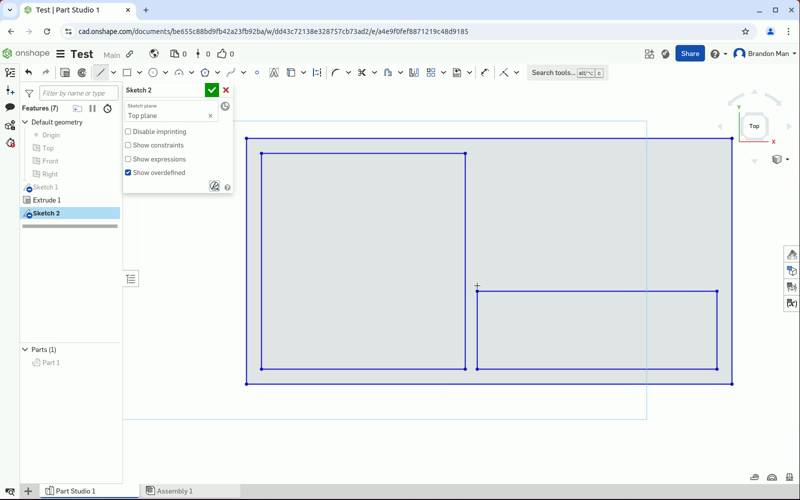
scroll(6)
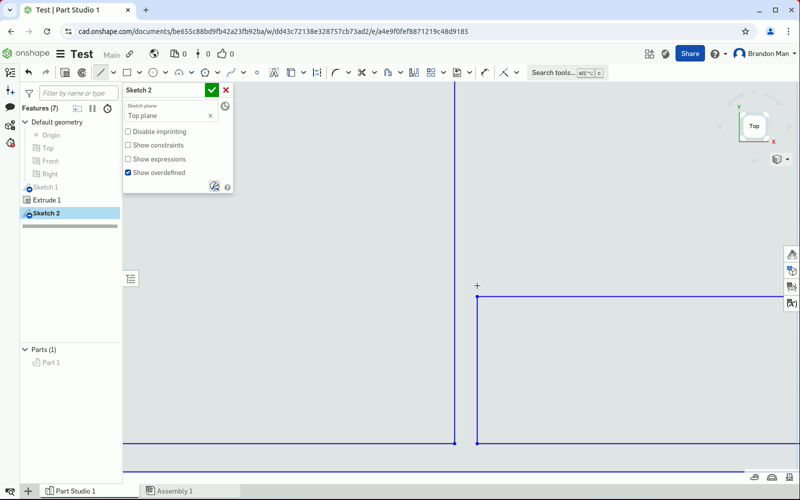
click(477, 285)
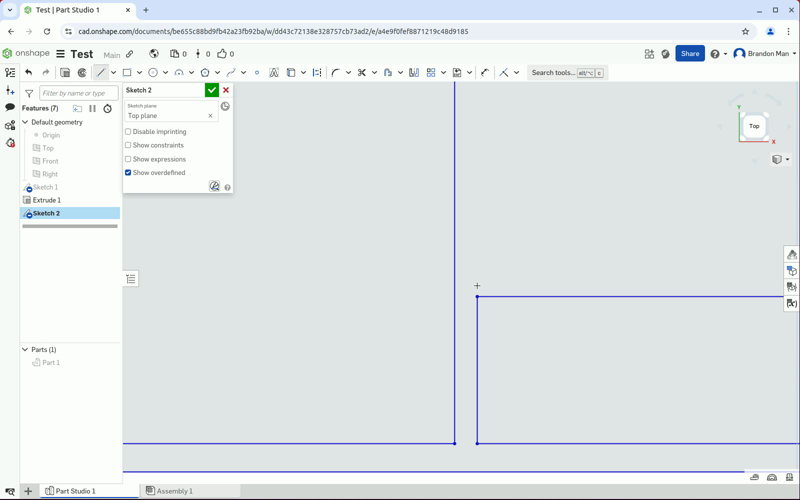
scroll(-6)
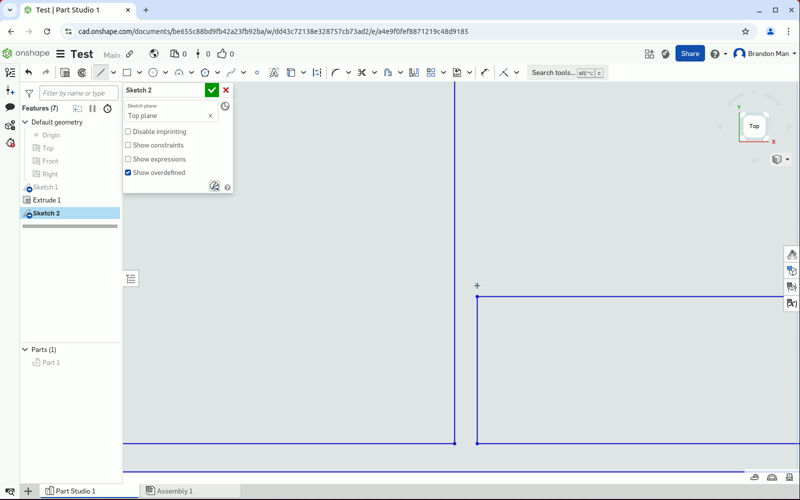
scroll(-6)
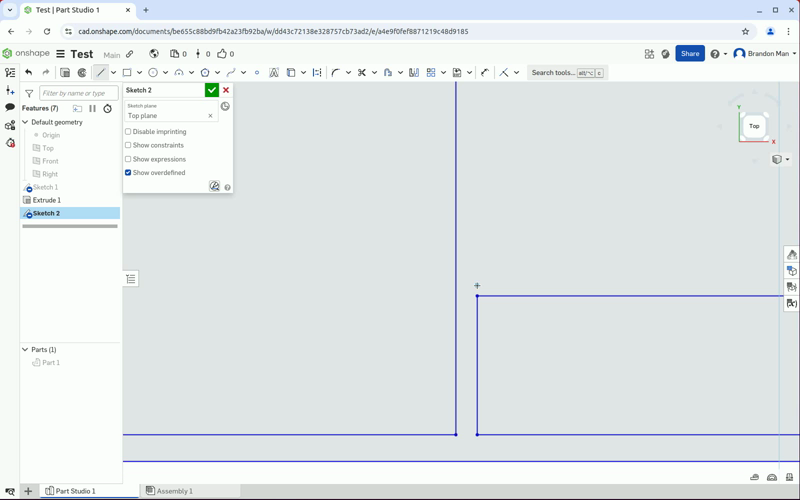
scroll(-6)
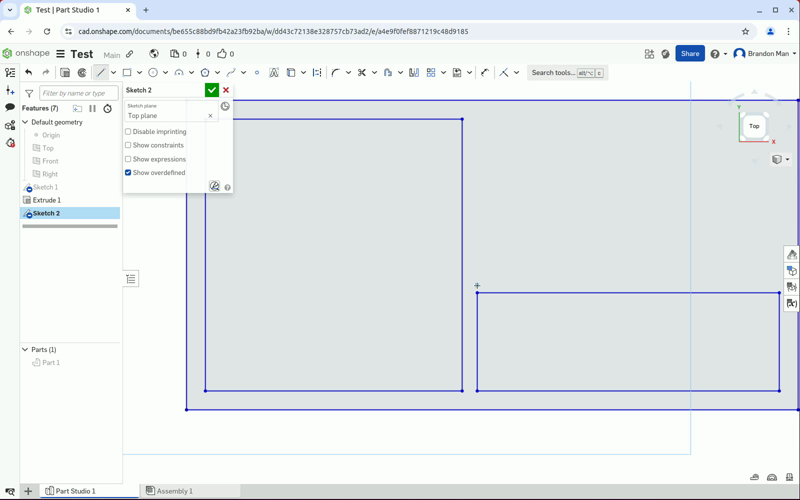
scroll(-6)
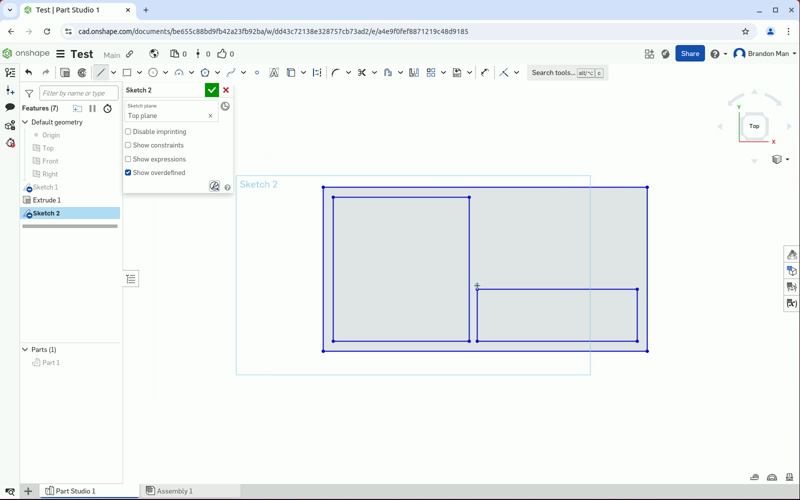
scroll(-6)
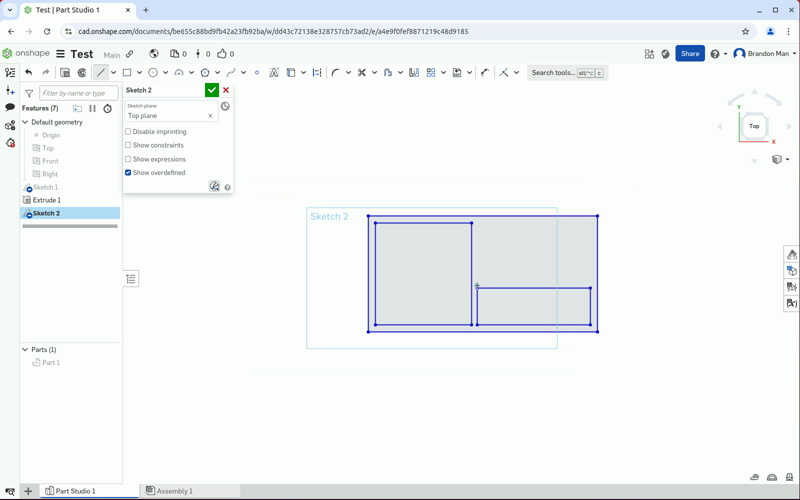
scroll(-6)
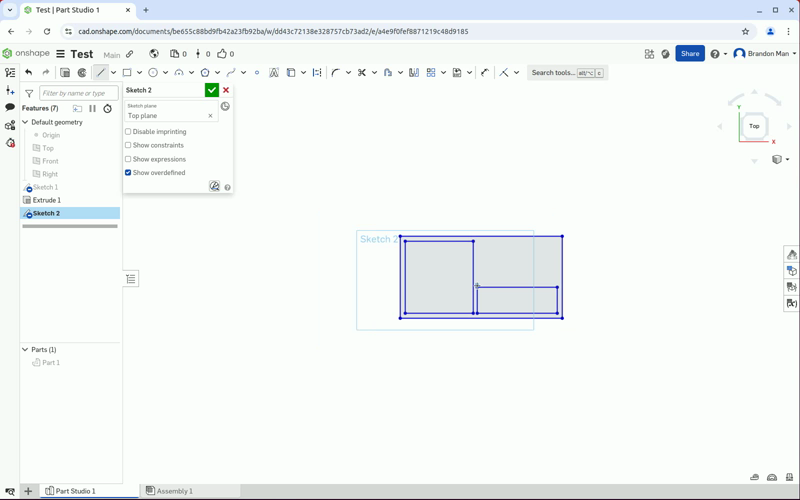
scroll(-6)
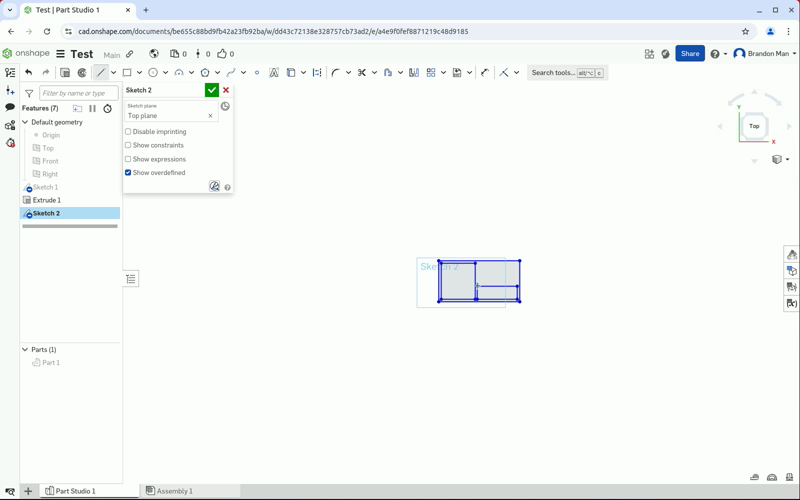
key_up(shift)
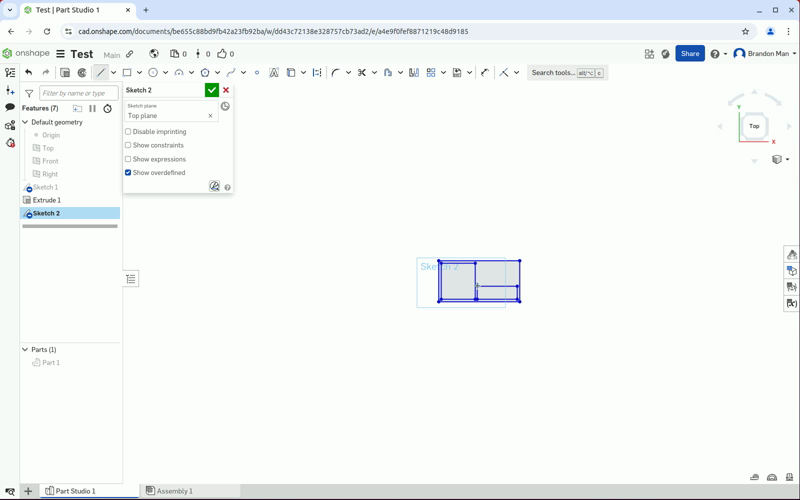
key_down(shift)
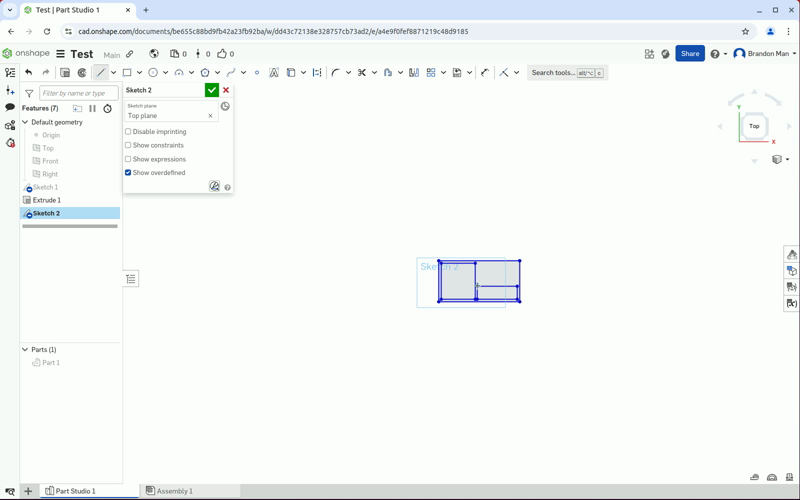
mouse_move(507, 285)
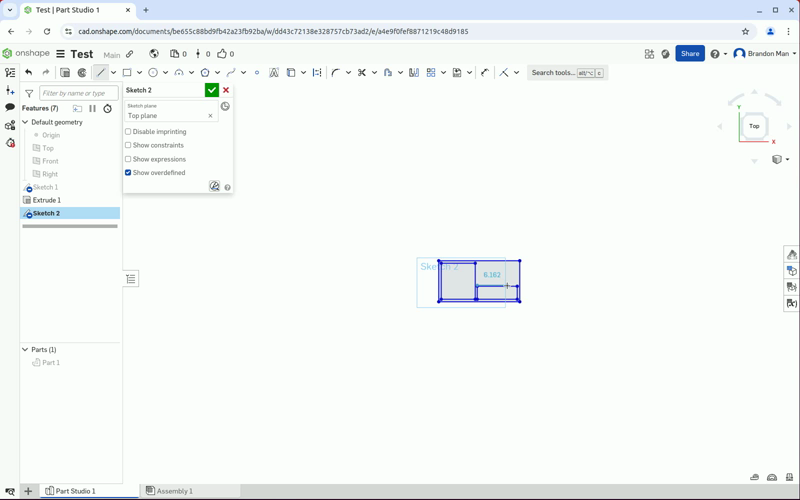
mouse_move(517, 285)
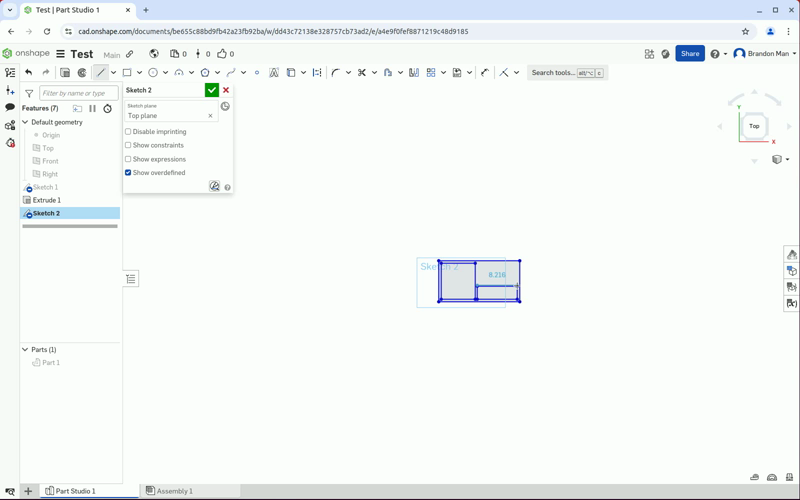
scroll(6)
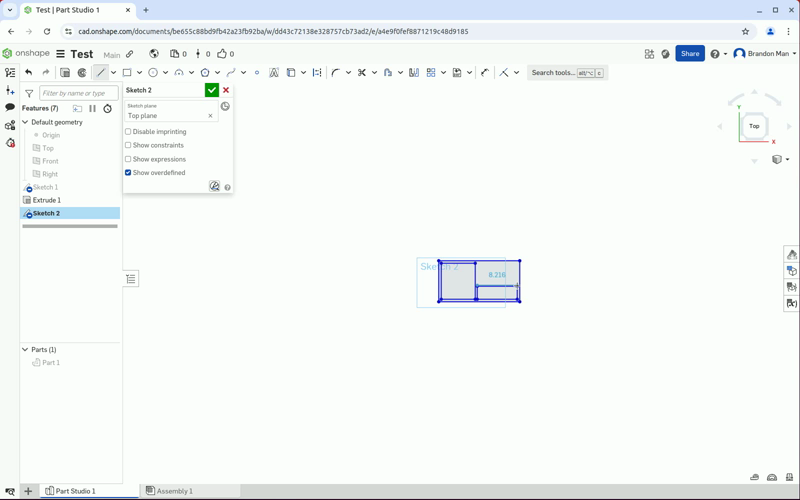
scroll(6)
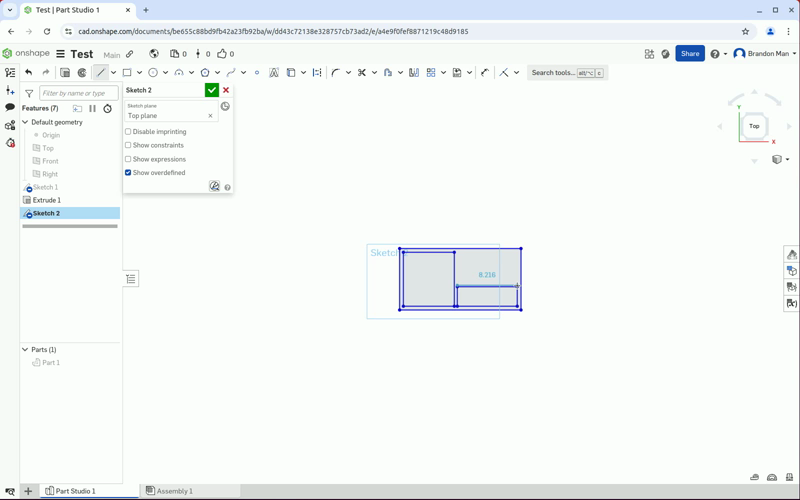
scroll(6)
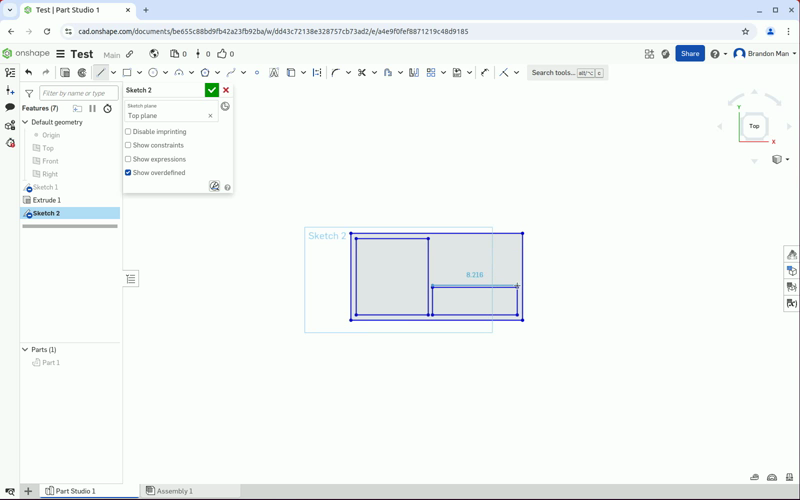
scroll(6)
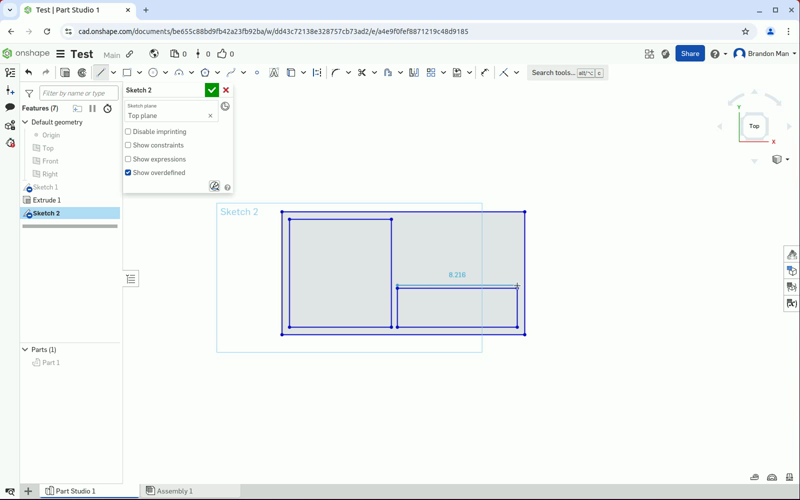
scroll(6)
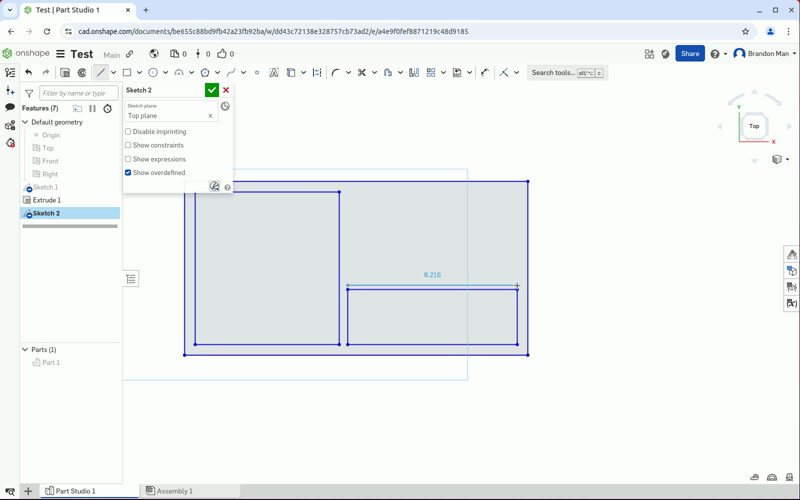
scroll(6)
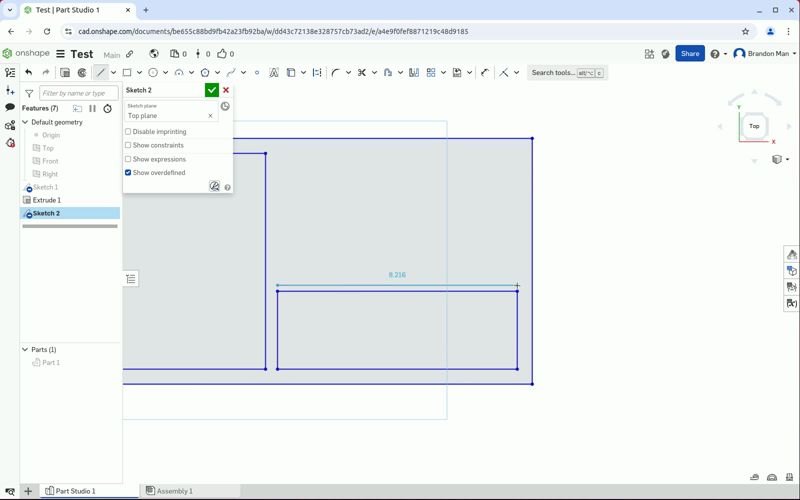
scroll(6)
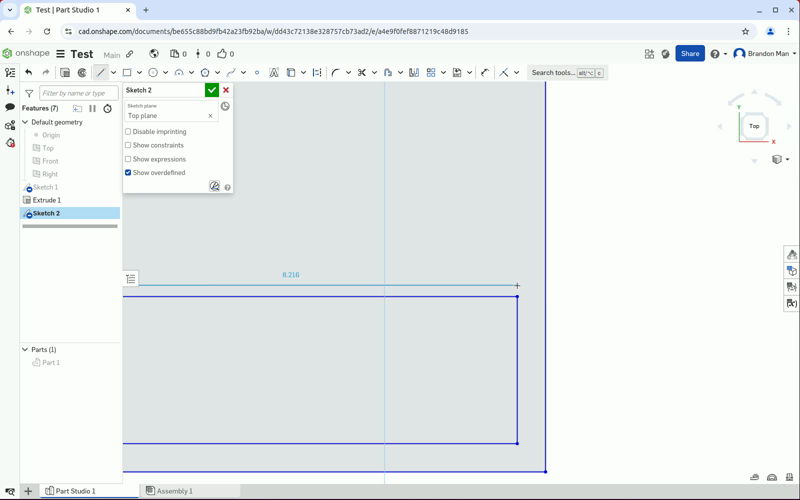
click(517, 285)
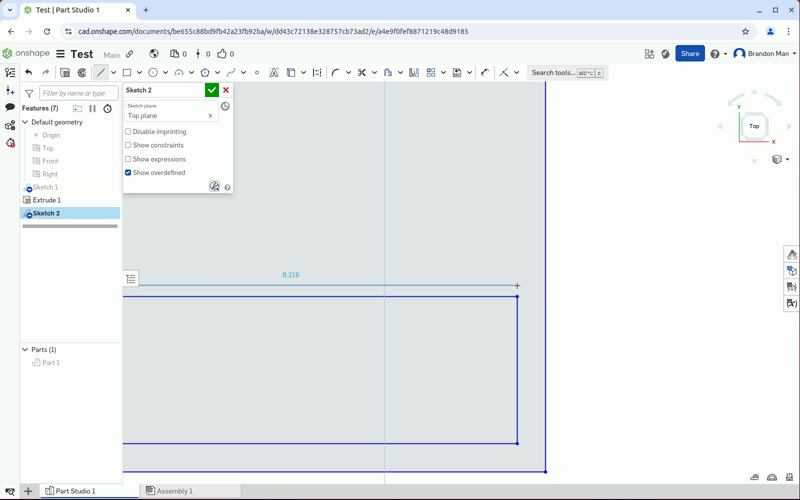
scroll(-6)
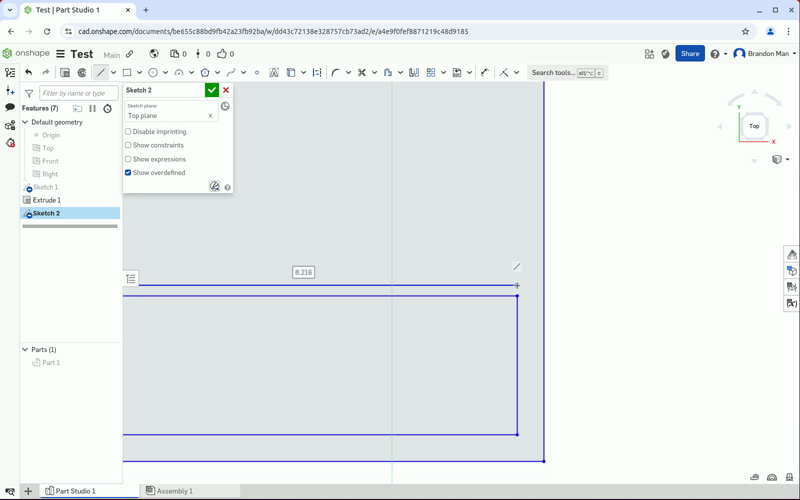
scroll(-6)
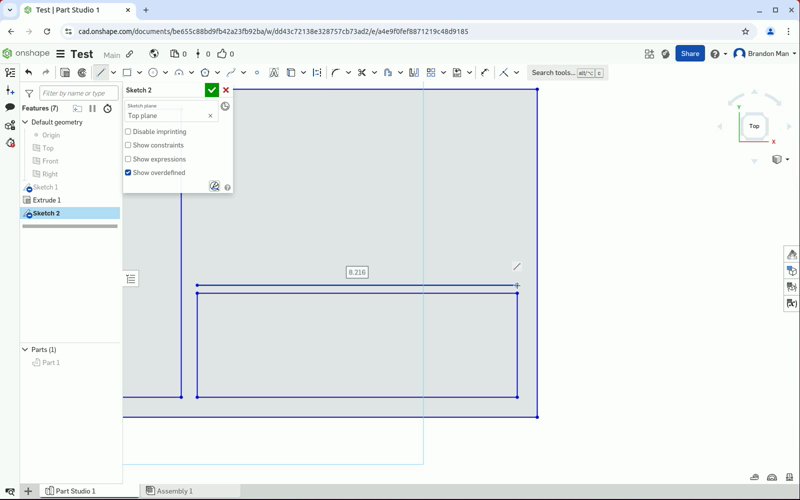
scroll(-6)
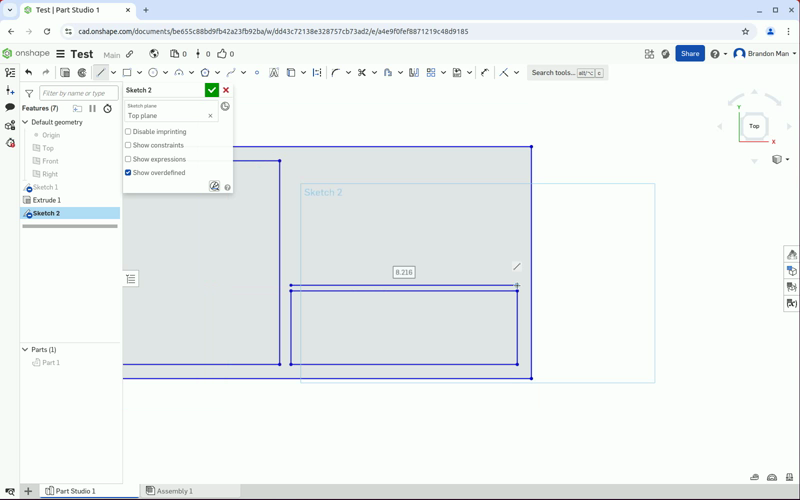
scroll(-6)
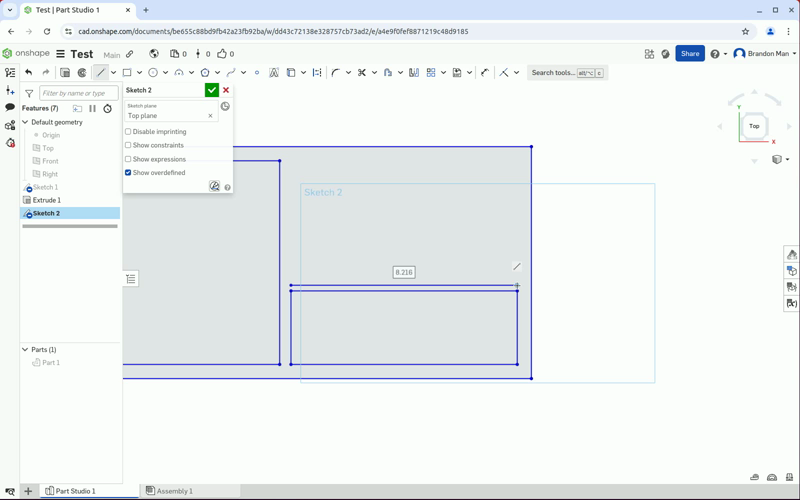
scroll(-6)
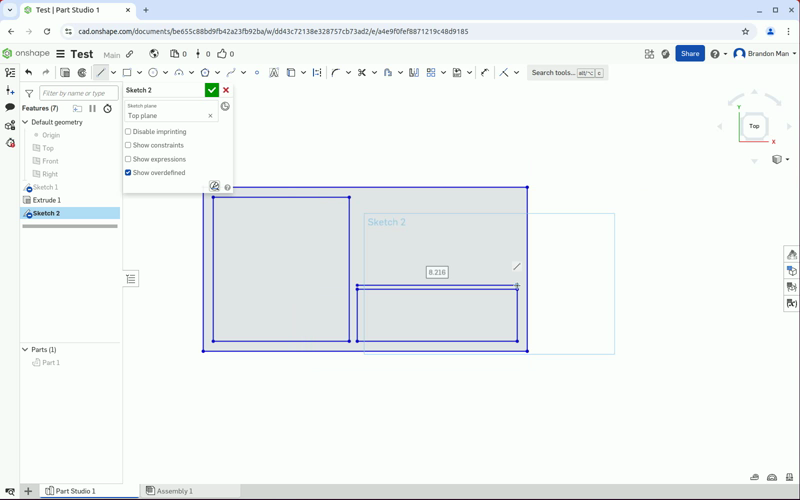
scroll(-6)
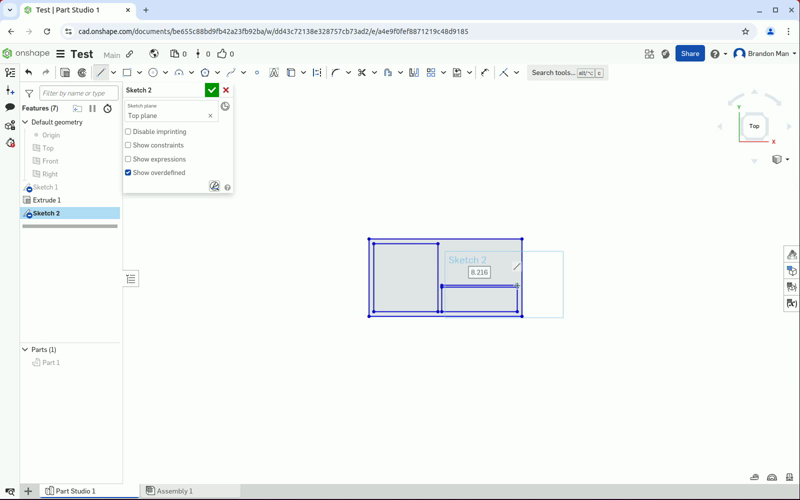
scroll(-6)
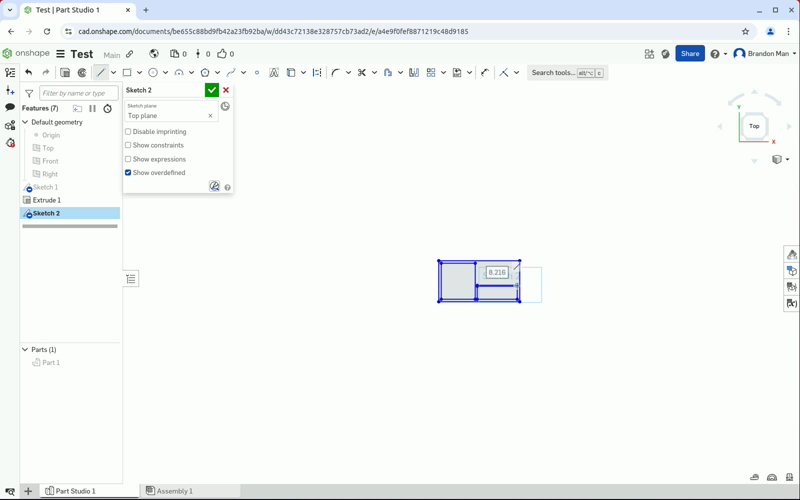
key_up(shift)
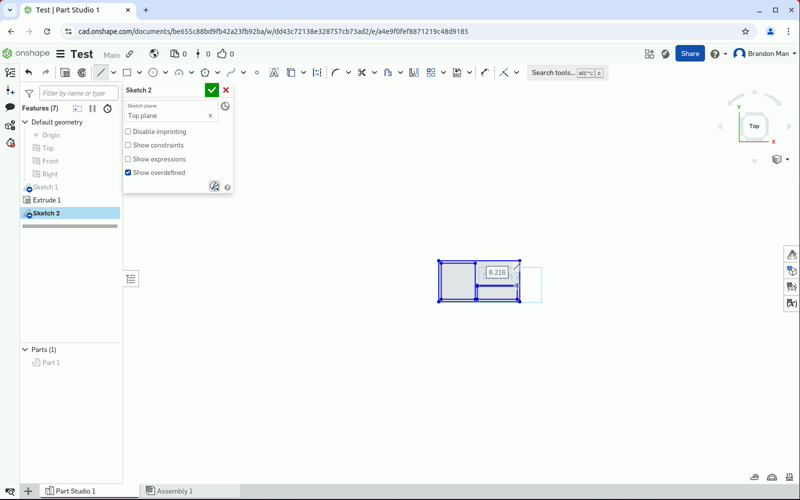
key_down(shift)
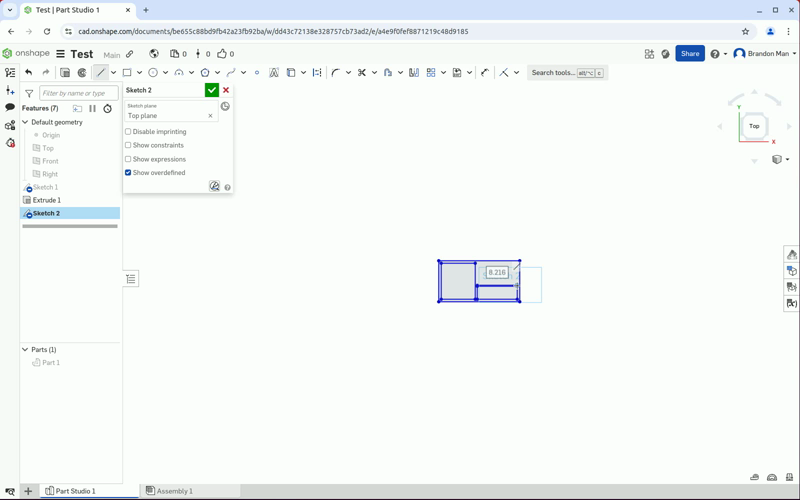
mouse_move(547, 285)
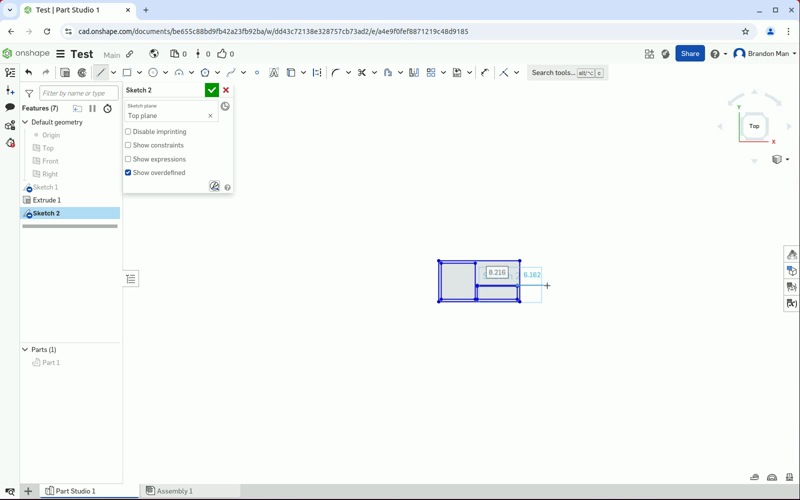
mouse_move(517, 263)
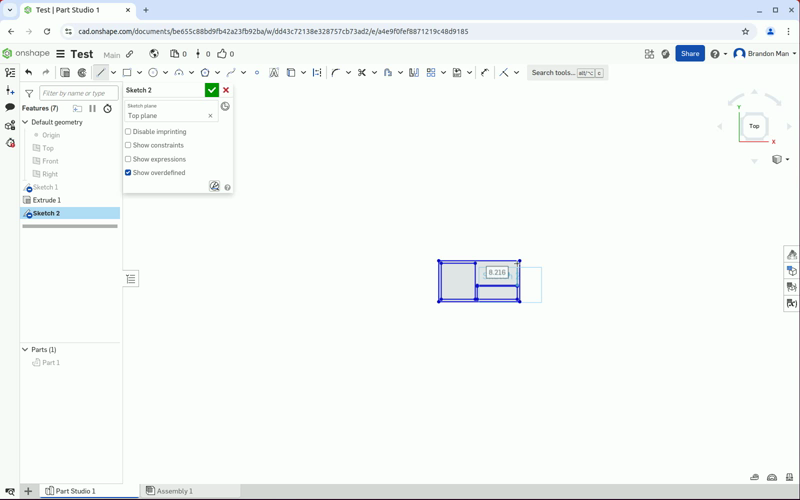
scroll(6)
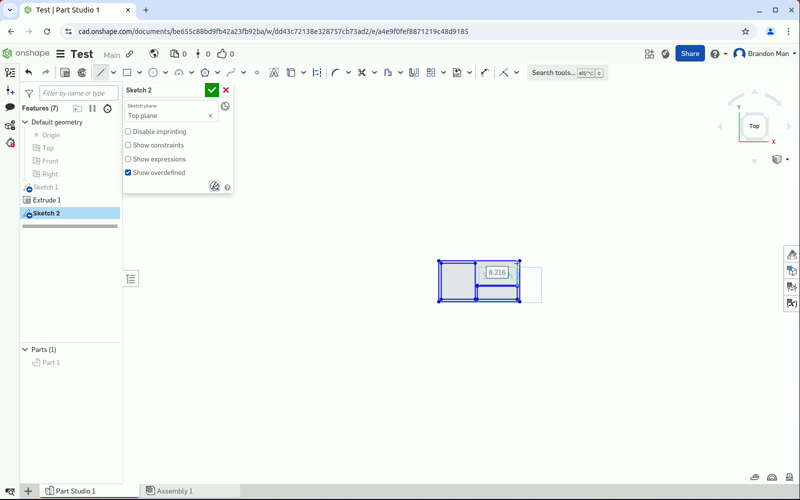
scroll(6)
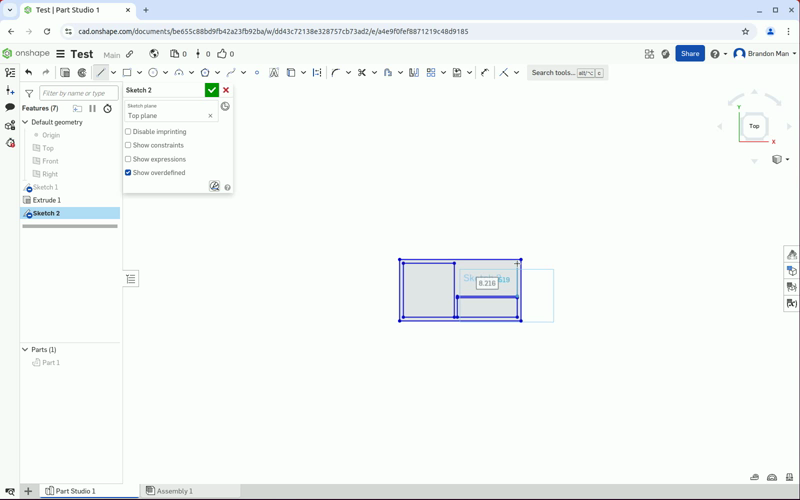
scroll(6)
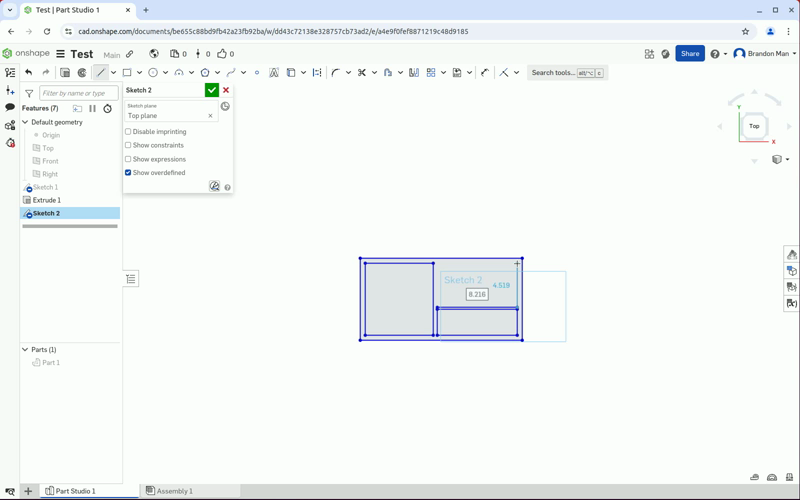
scroll(6)
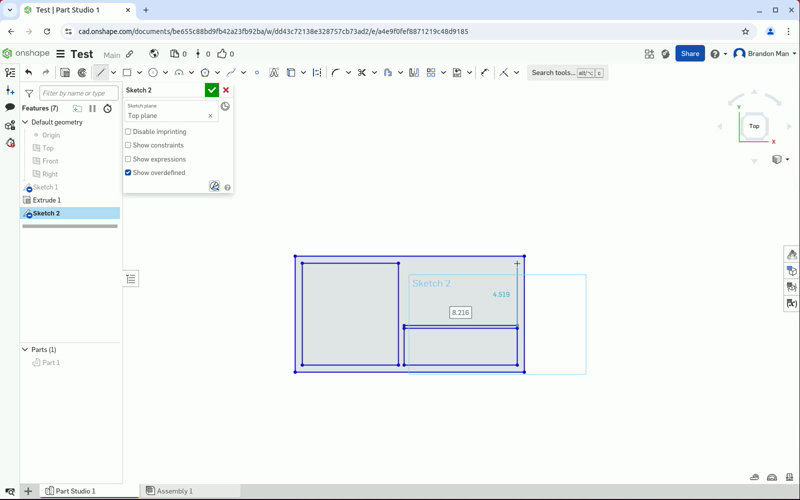
scroll(6)
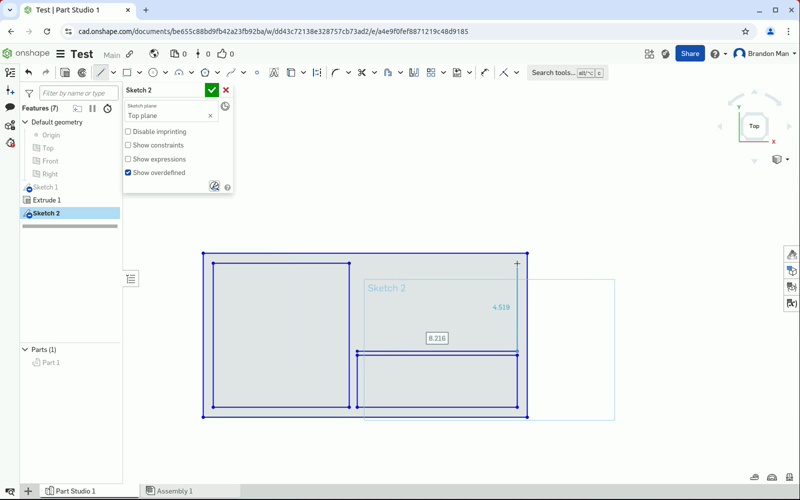
scroll(6)
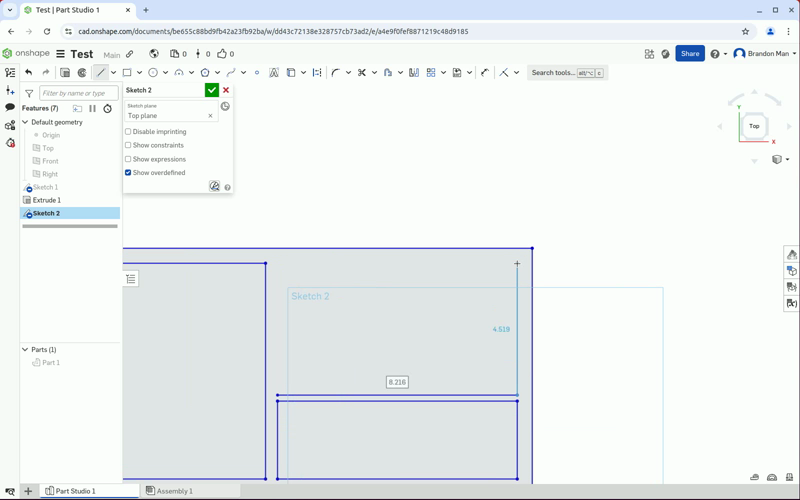
scroll(6)
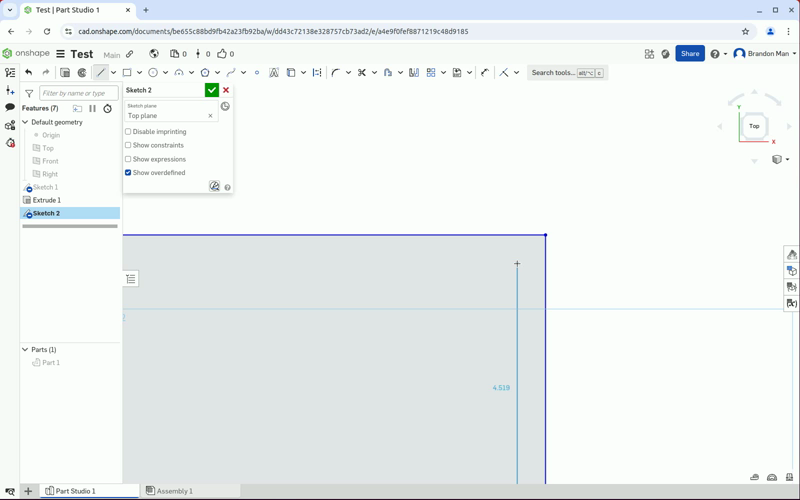
click(517, 263)
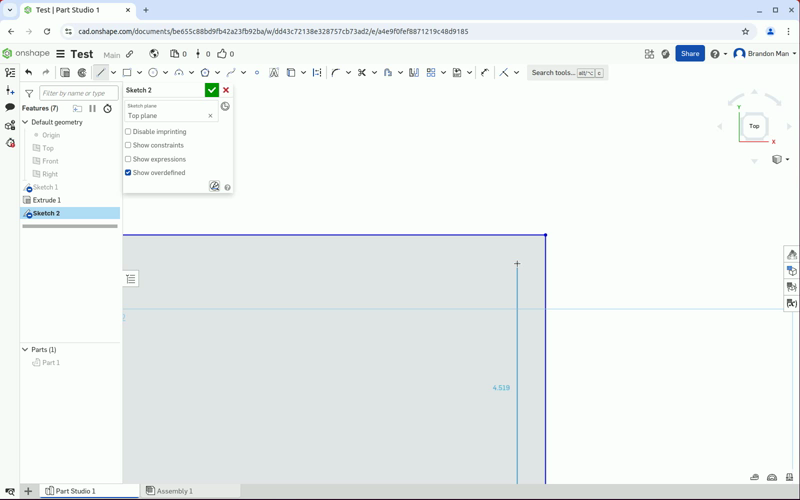
scroll(-6)
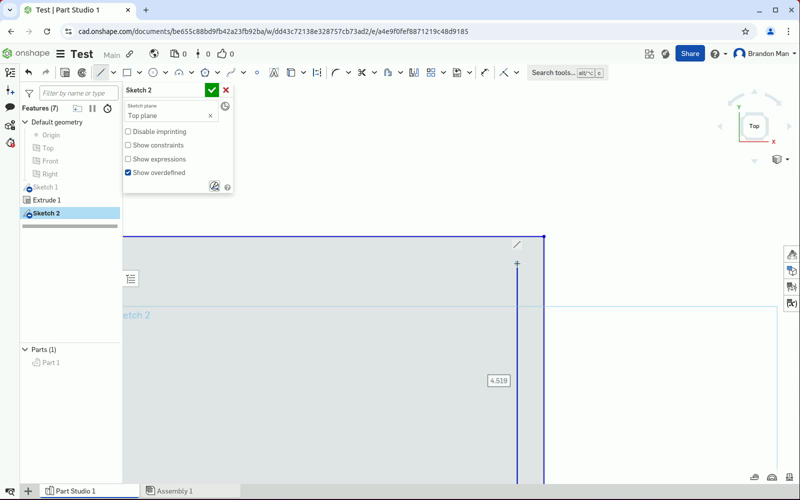
scroll(-6)
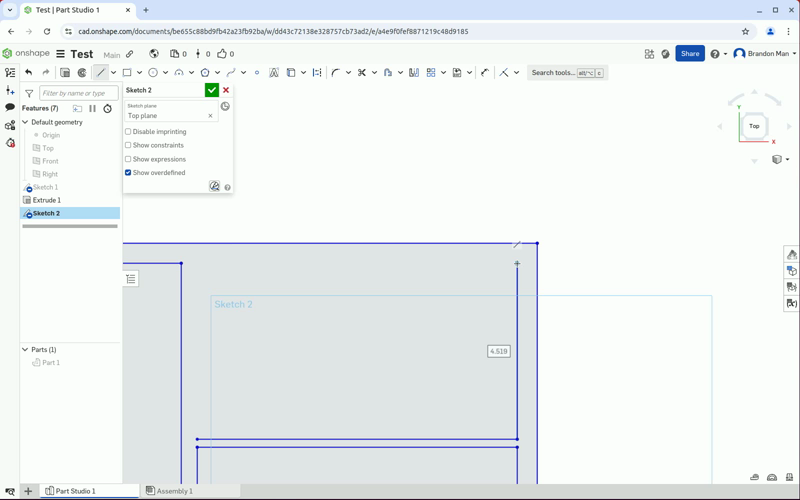
scroll(-6)
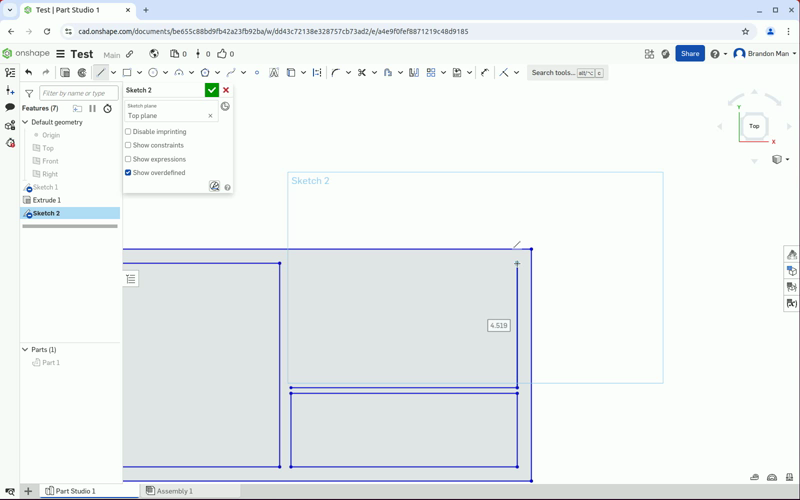
scroll(-6)
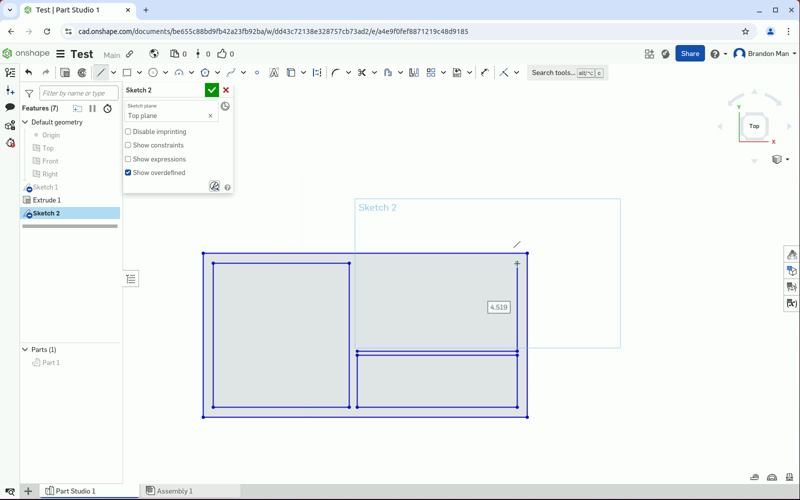
scroll(-6)
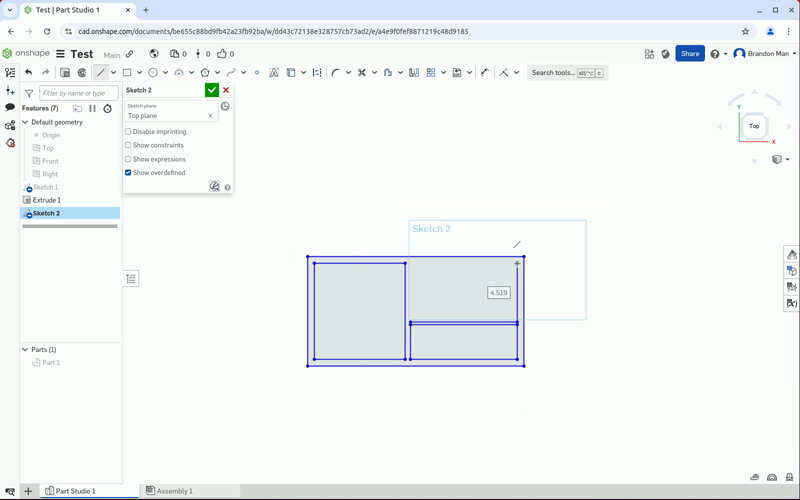
scroll(-6)
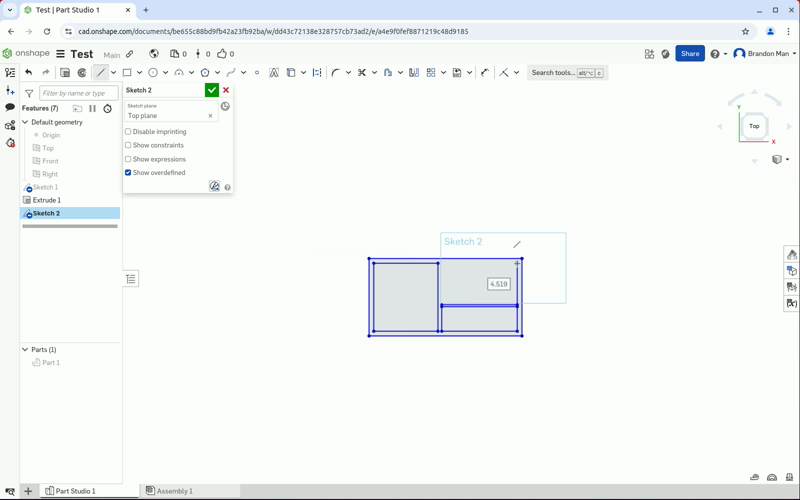
scroll(-6)
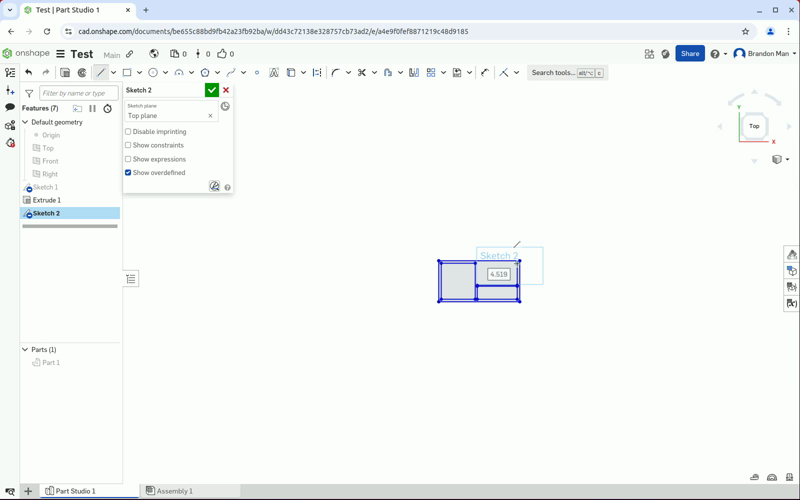
key_up(shift)
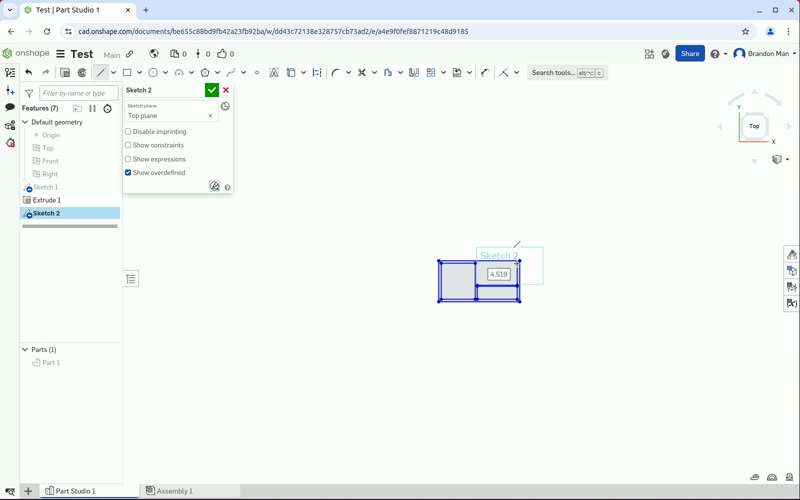
key_down(shift)
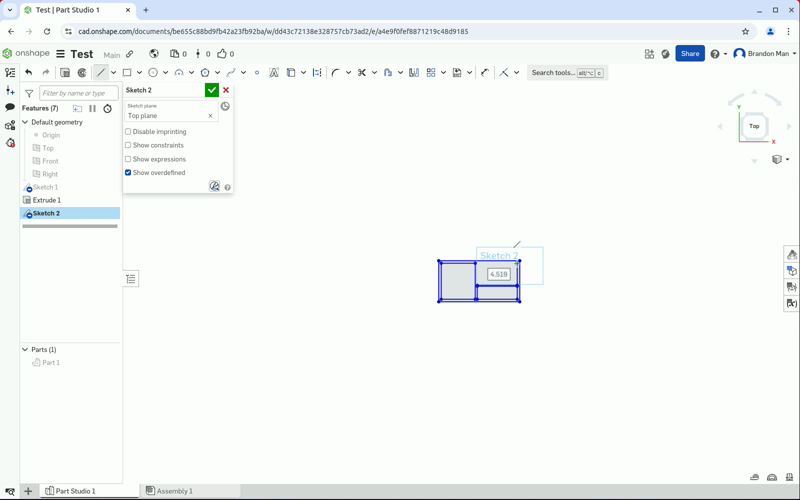
mouse_move(547, 263)
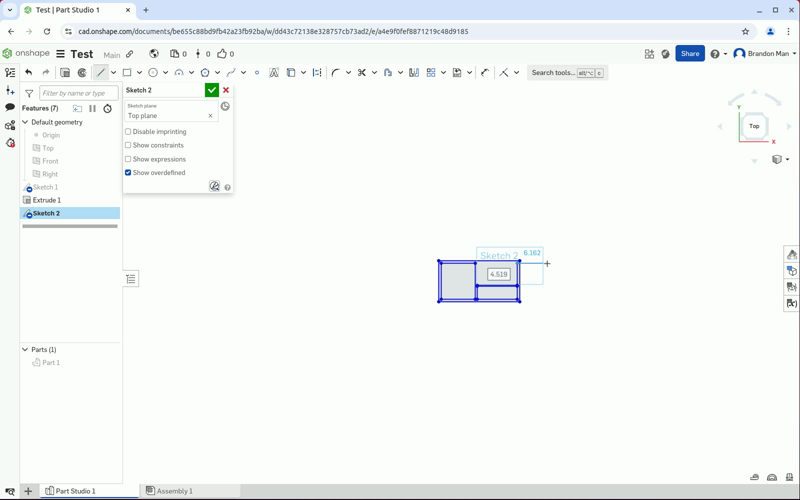
mouse_move(477, 263)
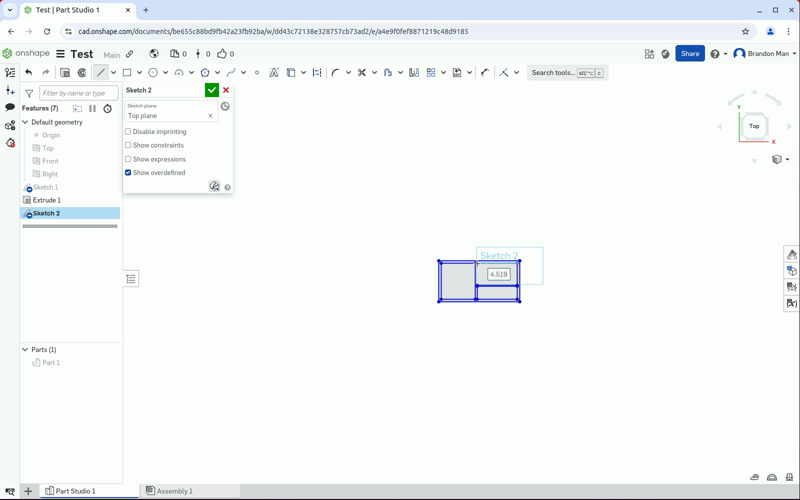
scroll(6)
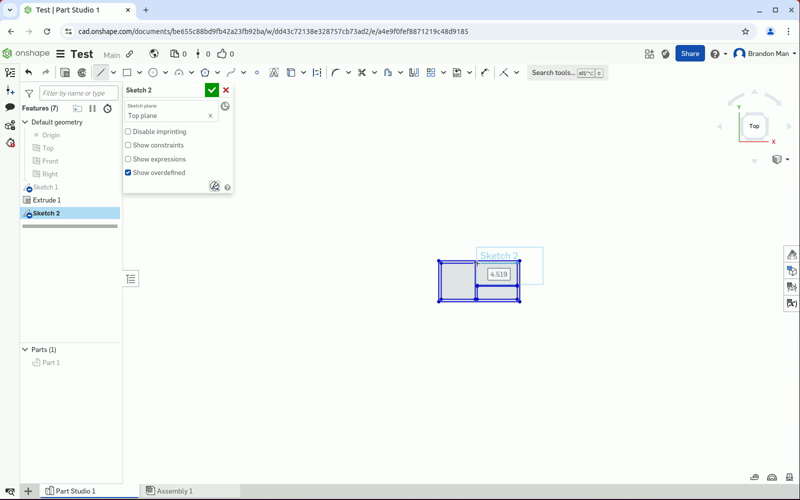
scroll(6)
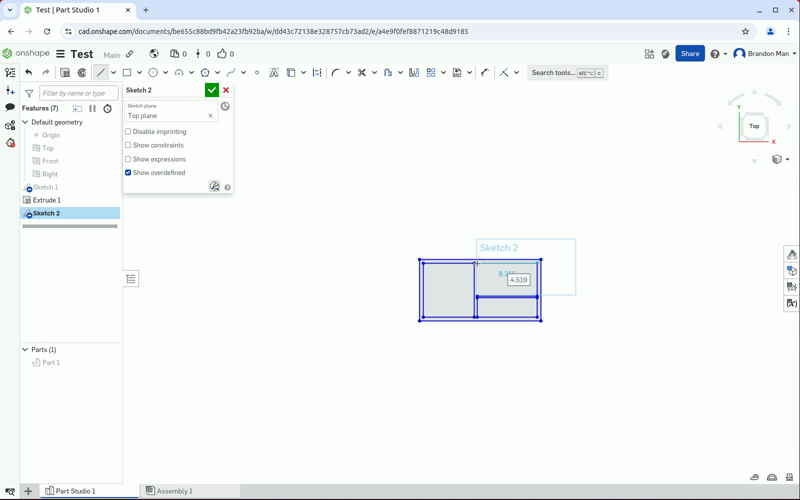
scroll(6)
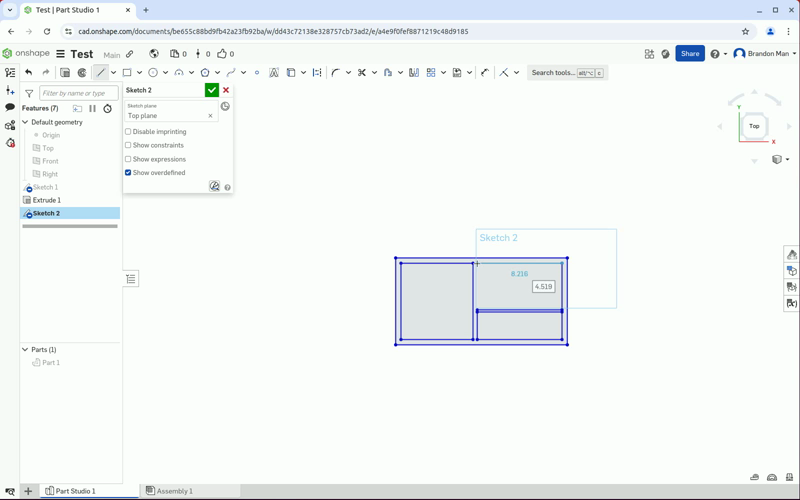
scroll(6)
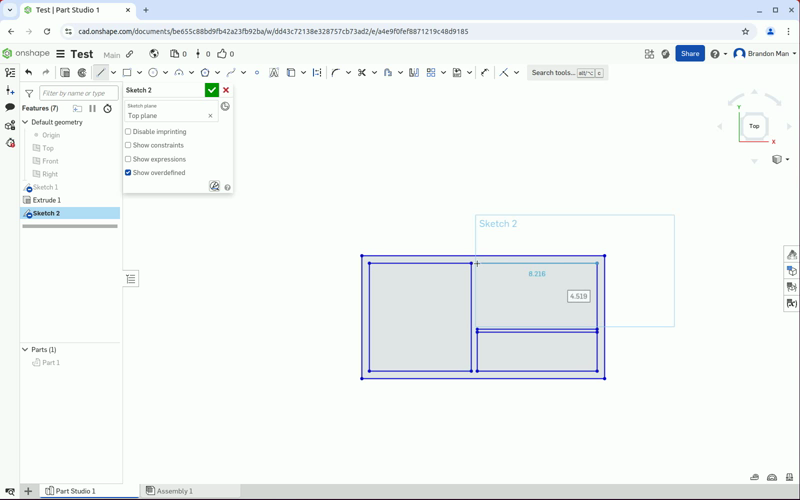
scroll(6)
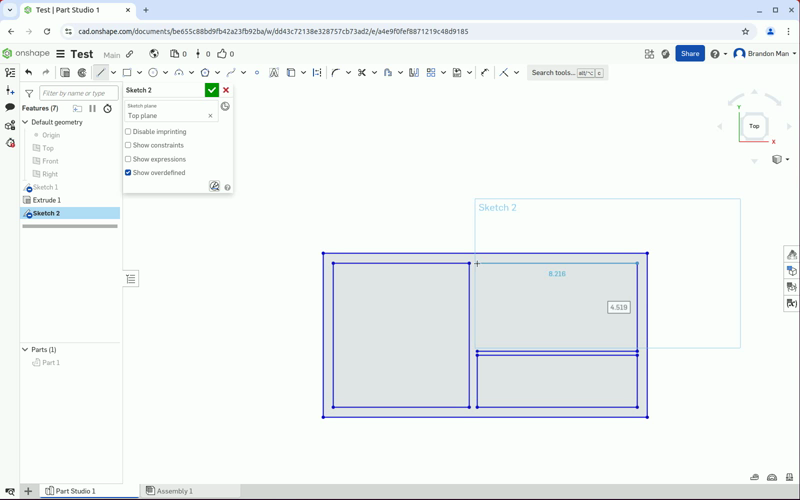
scroll(6)
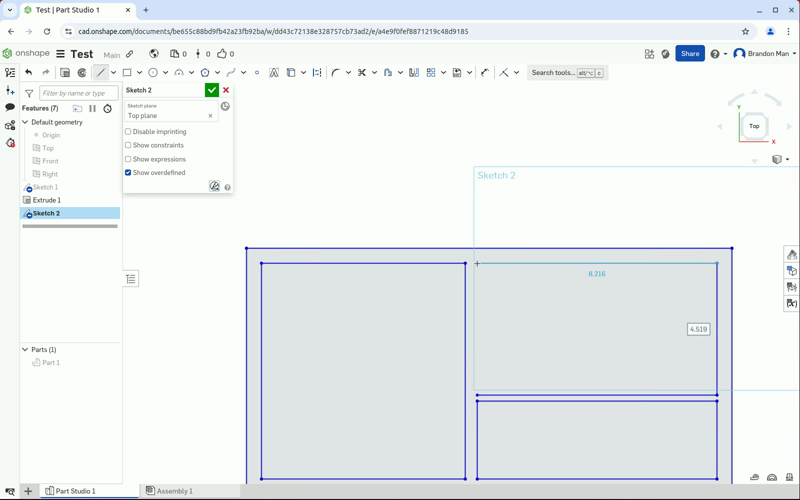
scroll(6)
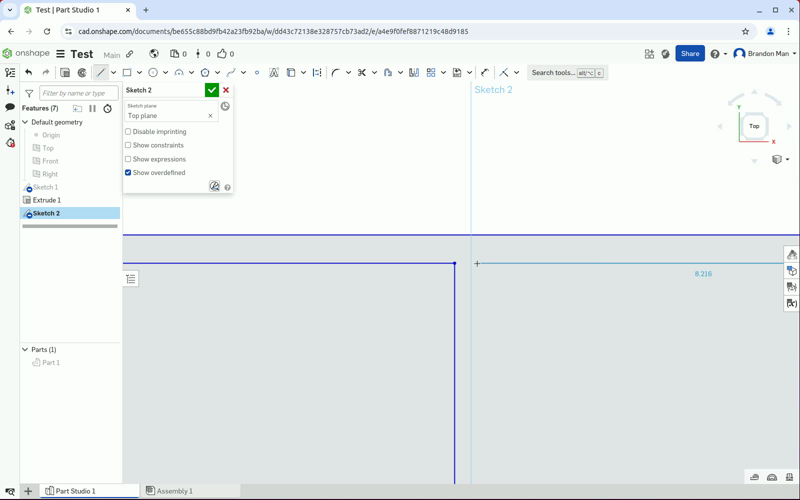
click(477, 263)
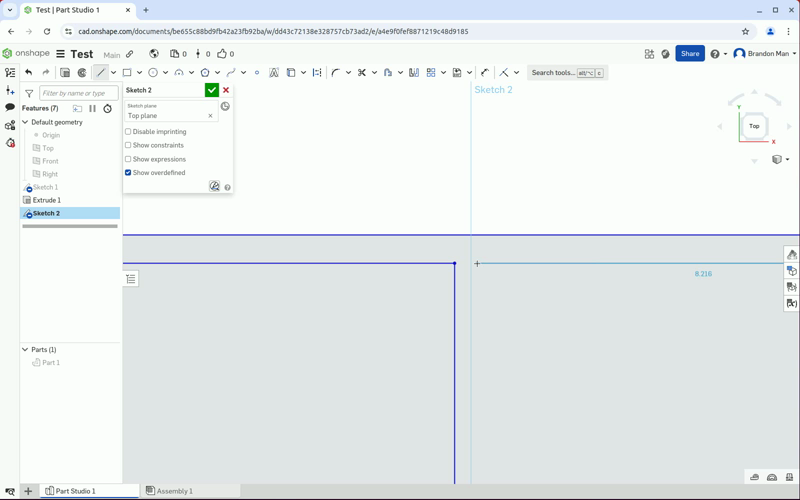
scroll(-6)
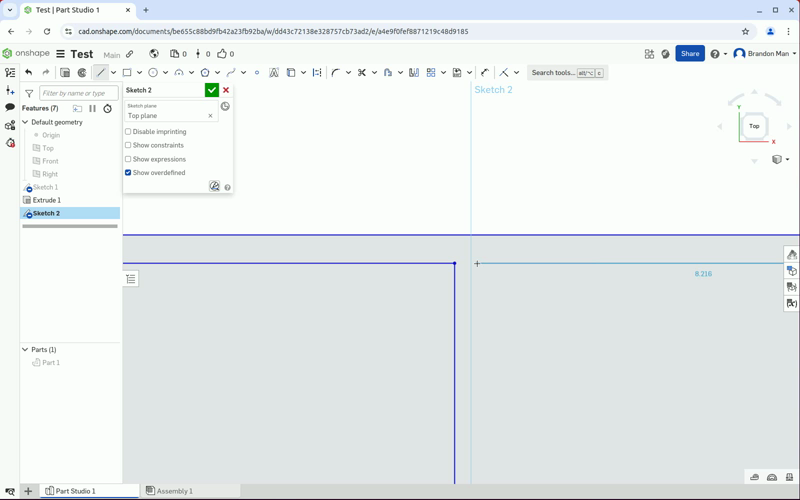
scroll(-6)
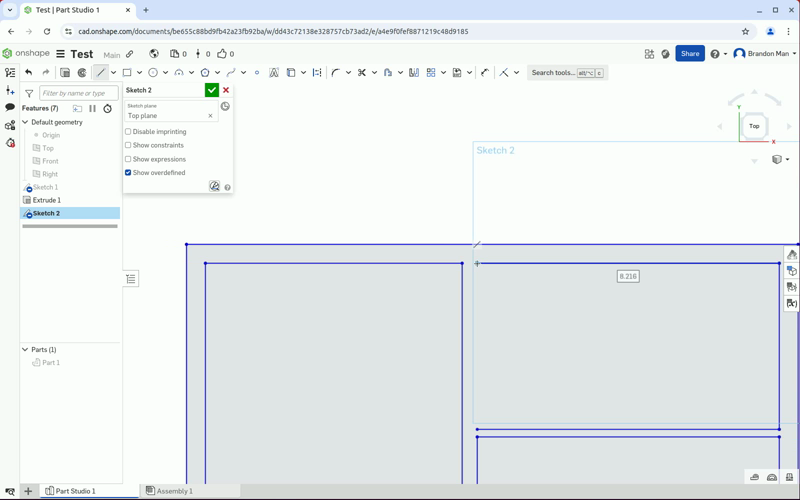
scroll(-6)
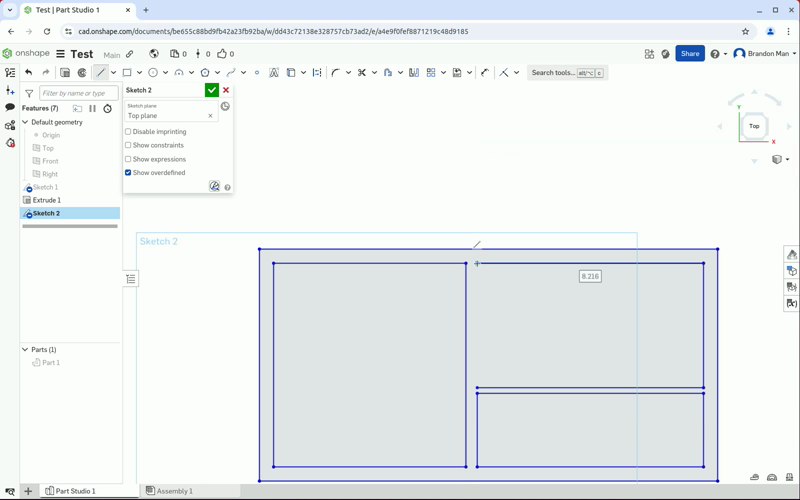
scroll(-6)
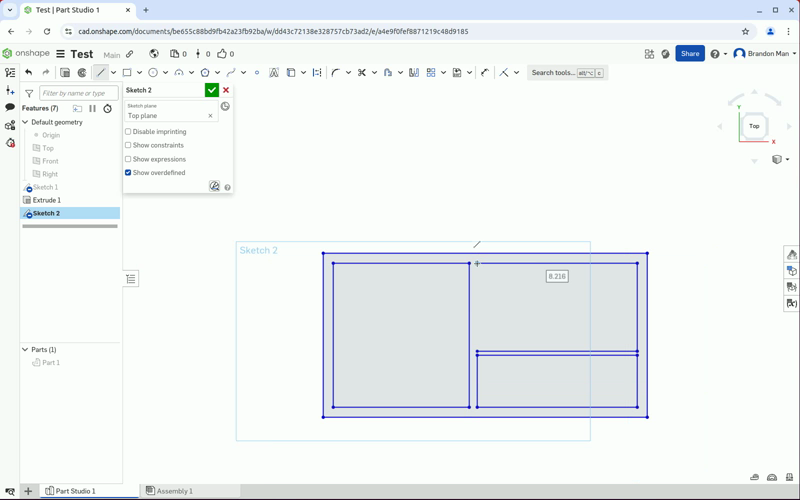
scroll(-6)
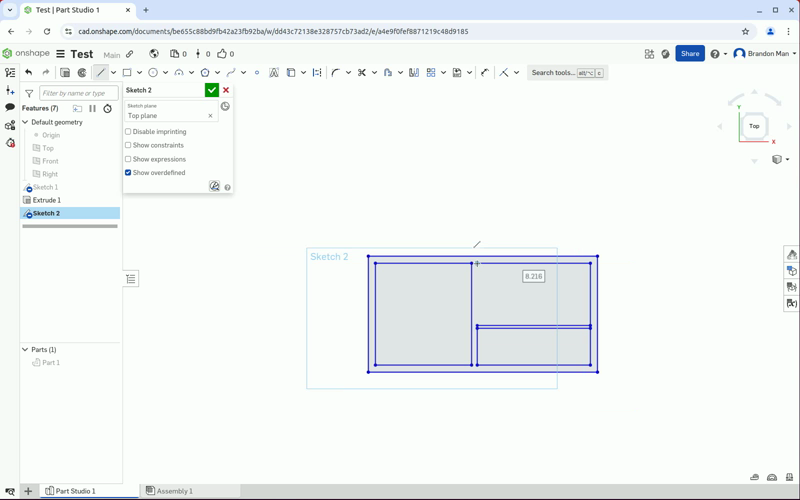
scroll(-6)
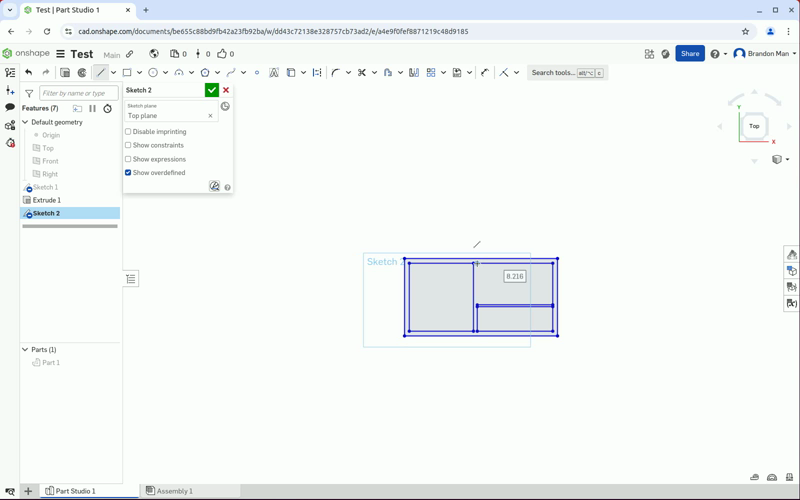
scroll(-6)
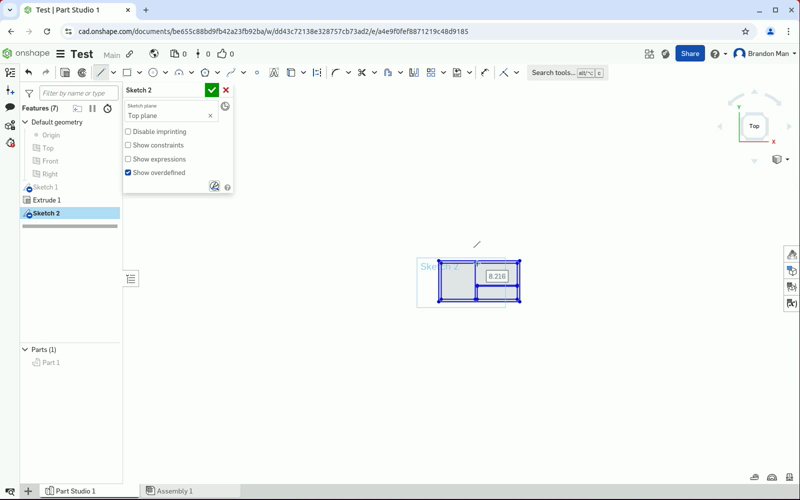
key_up(shift)
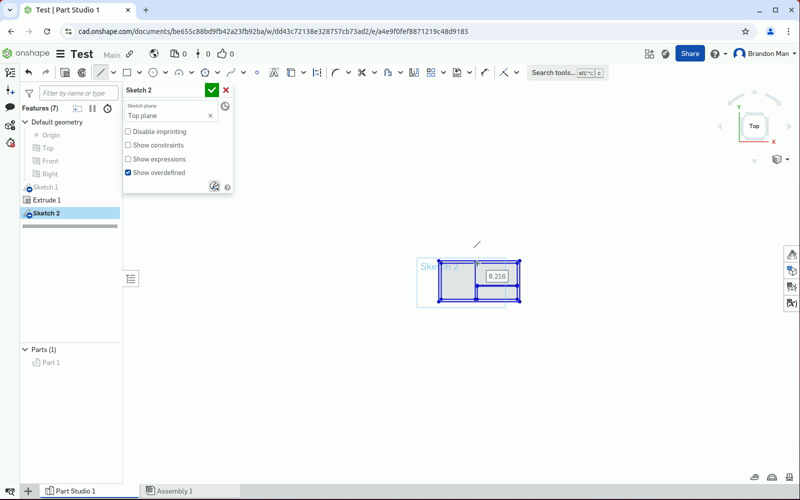
mouse_move(507, 263)
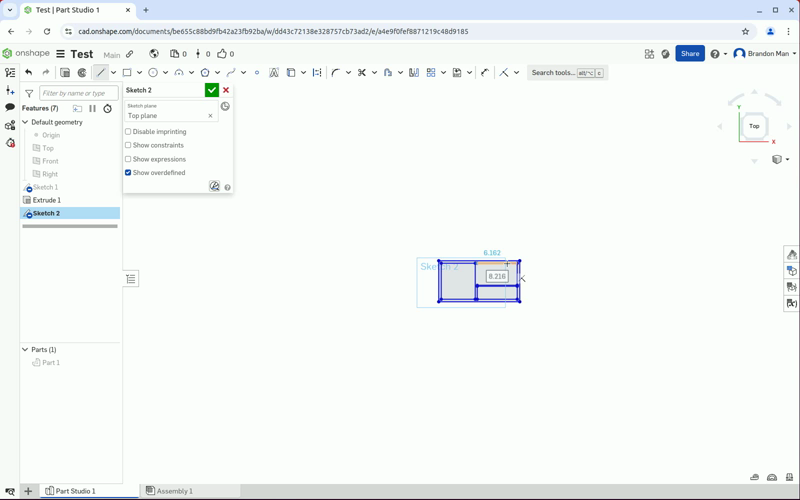
key_down(shift)
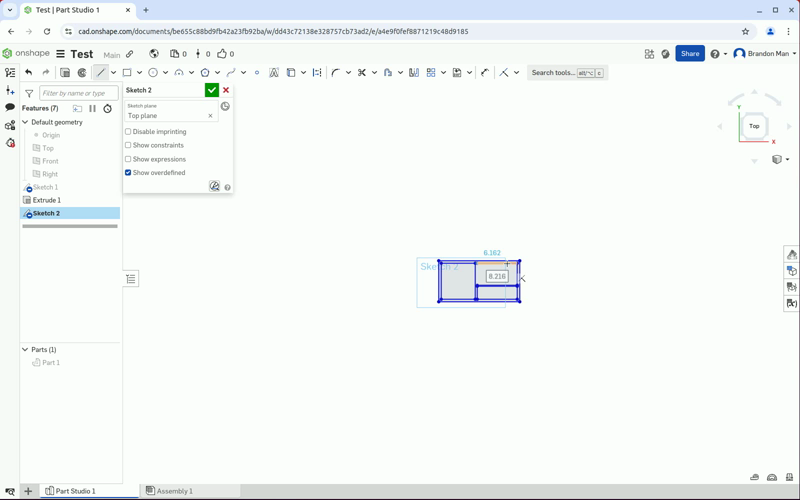
mouse_move(477, 285)
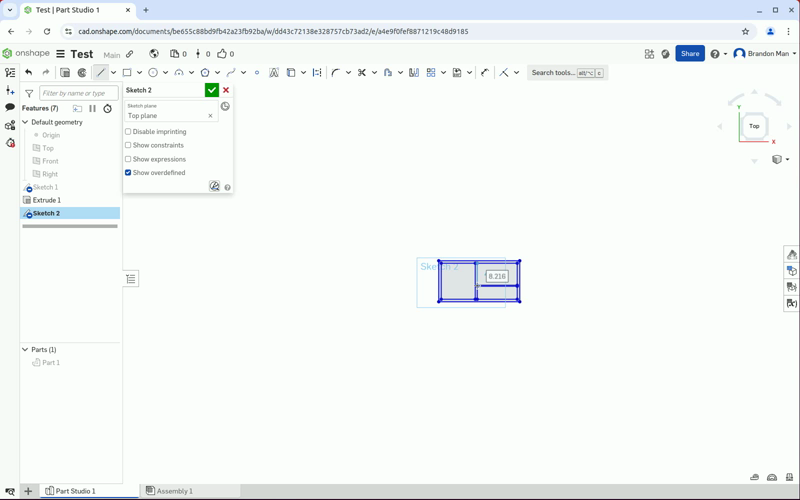
scroll(6)
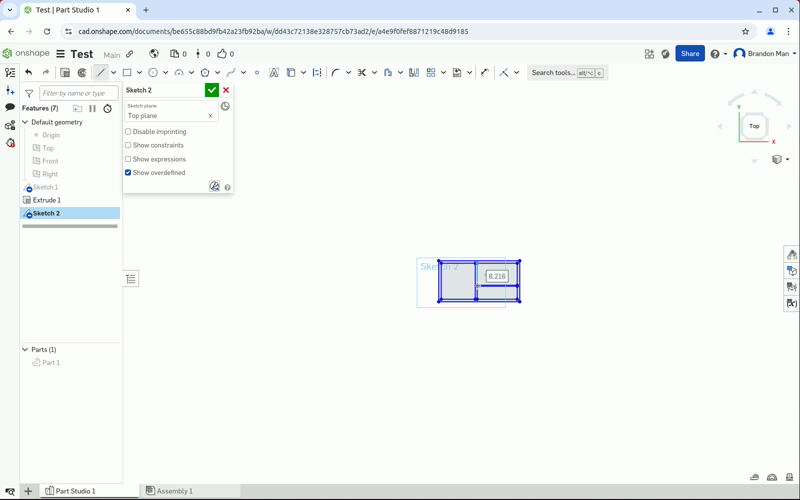
scroll(6)
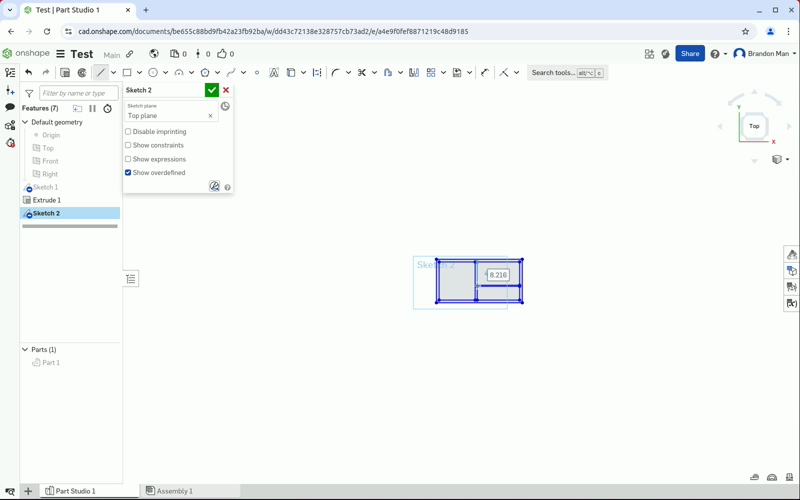
scroll(6)
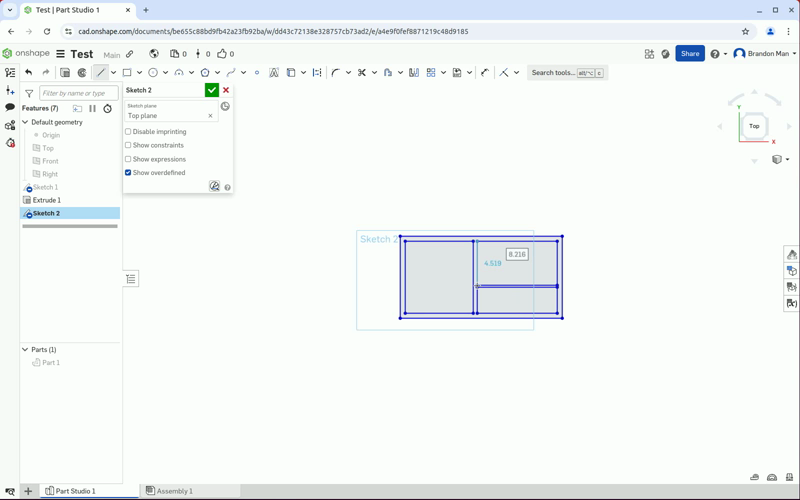
scroll(6)
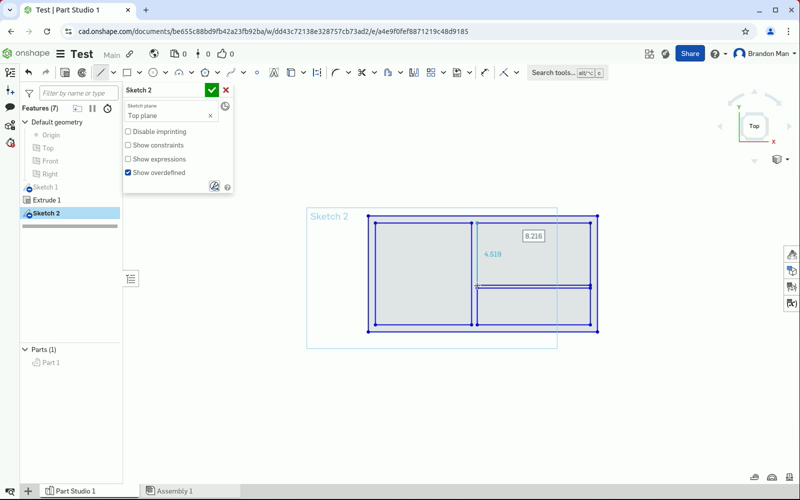
scroll(6)
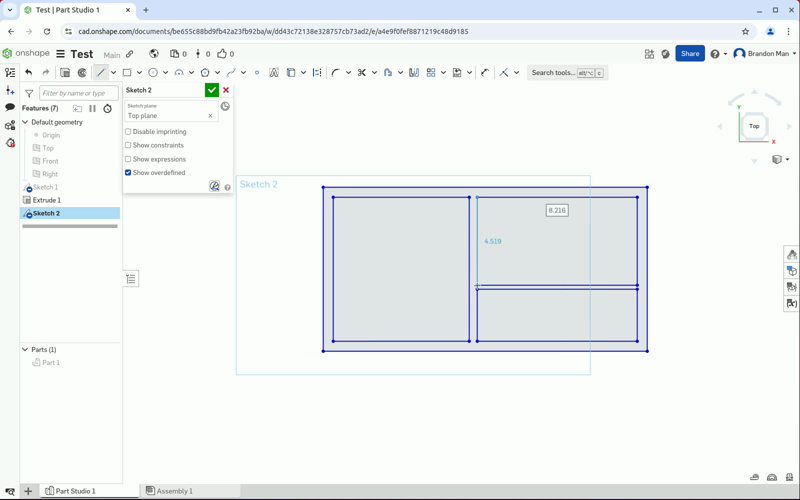
scroll(6)
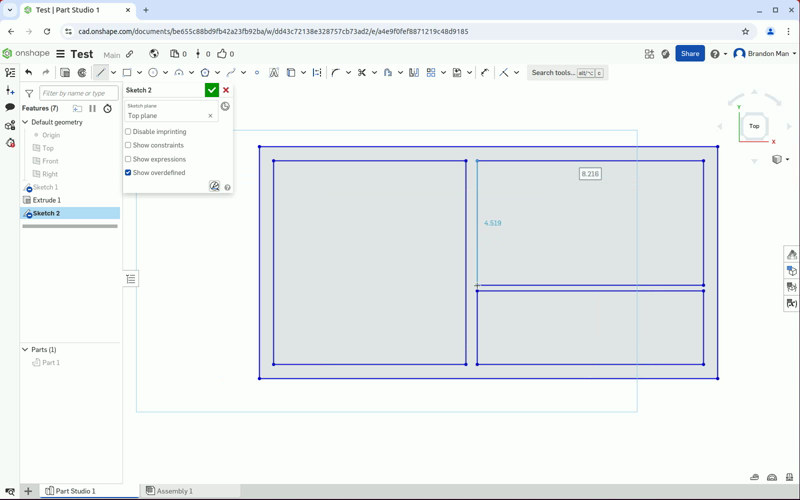
scroll(6)
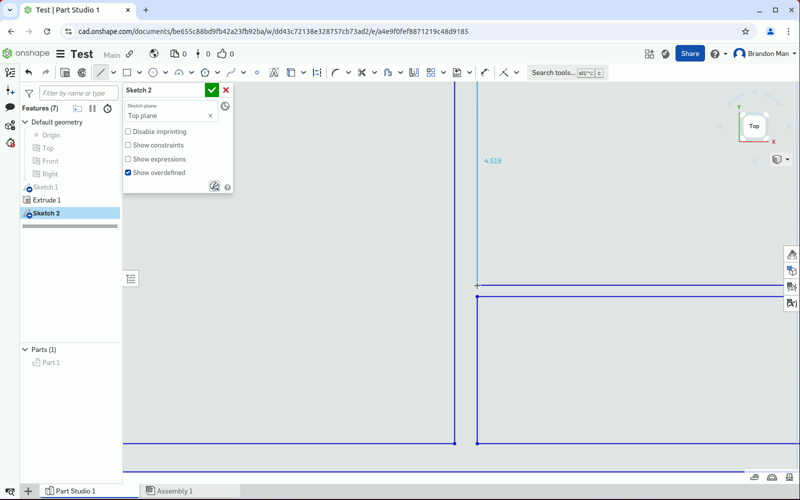
key_up(shift)
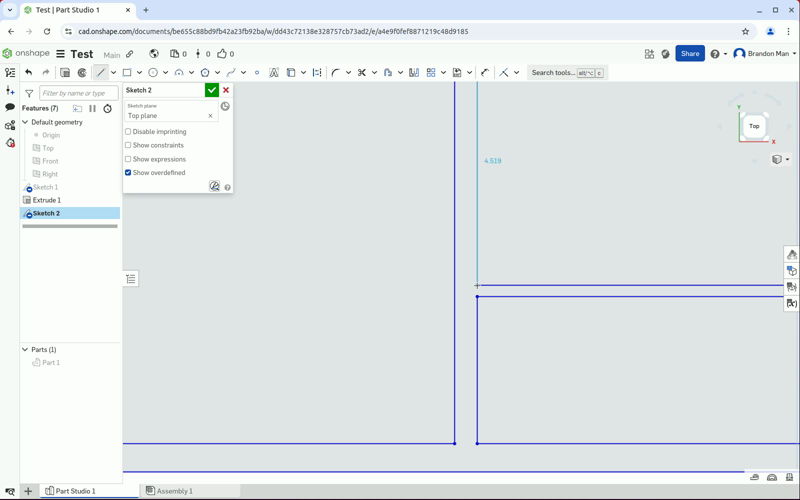
click(477, 285)
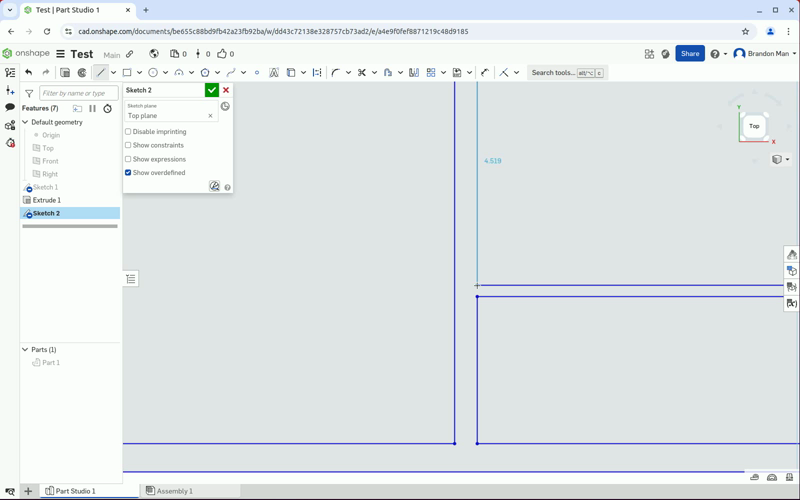
scroll(-6)
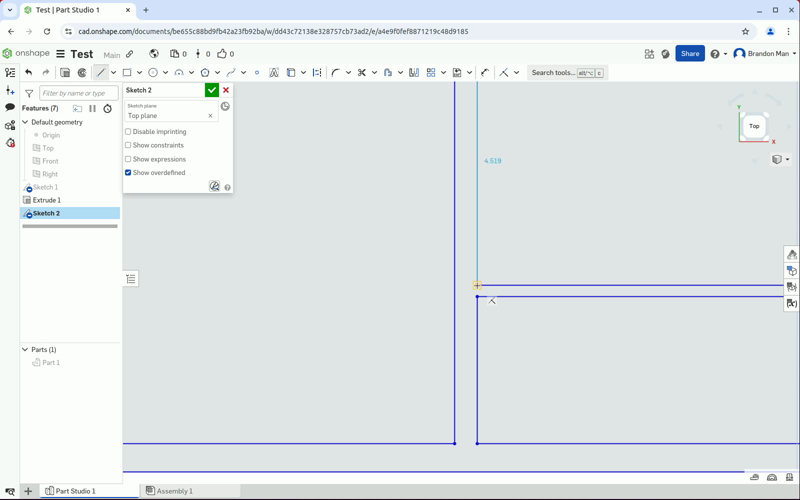
scroll(-6)
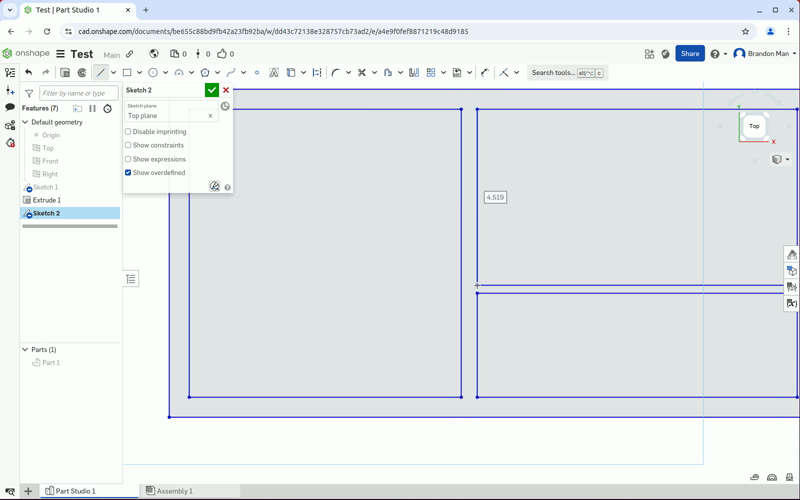
scroll(-6)
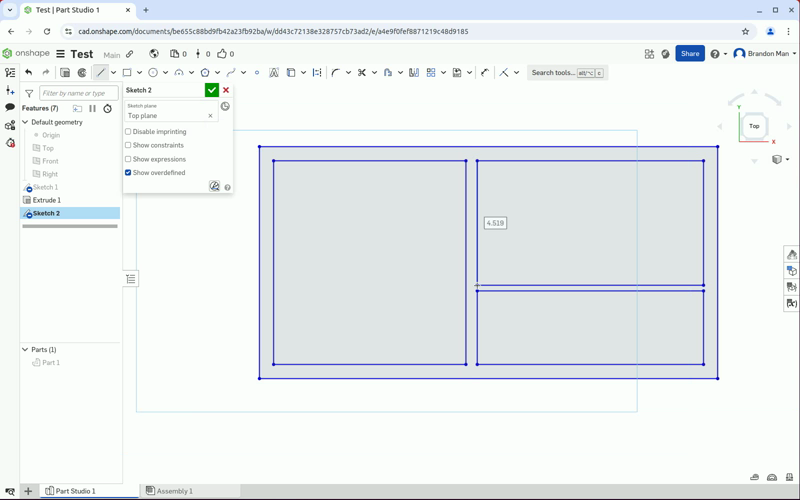
scroll(-6)
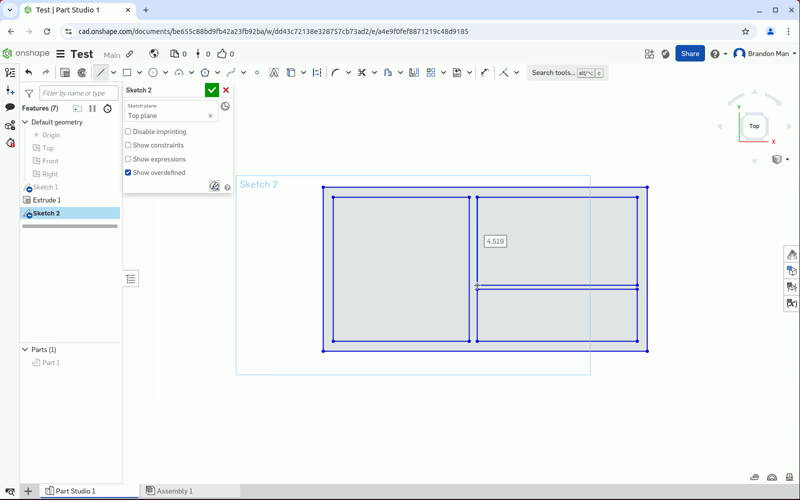
scroll(-6)
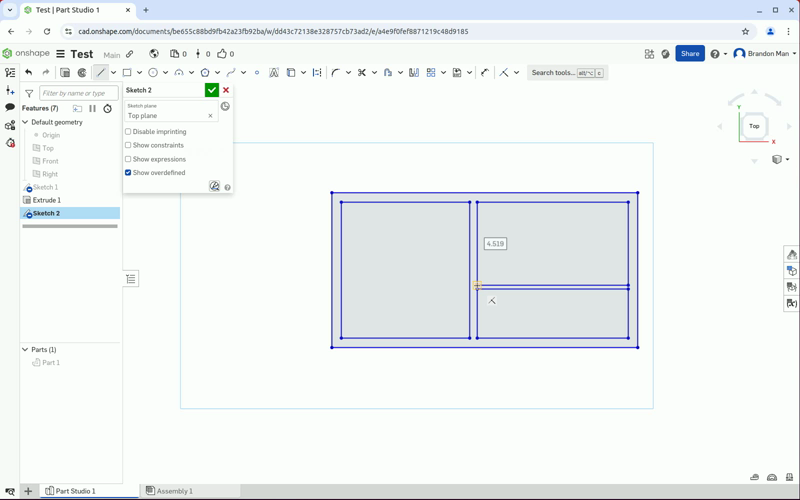
scroll(-6)
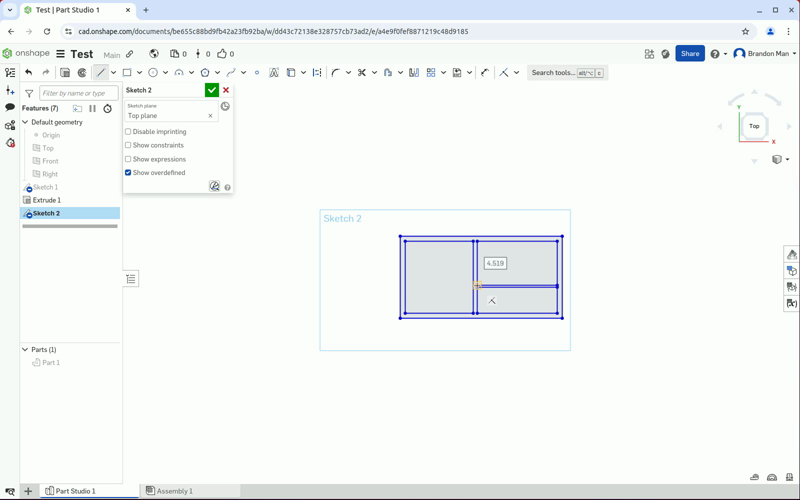
scroll(-6)
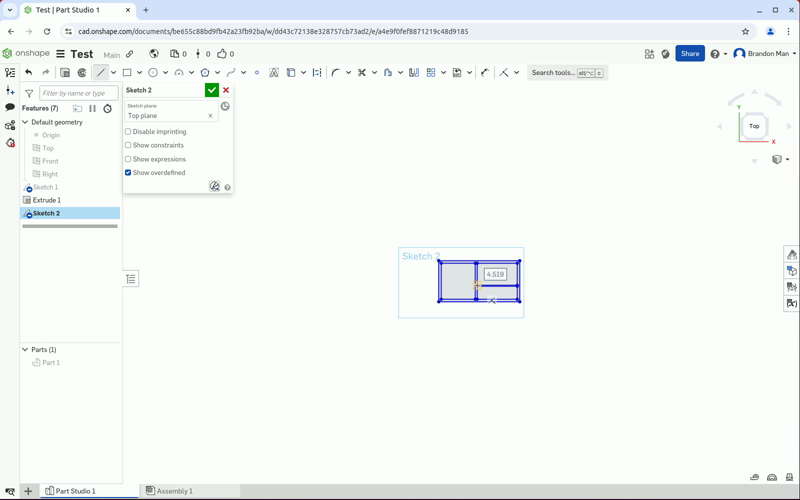
key(esc)
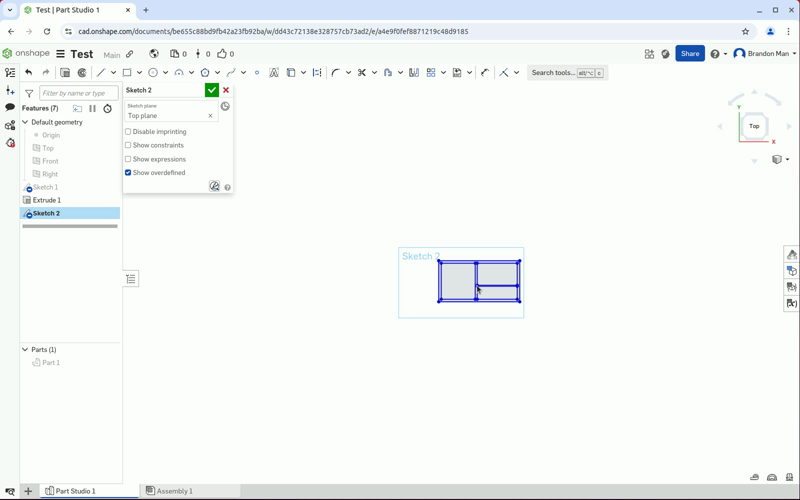
mouse_move(439, 295)
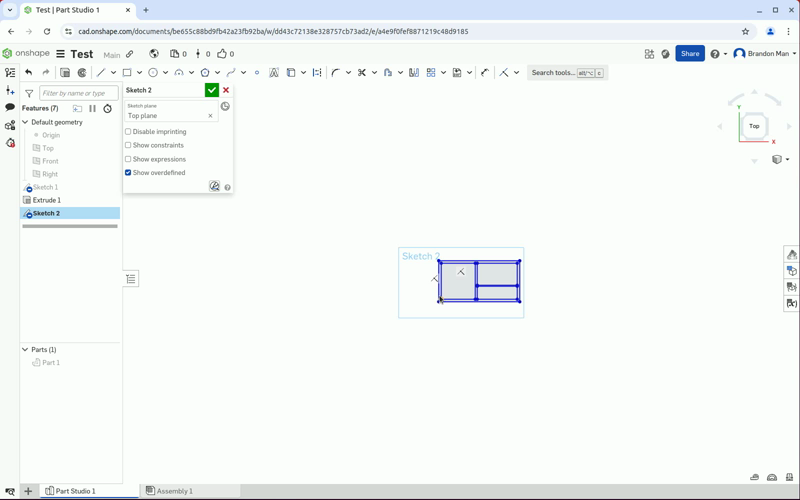
scroll(6)
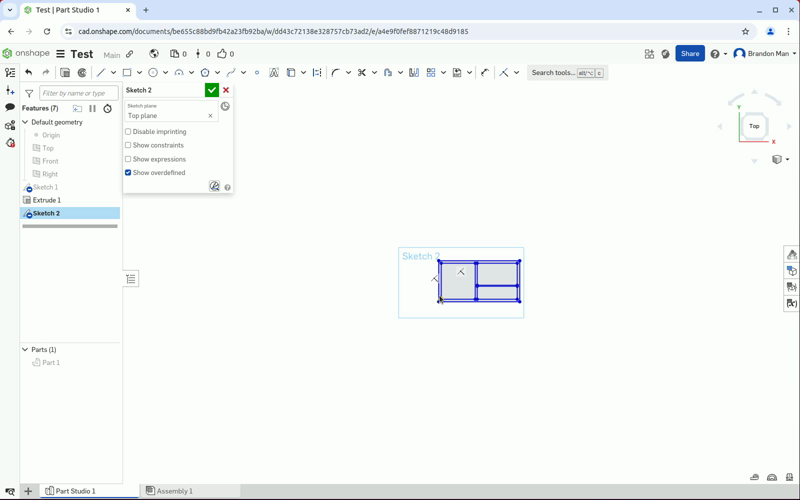
scroll(6)
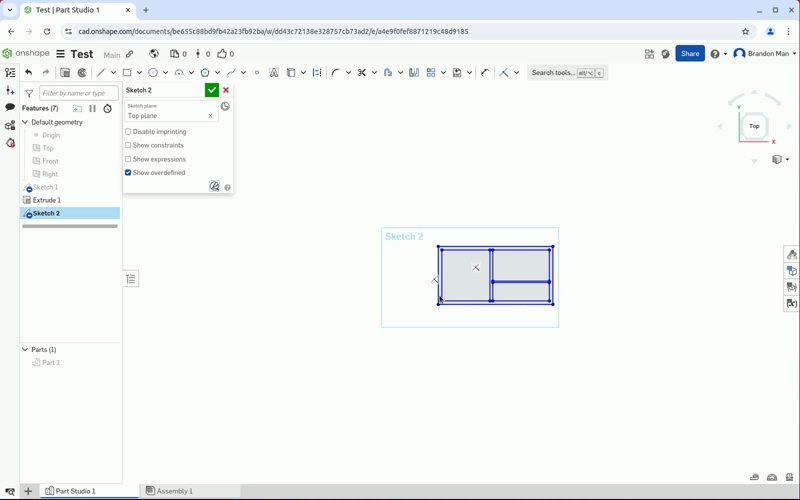
scroll(6)
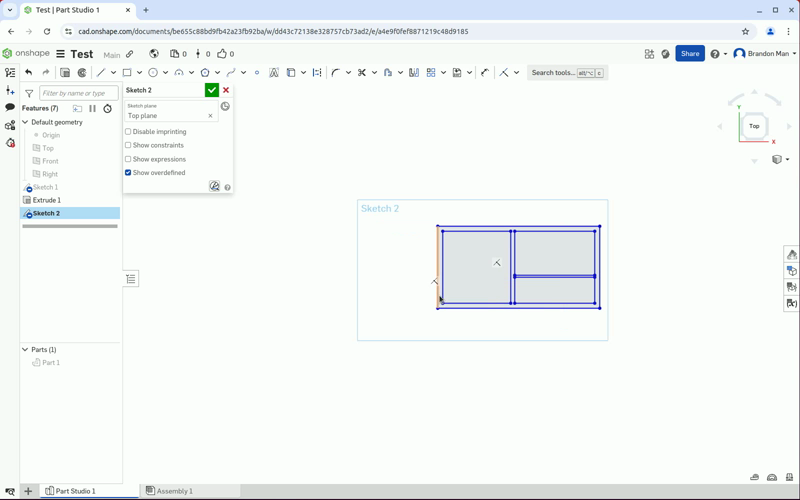
scroll(6)
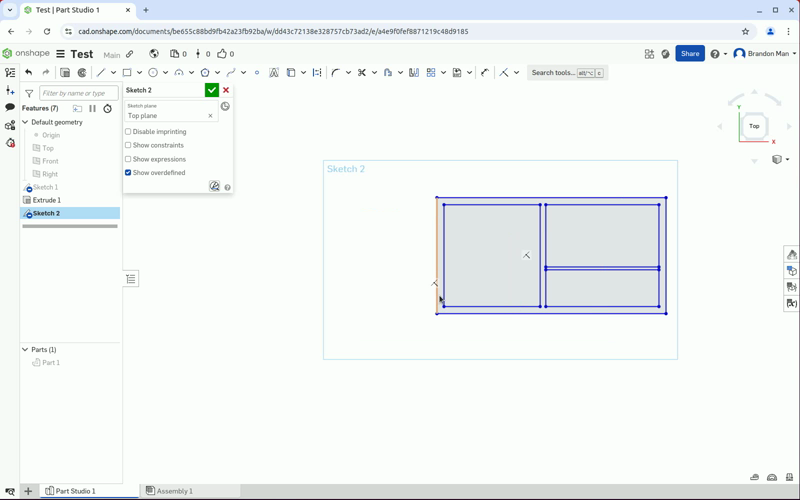
scroll(6)
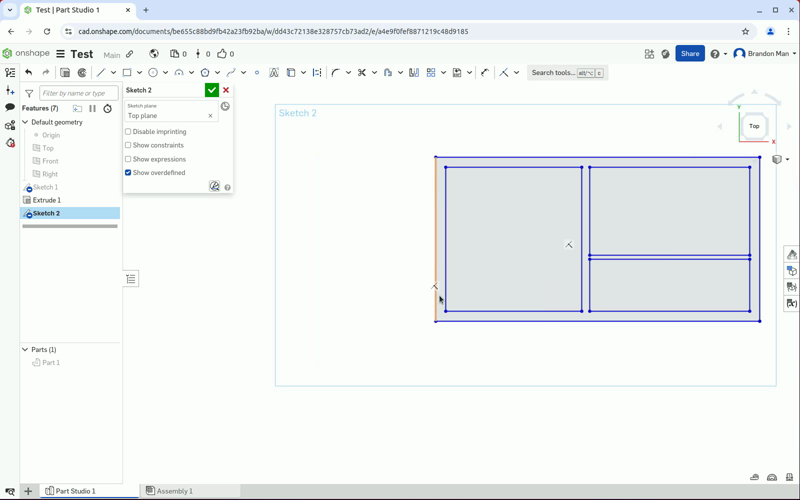
scroll(6)
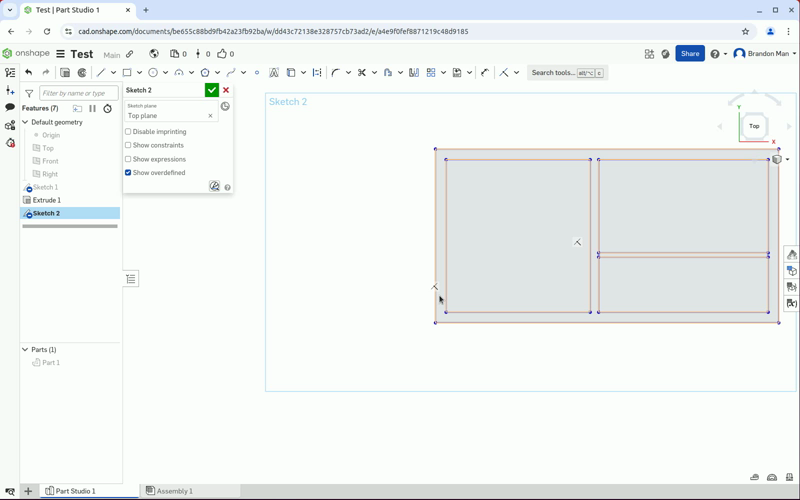
scroll(6)
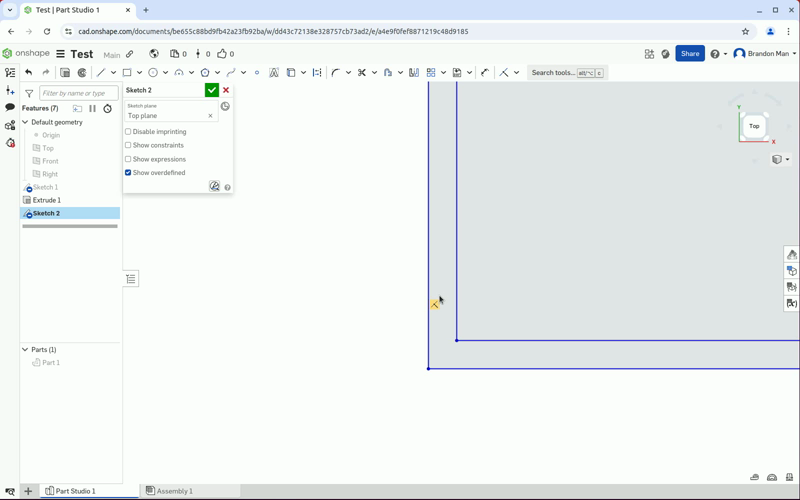
click(439, 295)
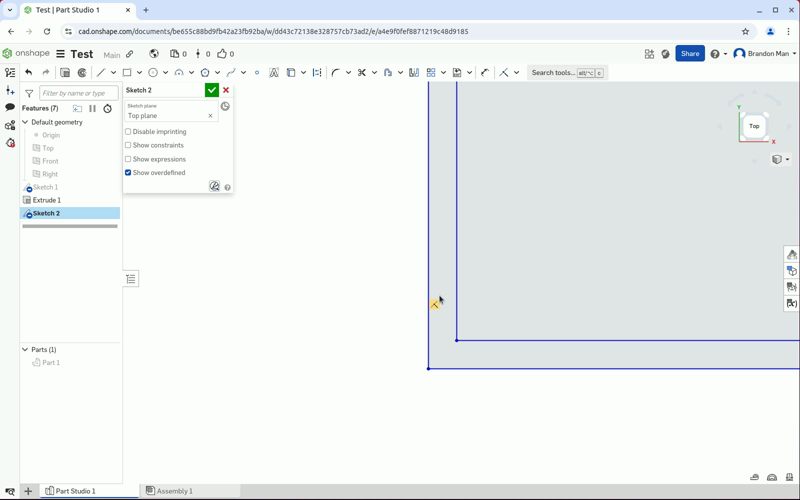
scroll(-6)
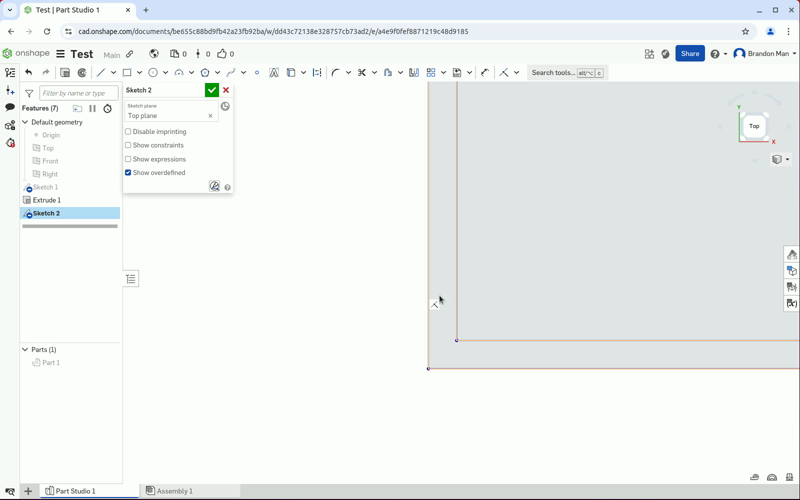
scroll(-6)
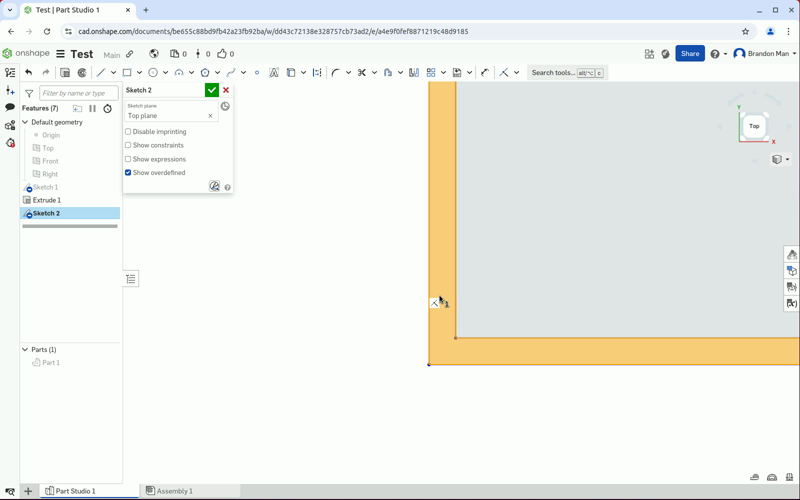
scroll(-6)
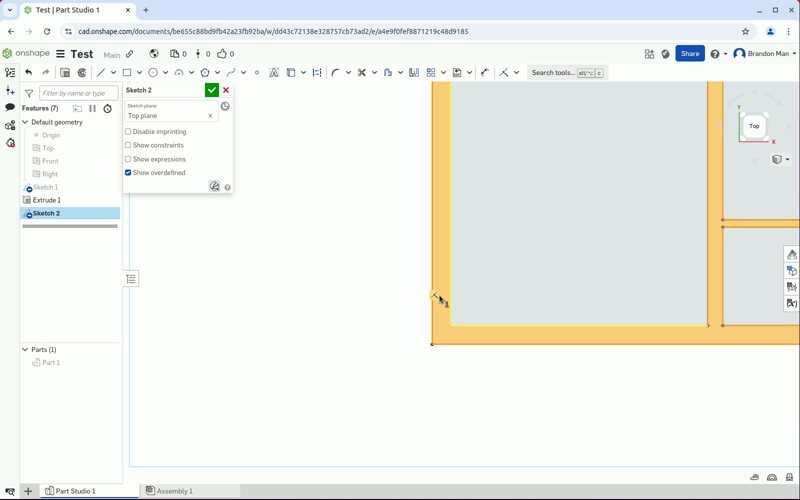
scroll(-6)
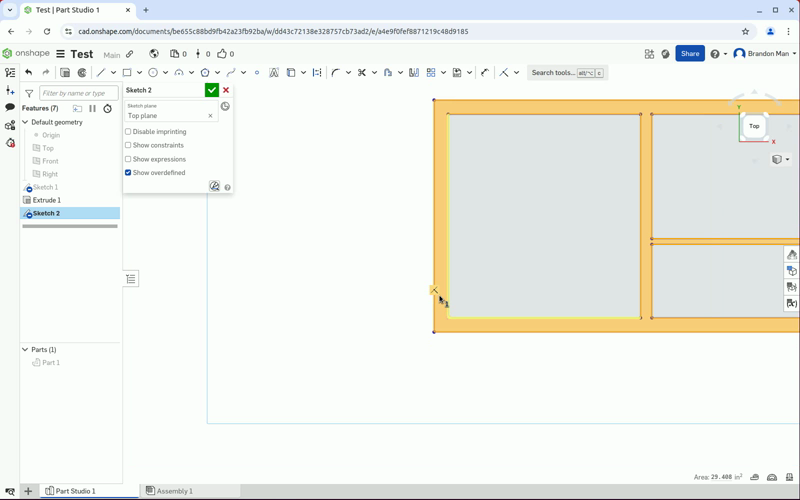
scroll(-6)
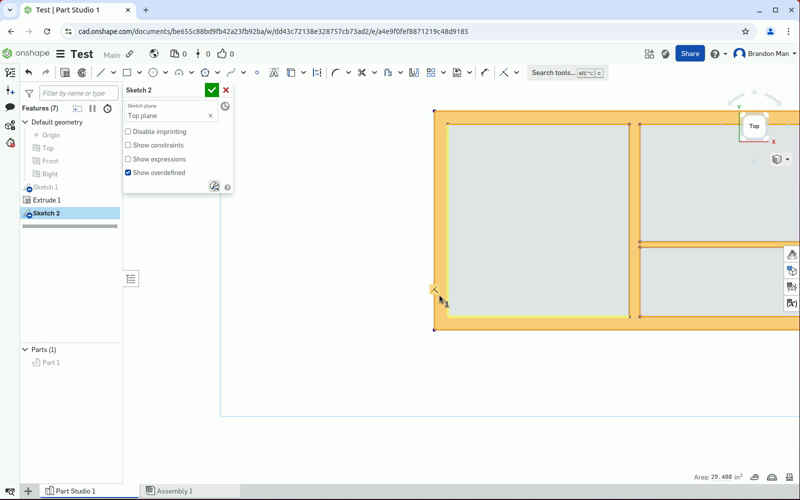
scroll(-6)
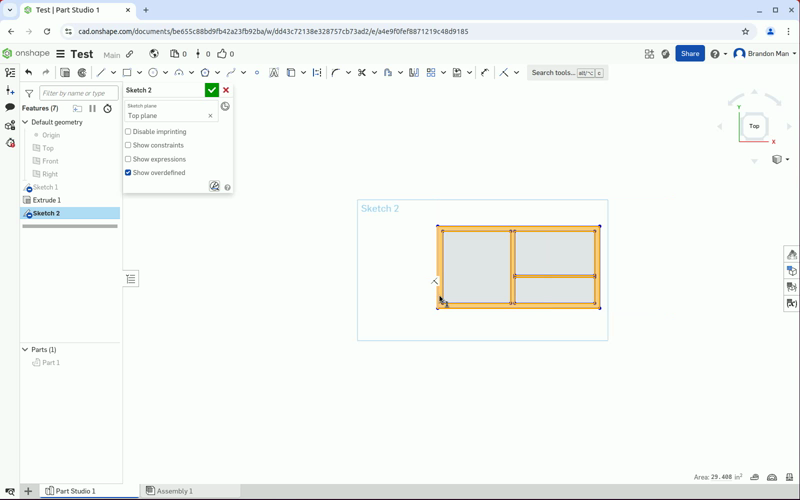
scroll(-6)
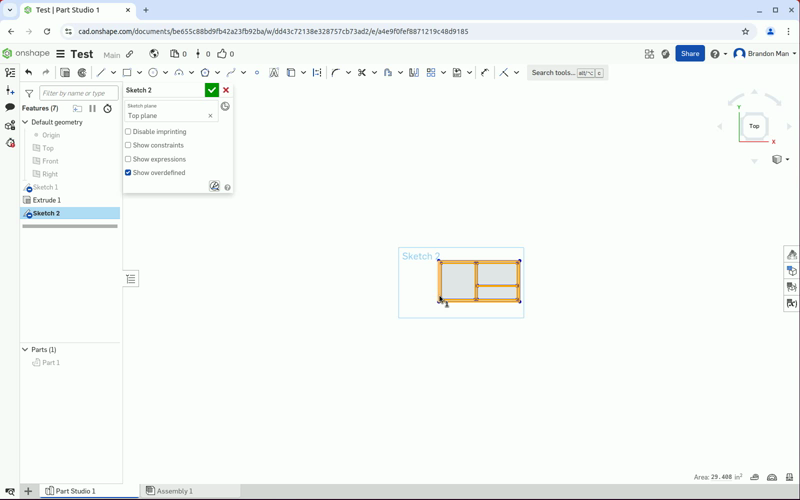
mouse_move(73, 352)
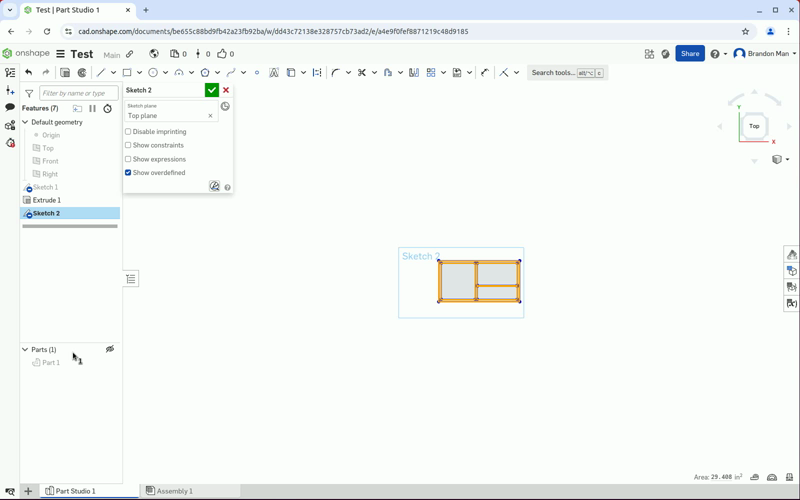
key(shift+y)
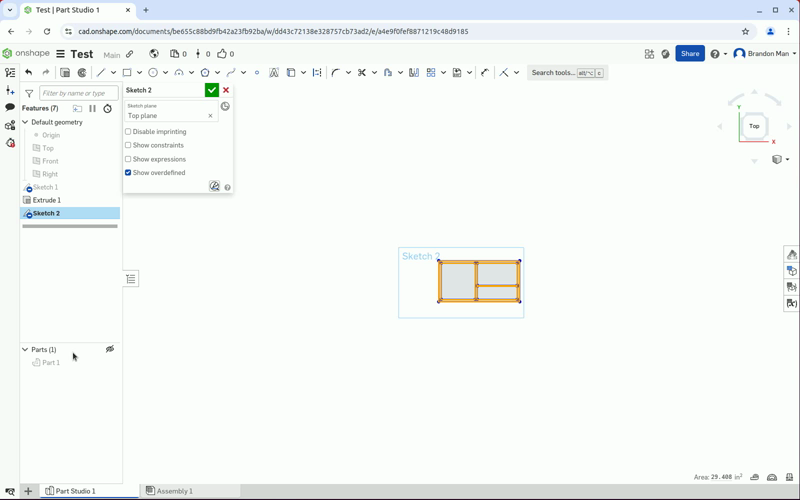
key(shift+e)
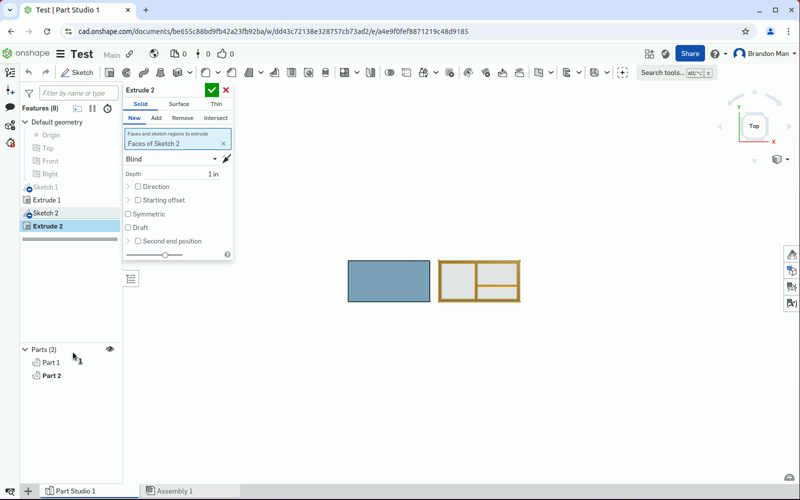
mouse_move(143, 106)
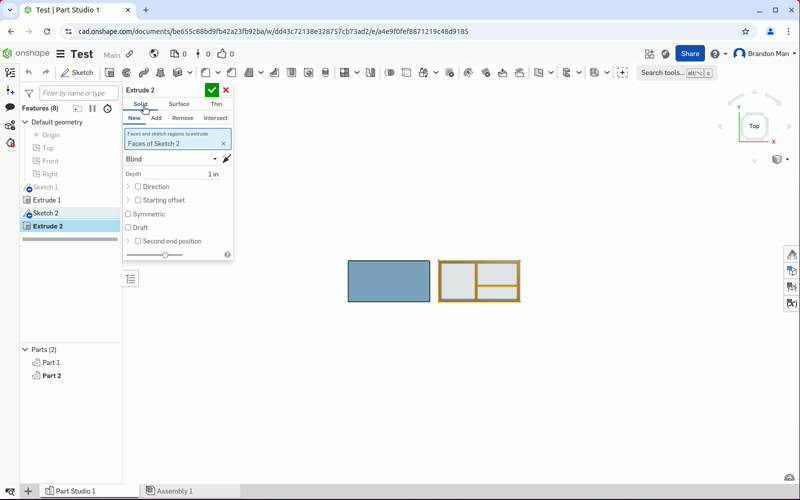
click(143, 106)
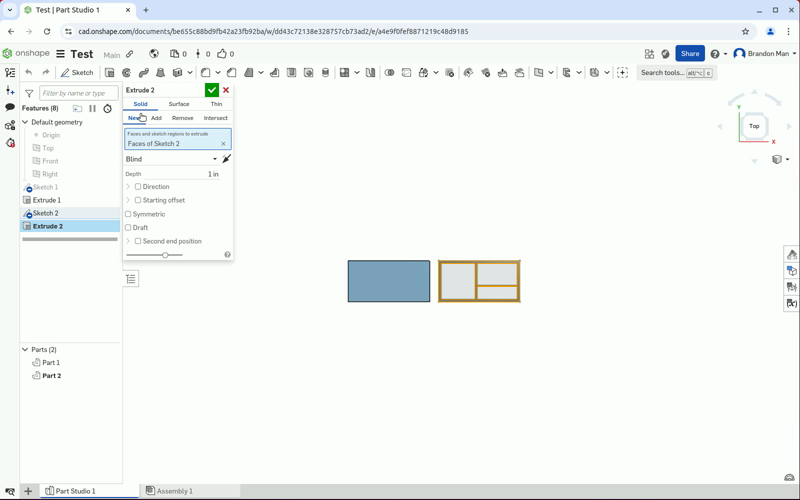
mouse_move(137, 120)
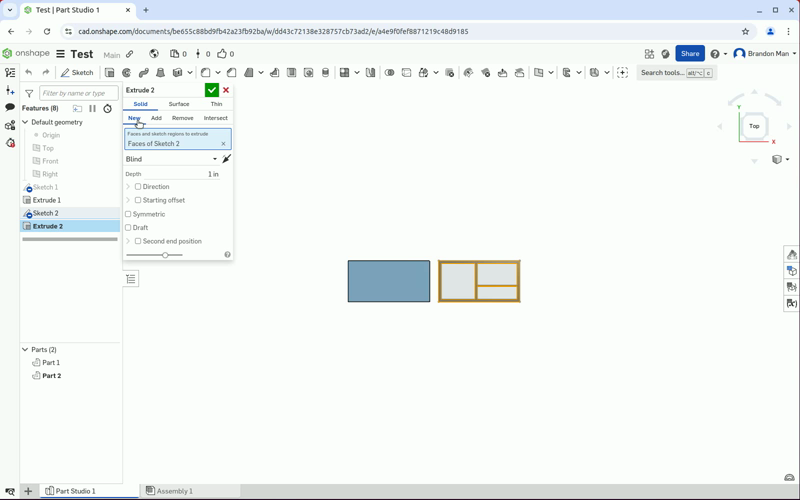
click(137, 120)
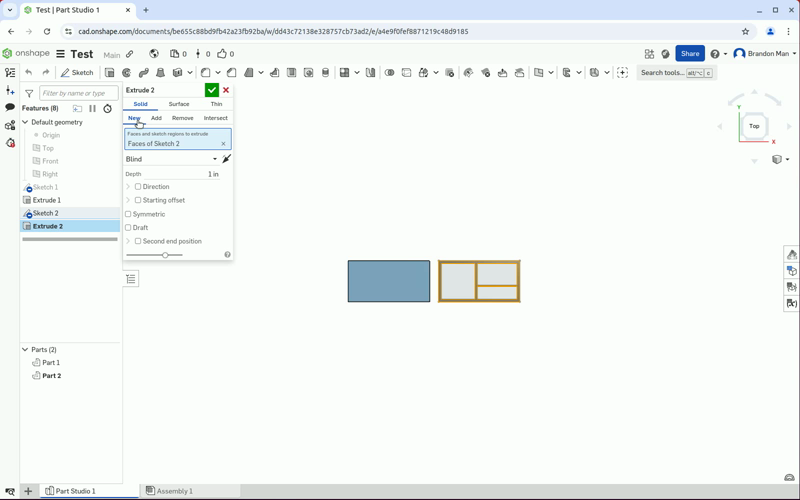
key(tab, 4)
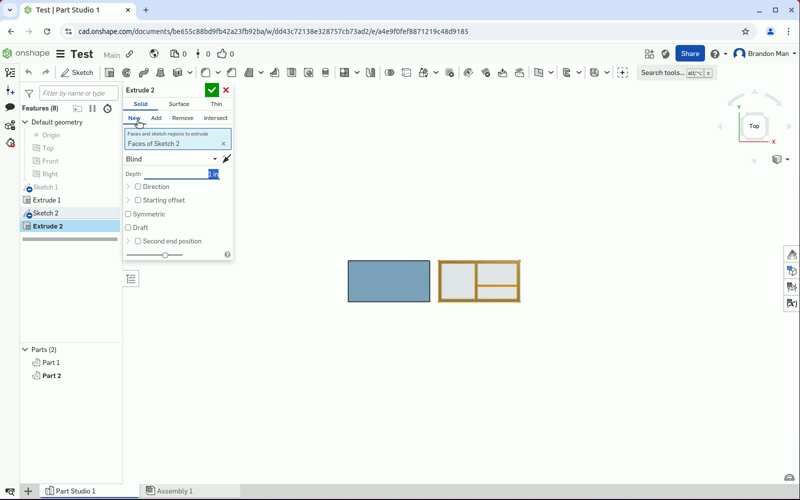
text(3.851)
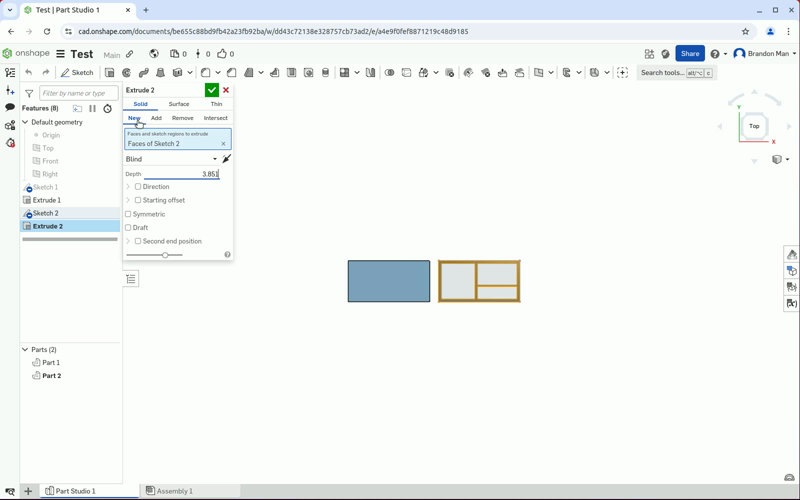
key(enter)
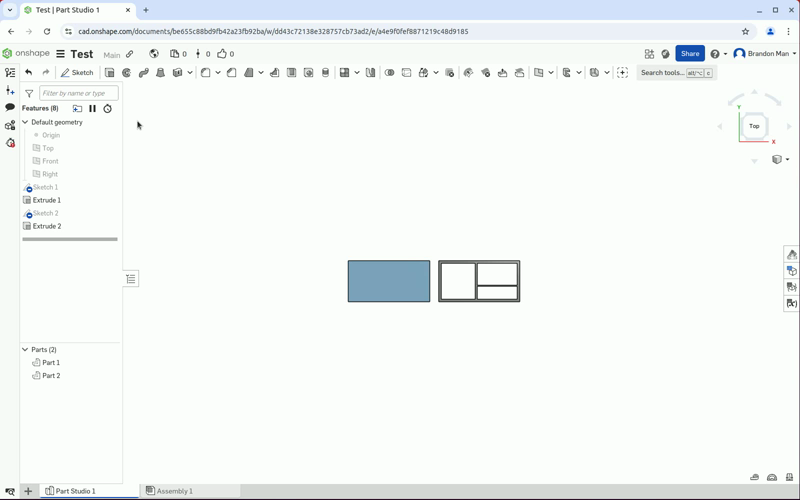
key(shift+h)
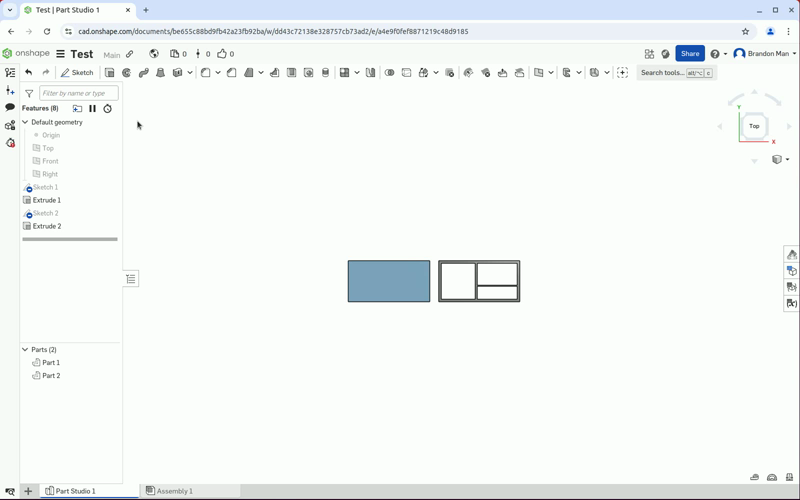
key(shift+h)
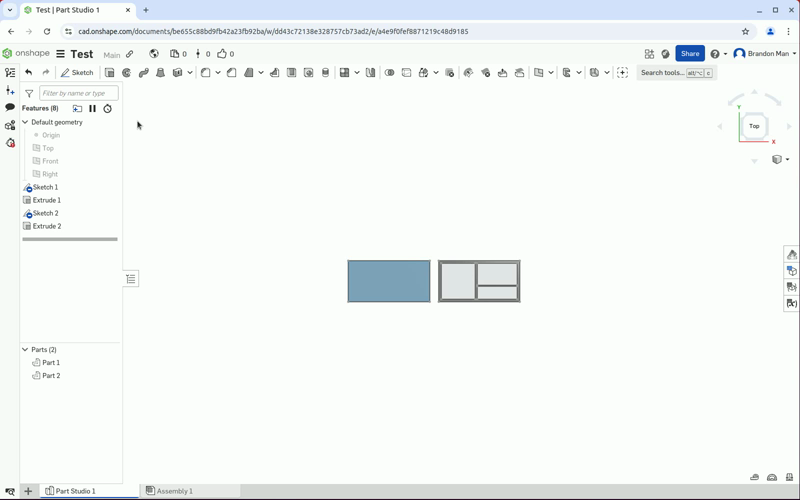
key(shift+7)
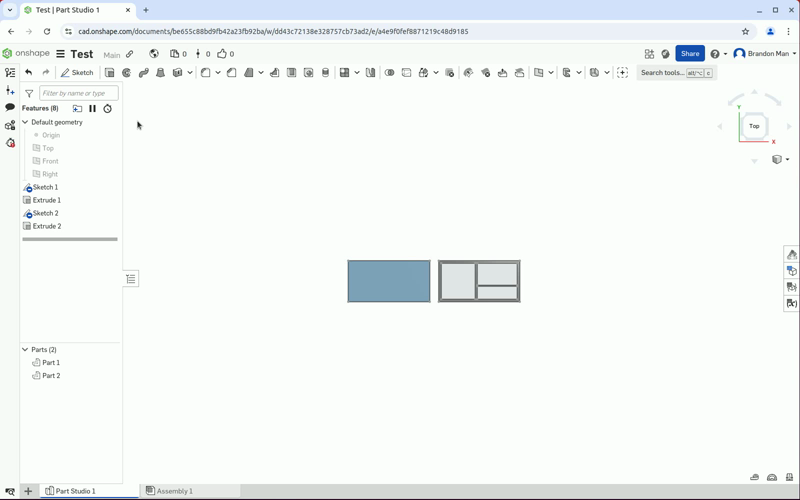
key(up, 3)
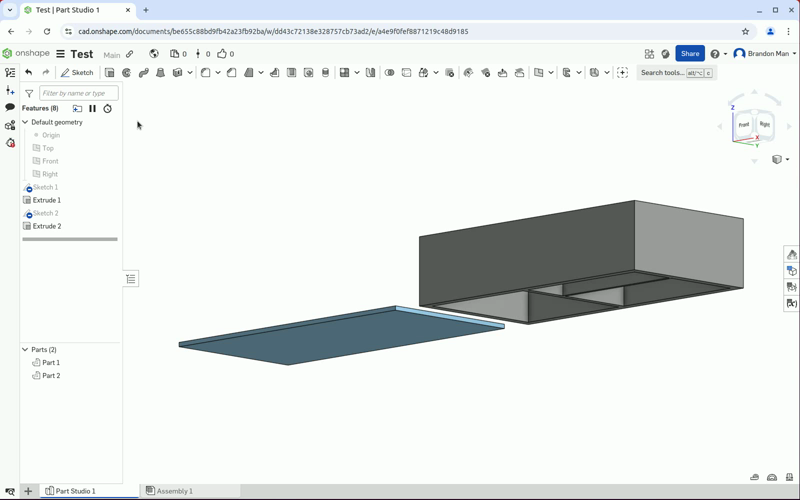
key(left, 3)
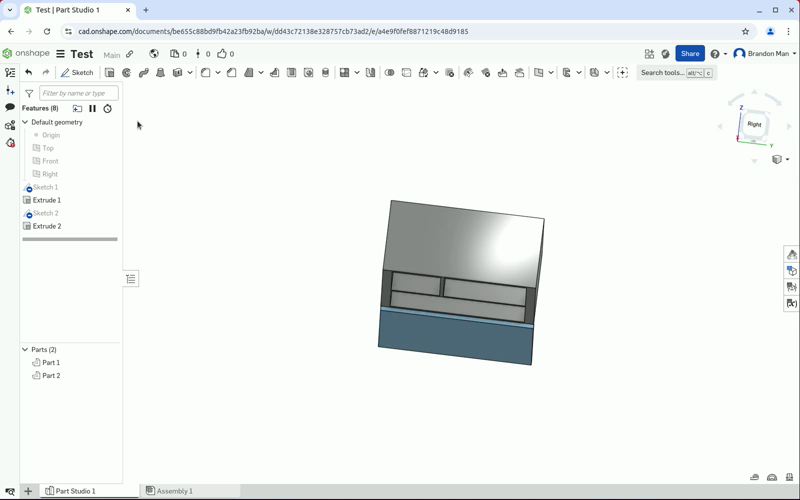
key(right, 3)
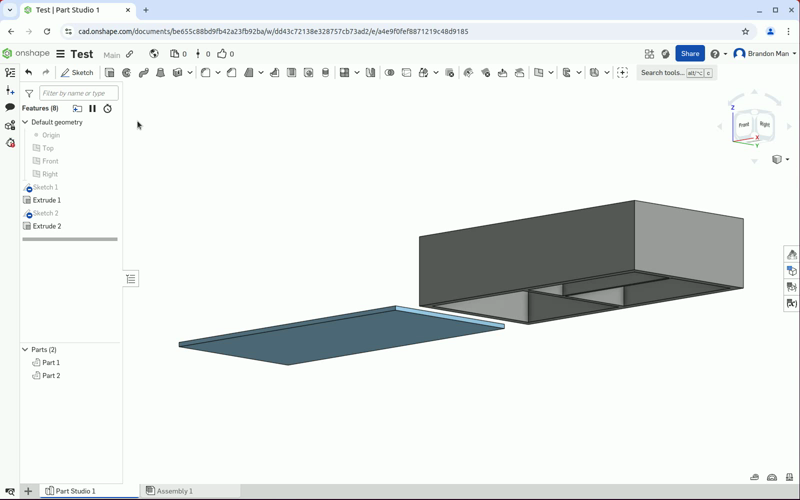
key(down, 3)
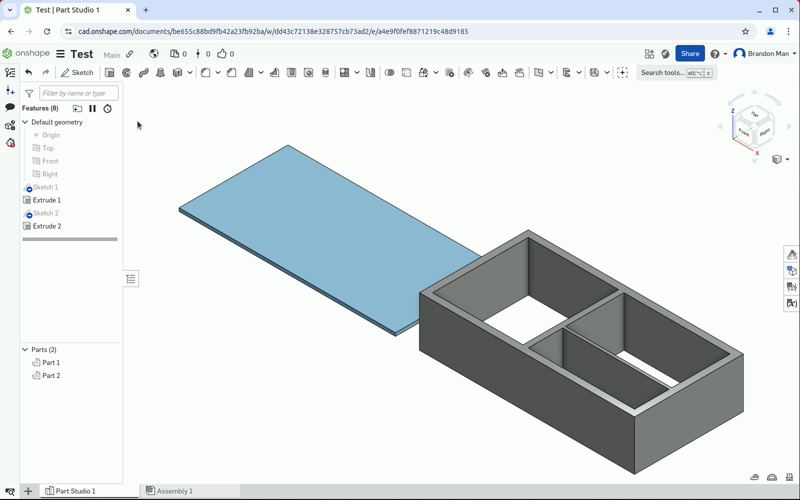
mouse_move(73, 189)
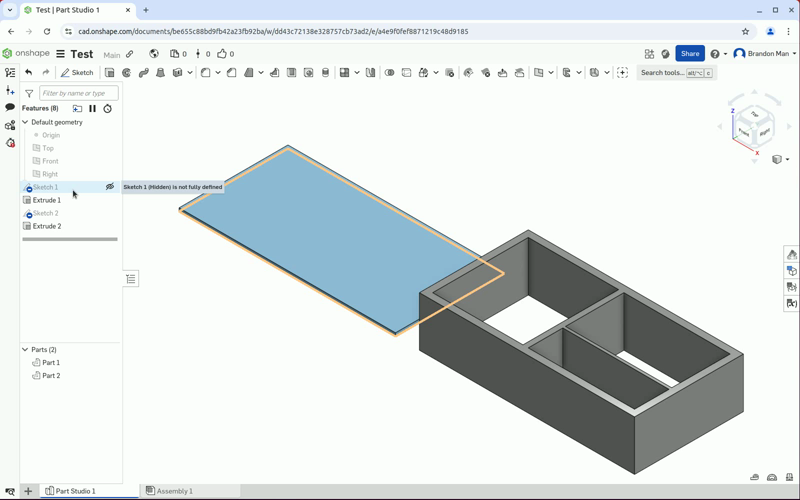
click(73, 189)